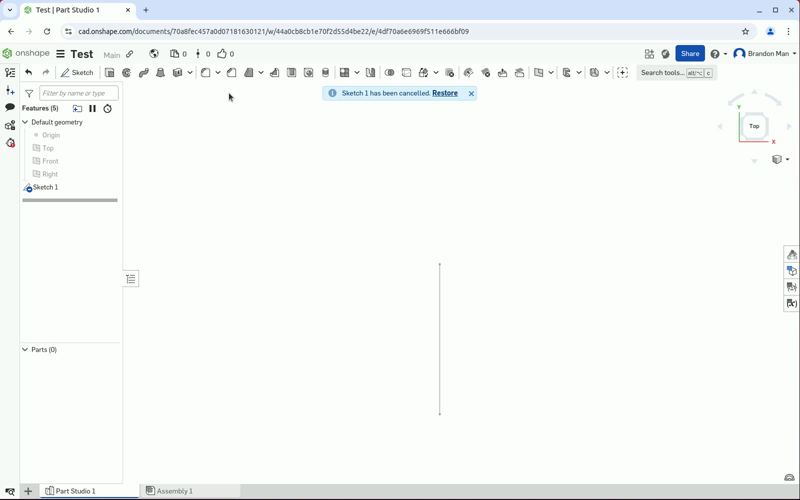
key(shift+h)
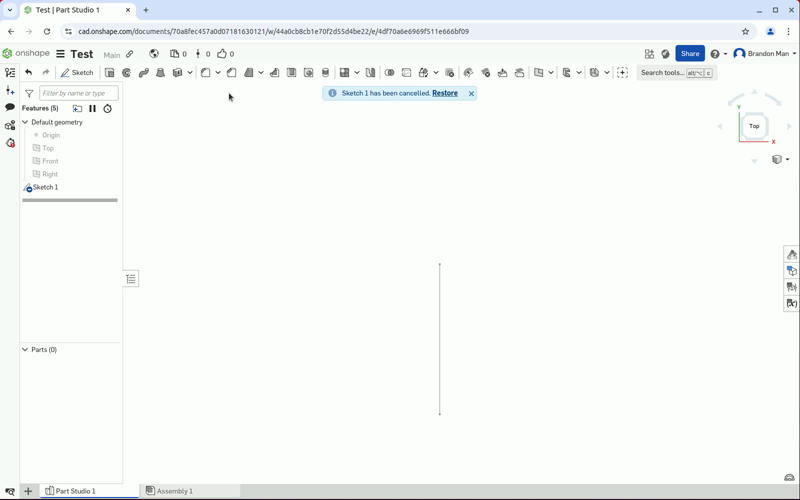
key(shift+s)
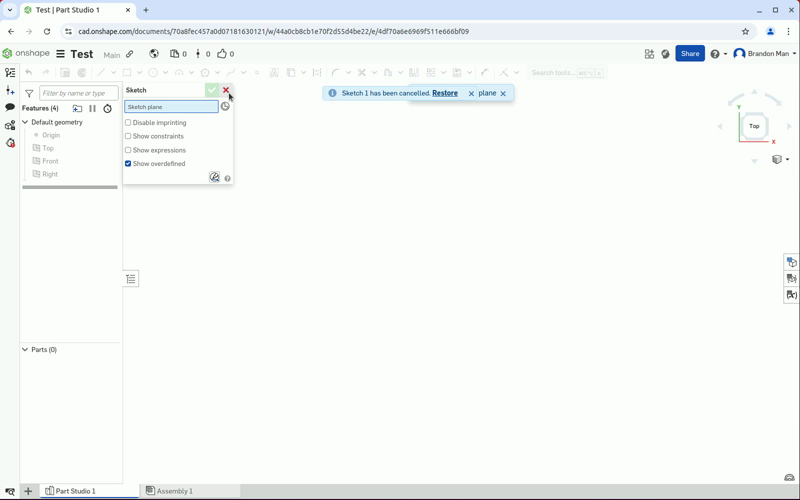
mouse_move(73, 150)
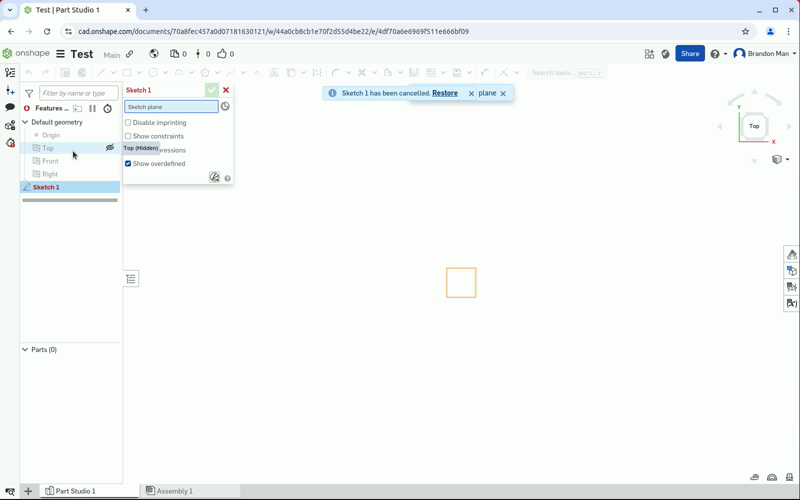
click(73, 150)
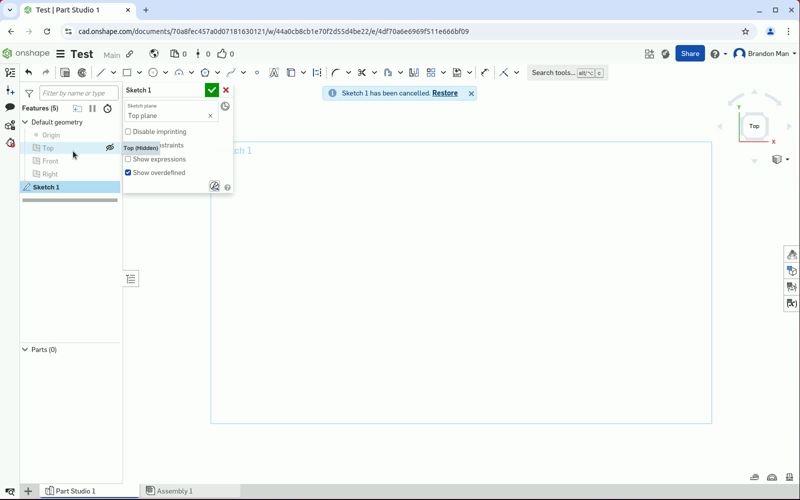
mouse_move(73, 352)
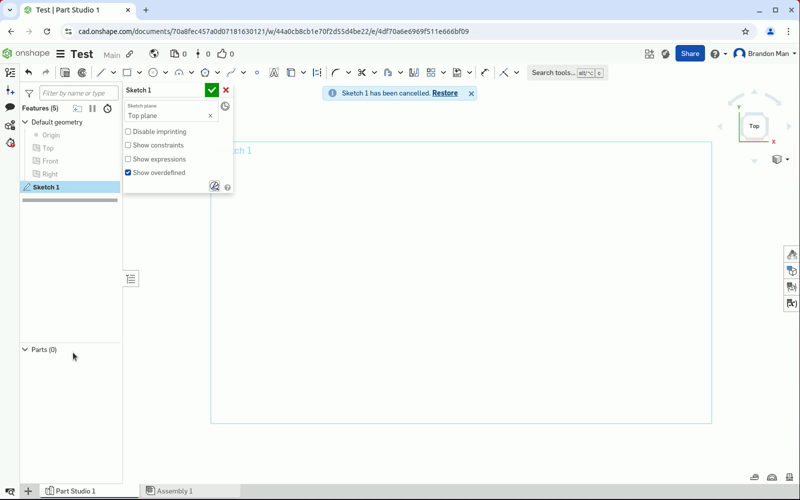
key(y)
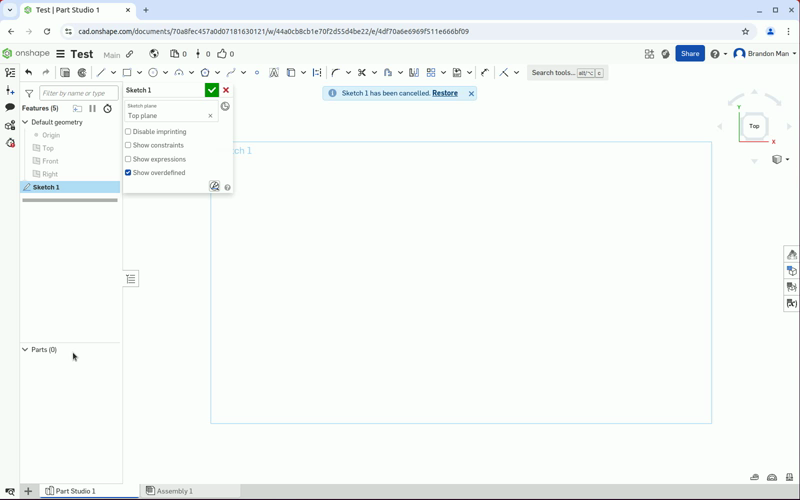
key(c)
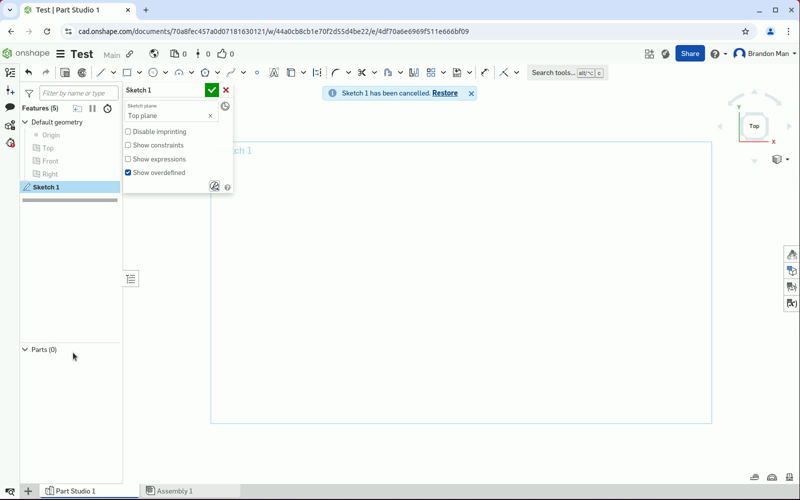
key_down(shift)
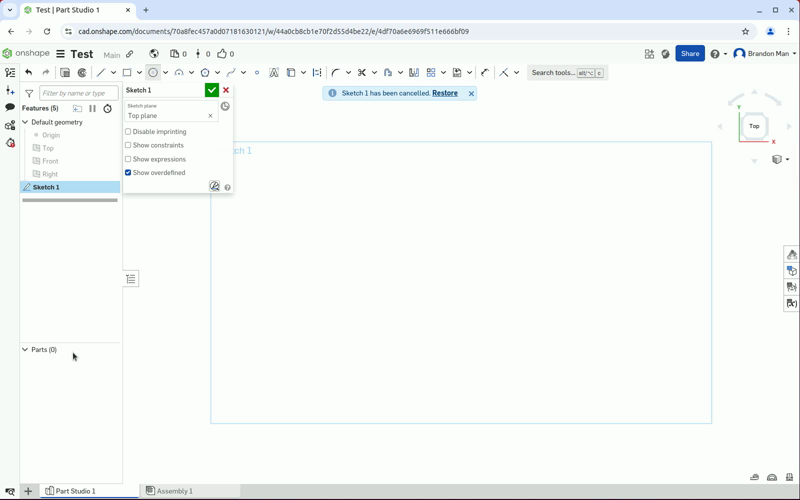
mouse_move(461, 282)
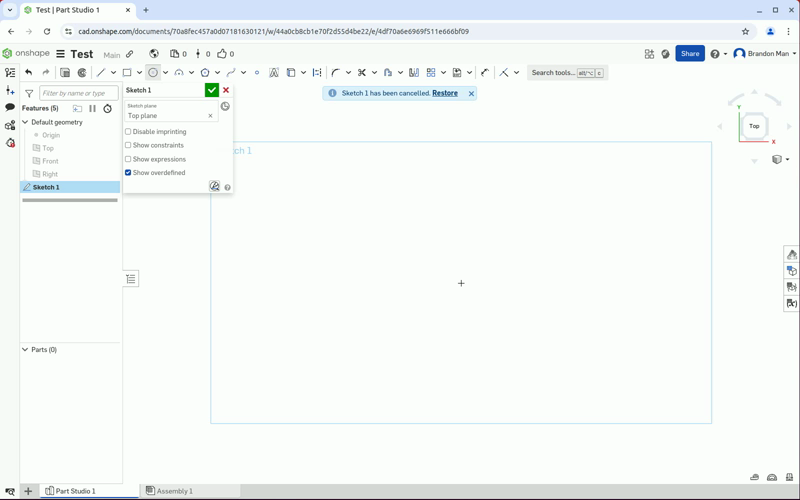
click(461, 282)
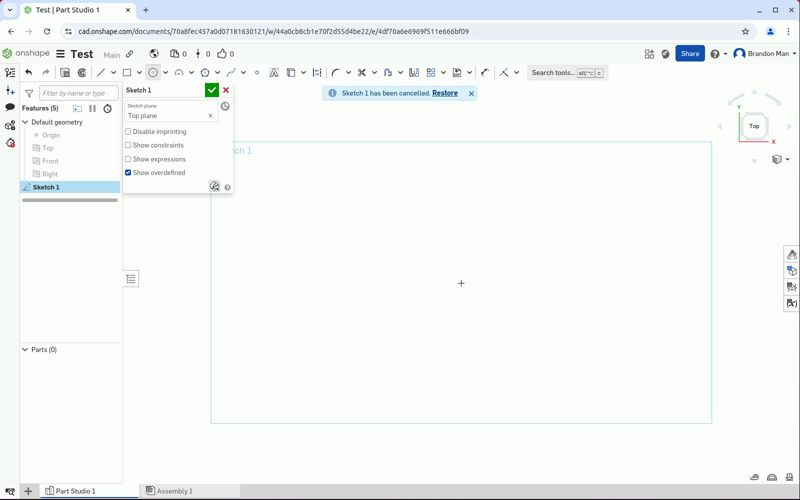
key_up(shift)
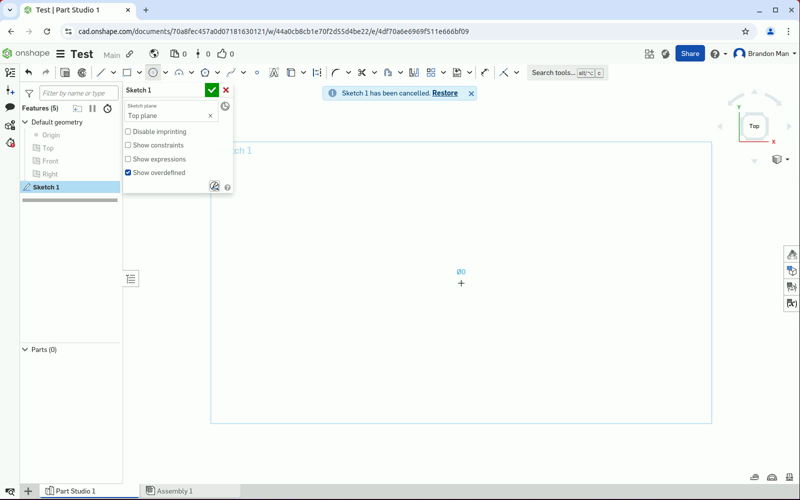
mouse_move(574, 282)
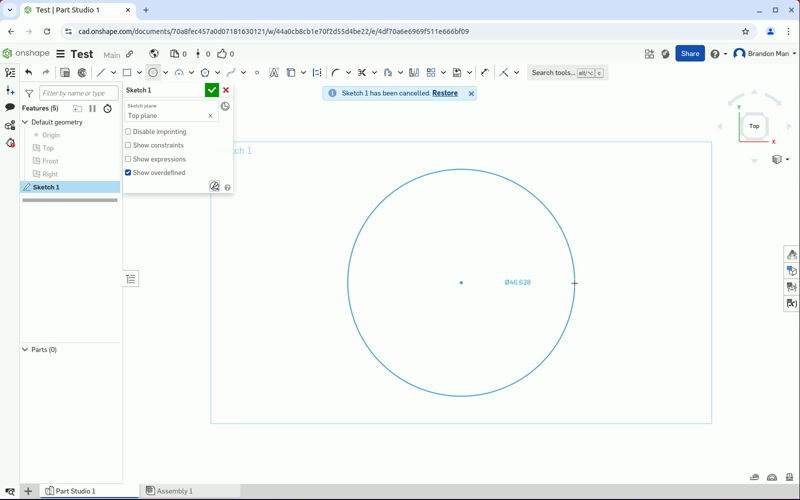
click(574, 282)
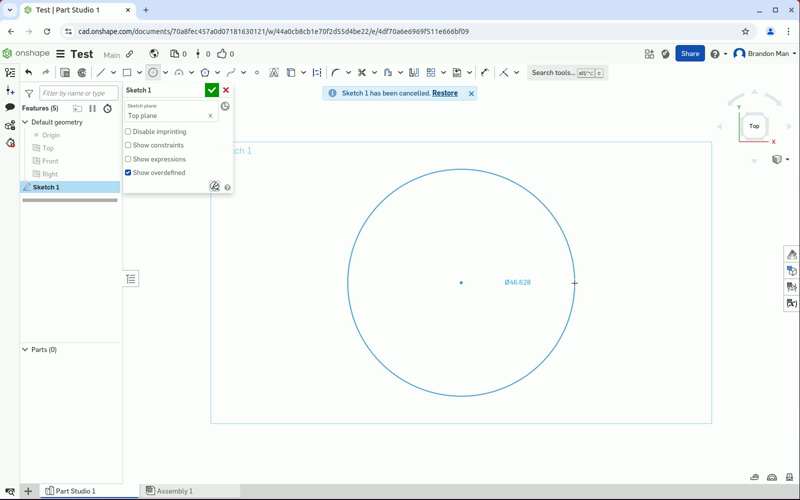
key(esc)
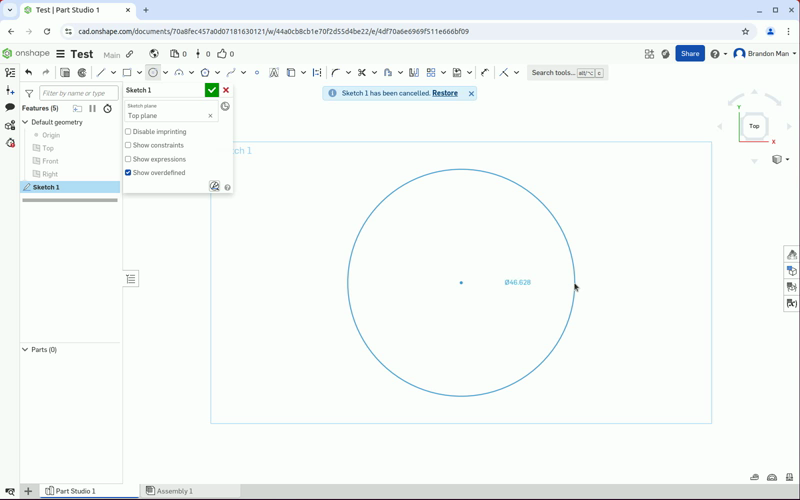
key(c)
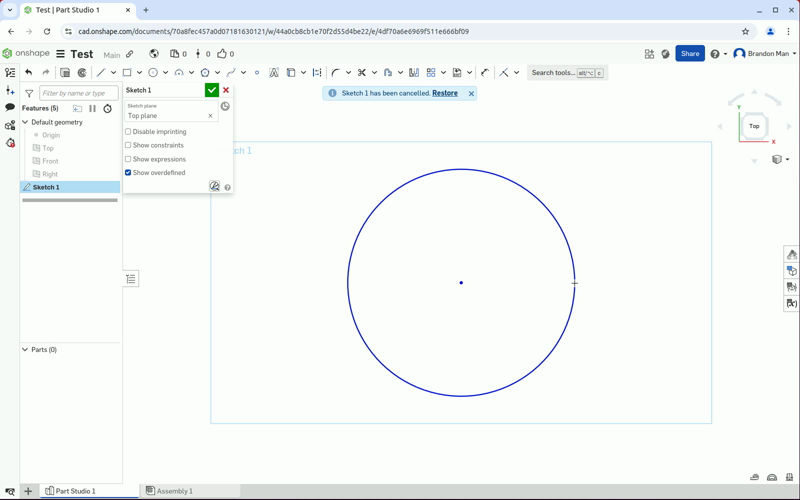
key_down(shift)
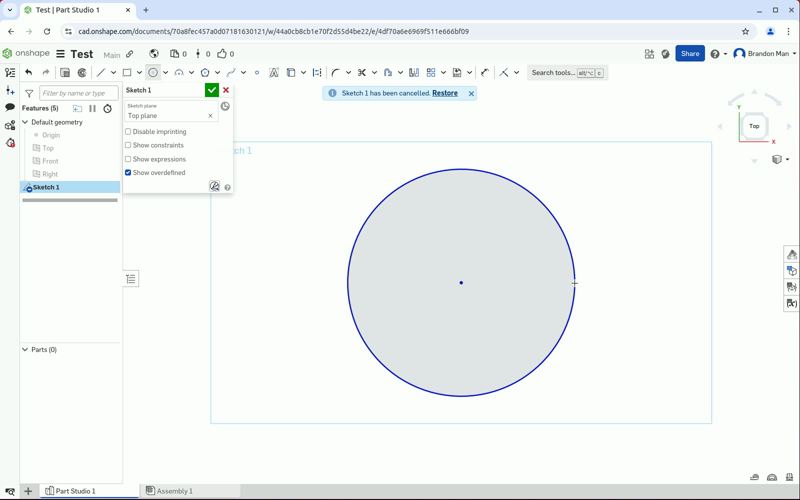
mouse_move(461, 282)
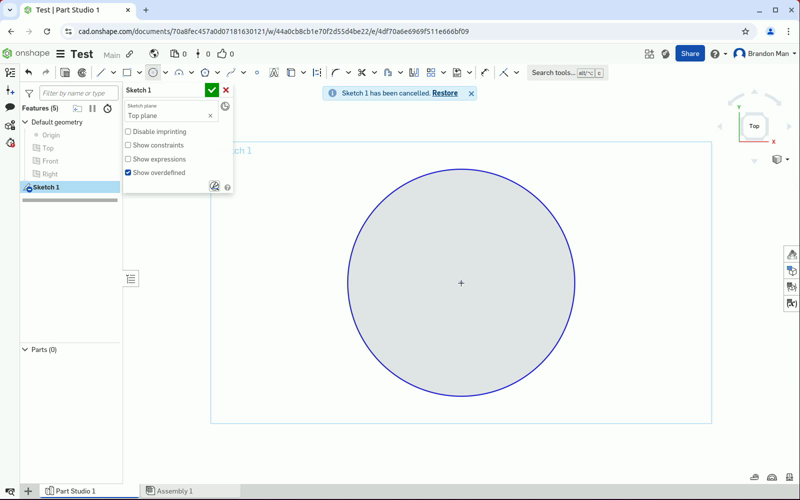
click(461, 282)
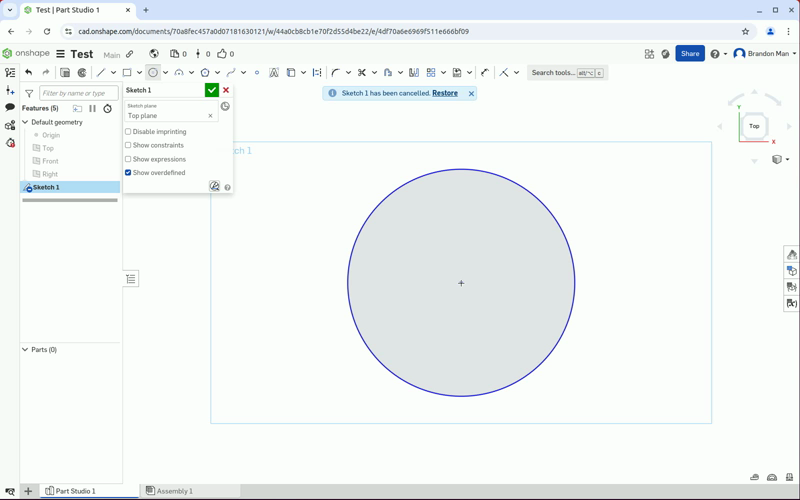
key_up(shift)
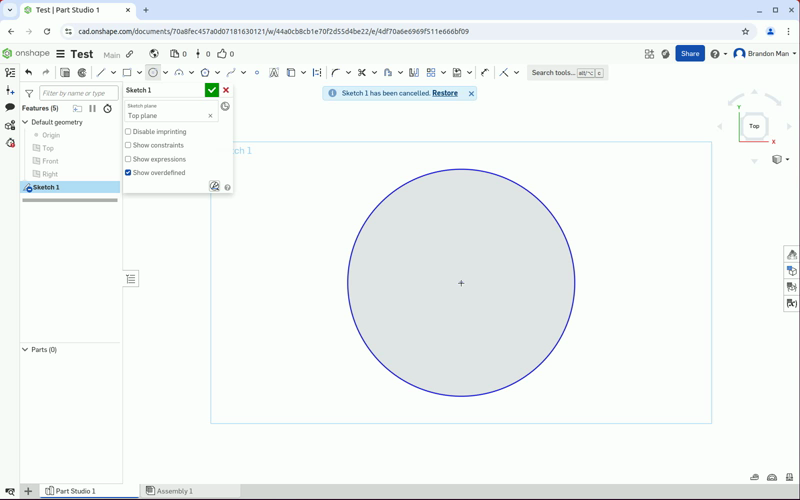
mouse_move(466, 282)
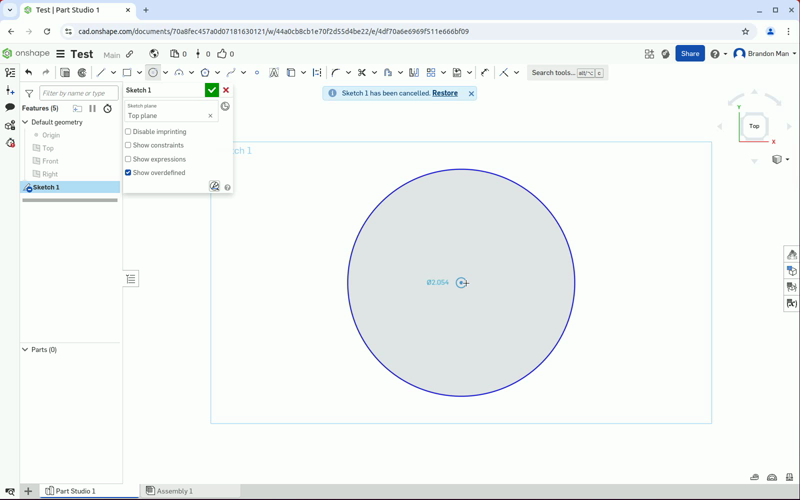
click(466, 282)
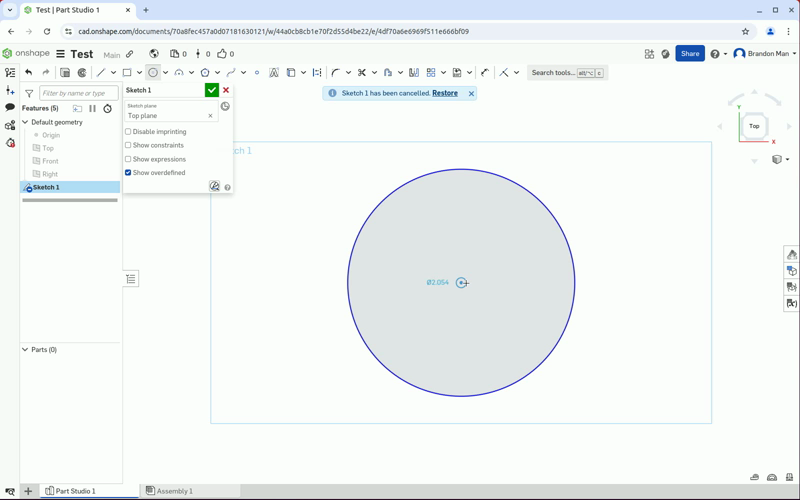
key(esc)
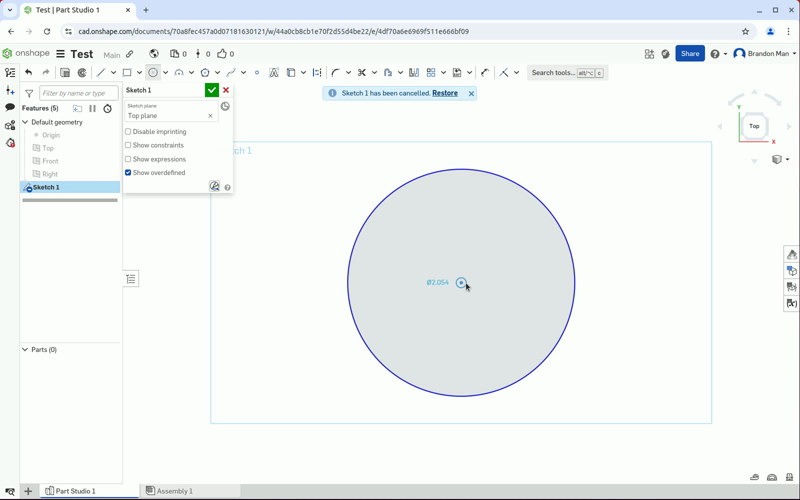
mouse_move(473, 202)
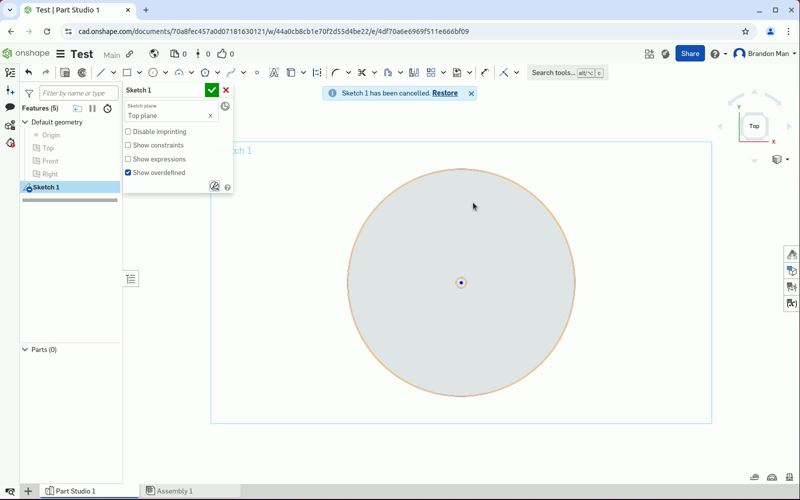
click(473, 202)
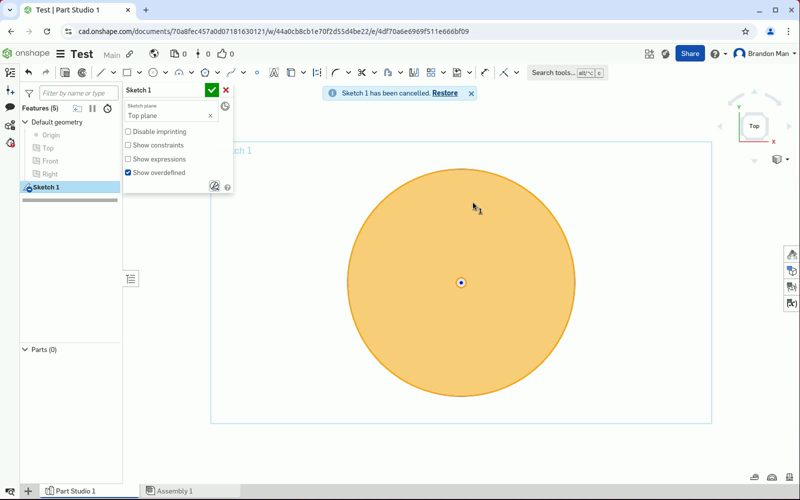
mouse_move(73, 352)
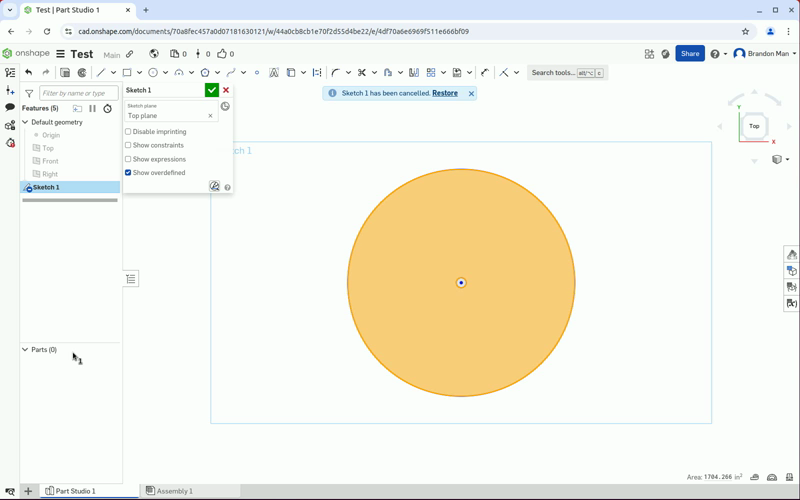
key(shift+y)
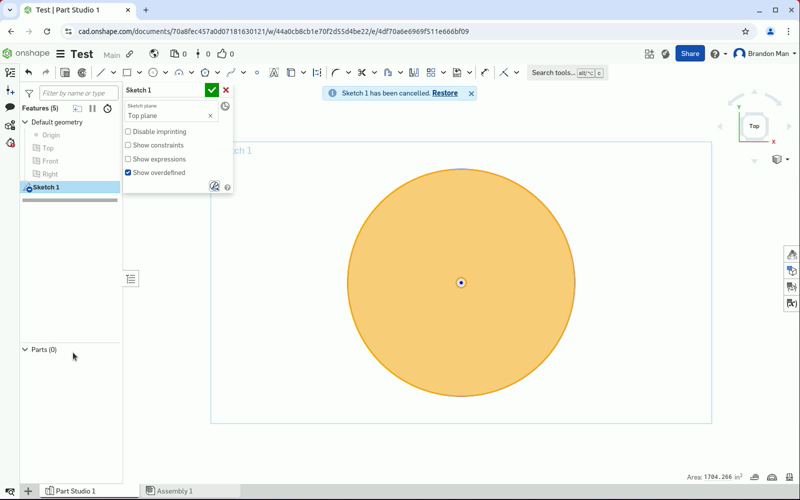
key(shift+e)
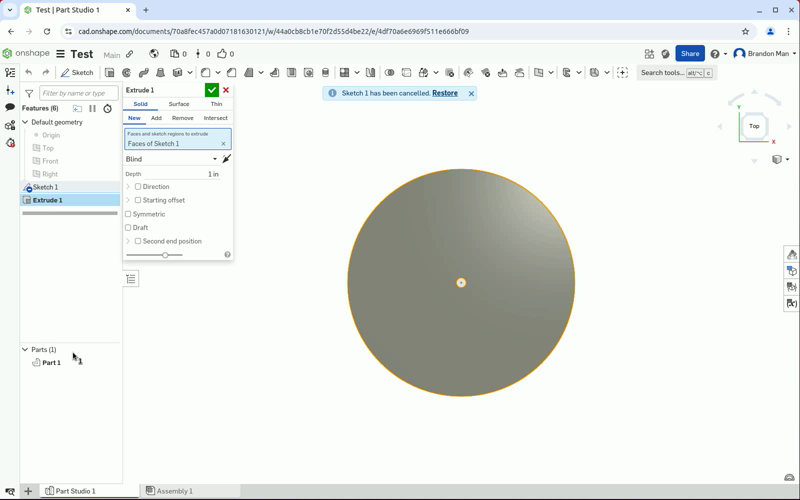
mouse_move(143, 106)
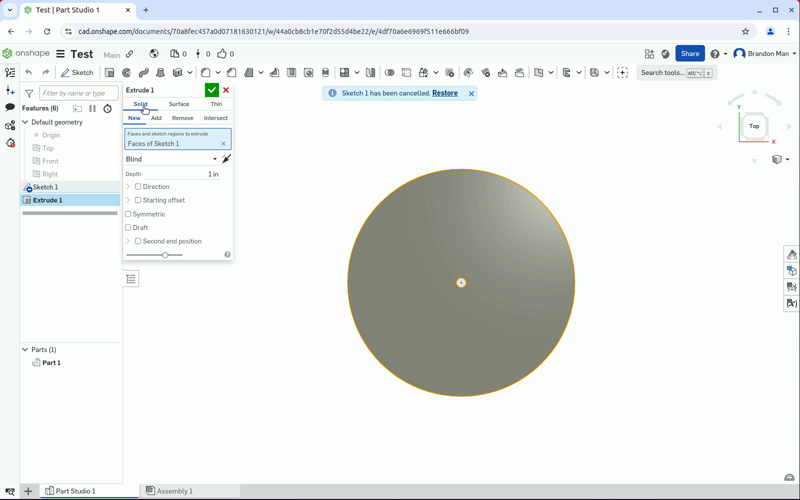
click(143, 106)
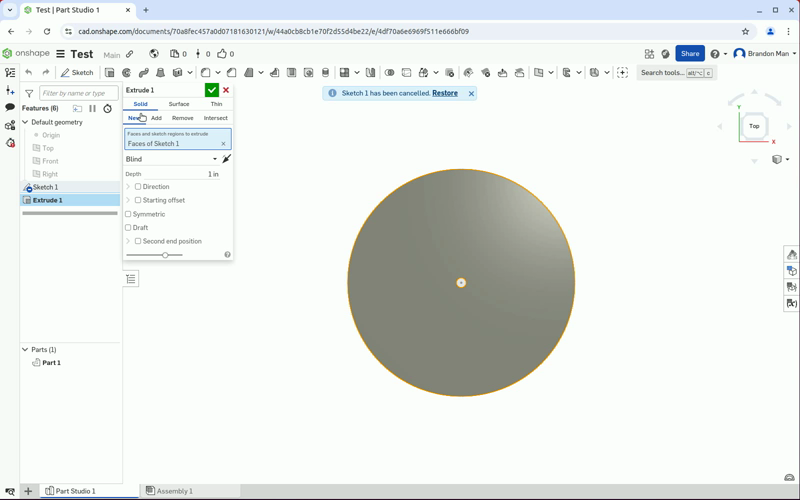
mouse_move(137, 120)
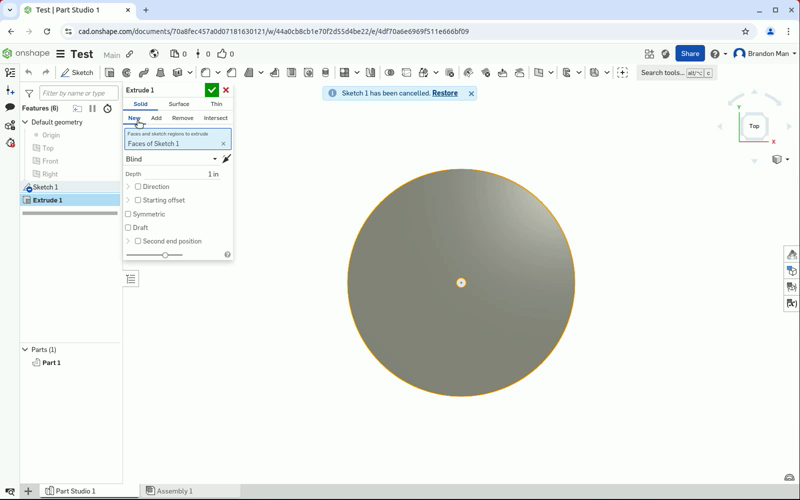
click(137, 120)
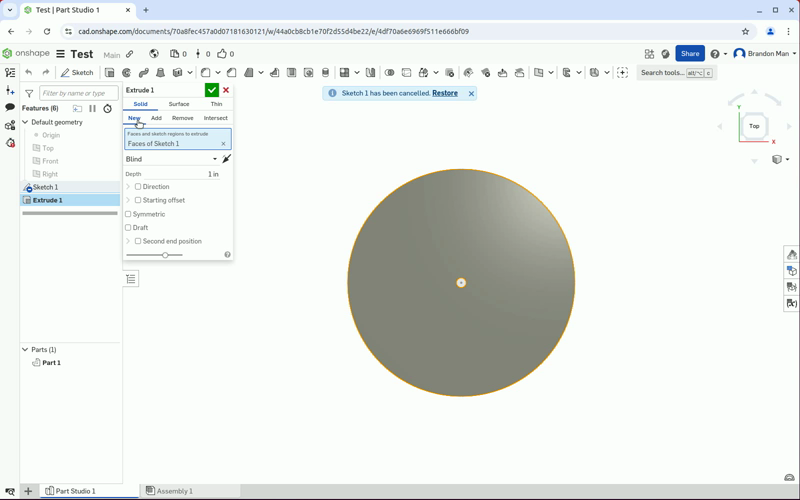
key(tab, 4)
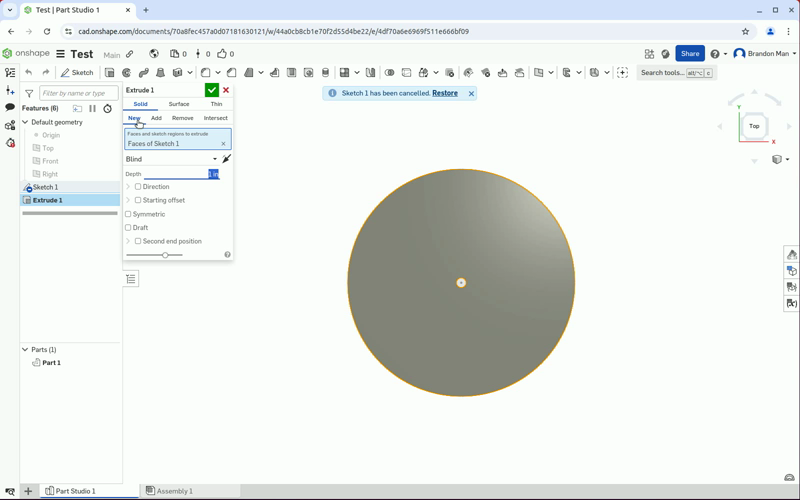
text(4.574)
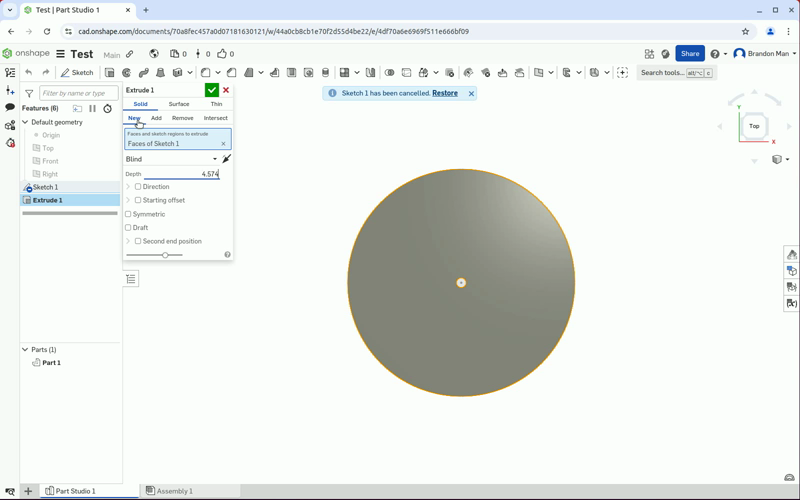
key(enter)
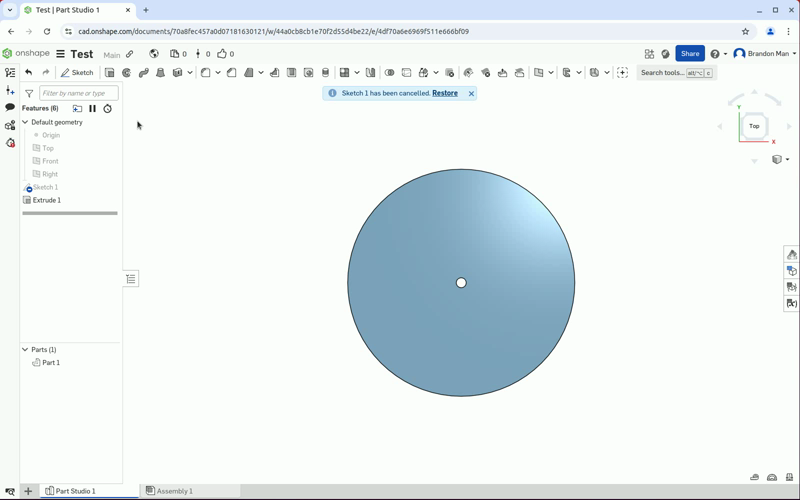
key(shift+h)
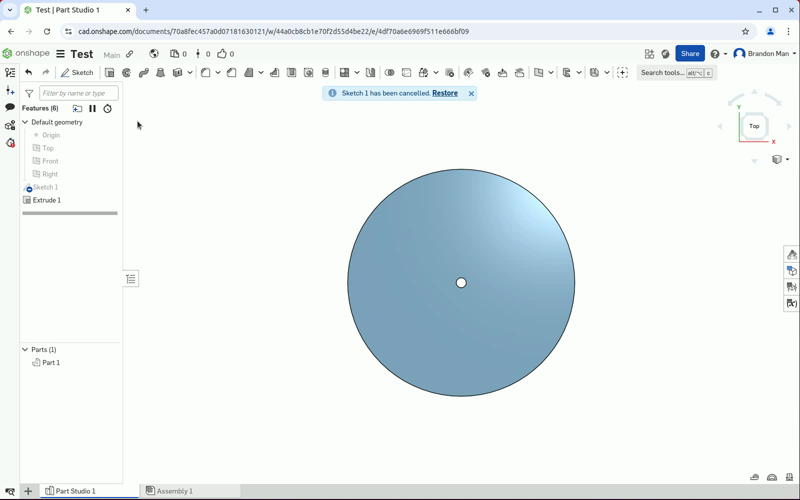
key(shift+h)
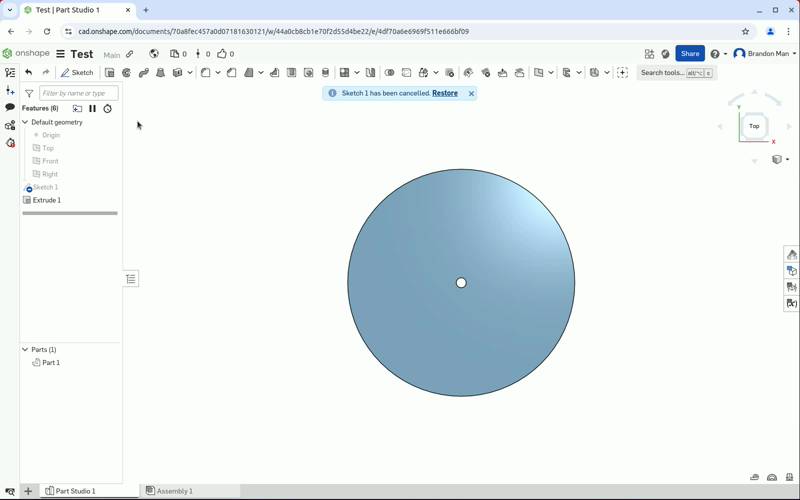
mouse_move(73, 189)
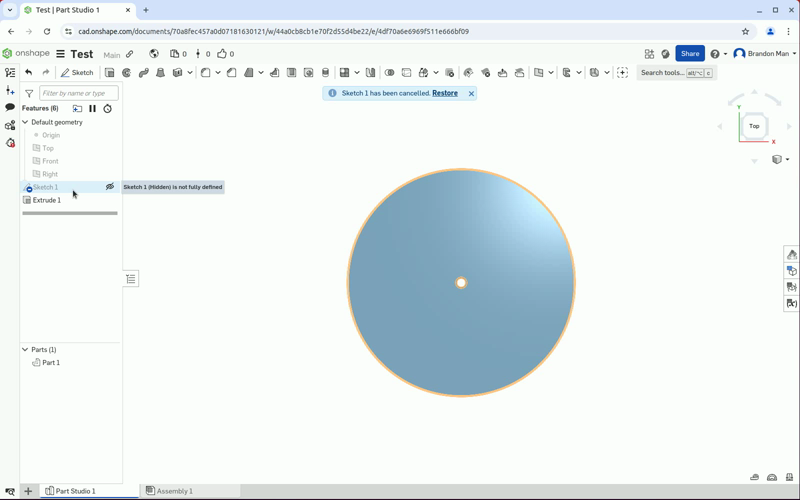
click(73, 189)
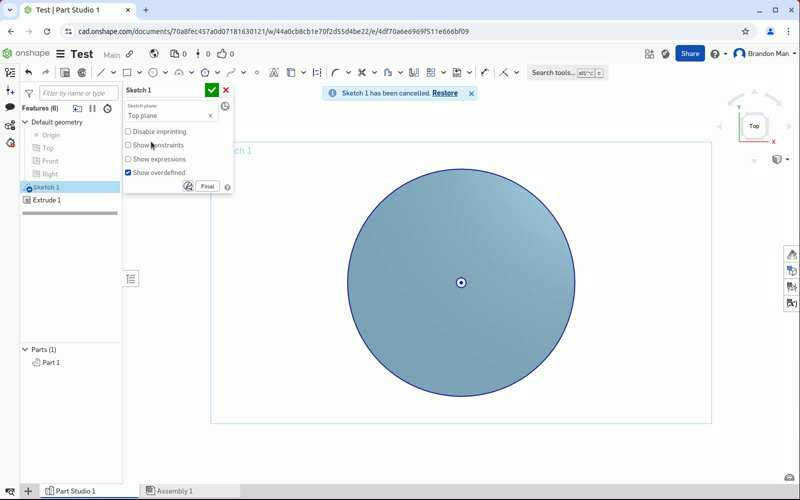
mouse_move(229, 92)
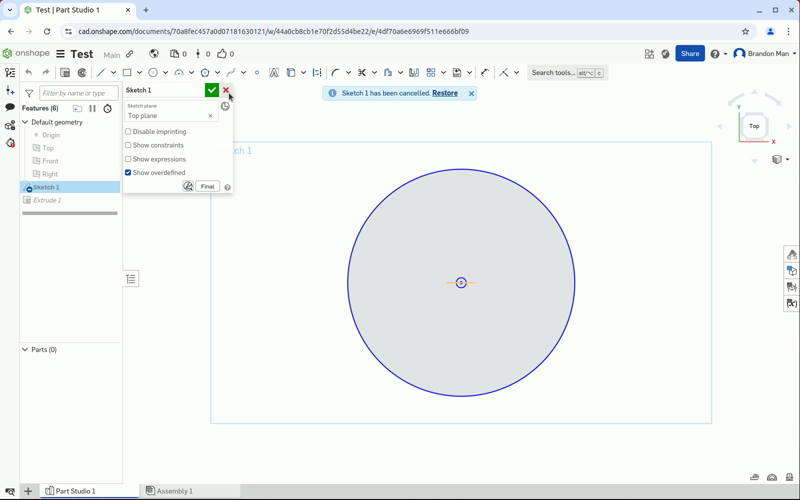
click(229, 92)
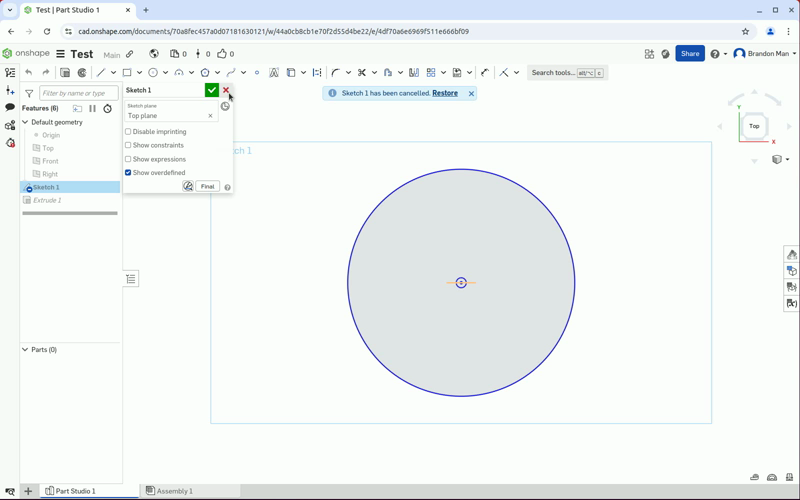
key(shift+s)
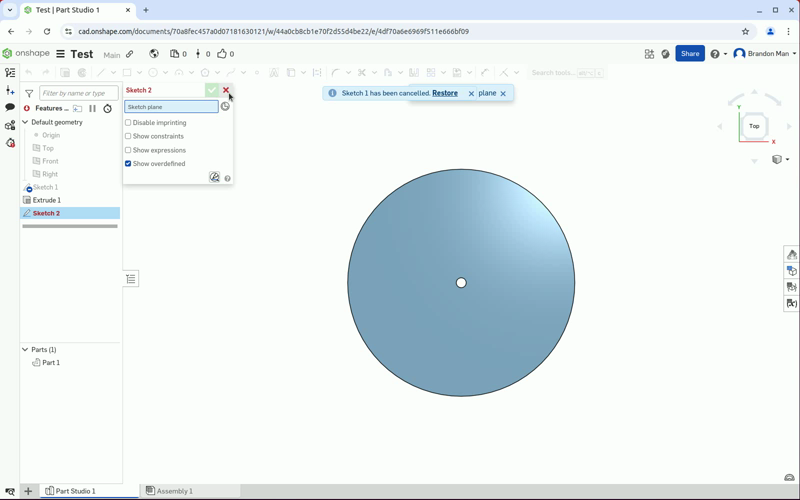
mouse_move(73, 150)
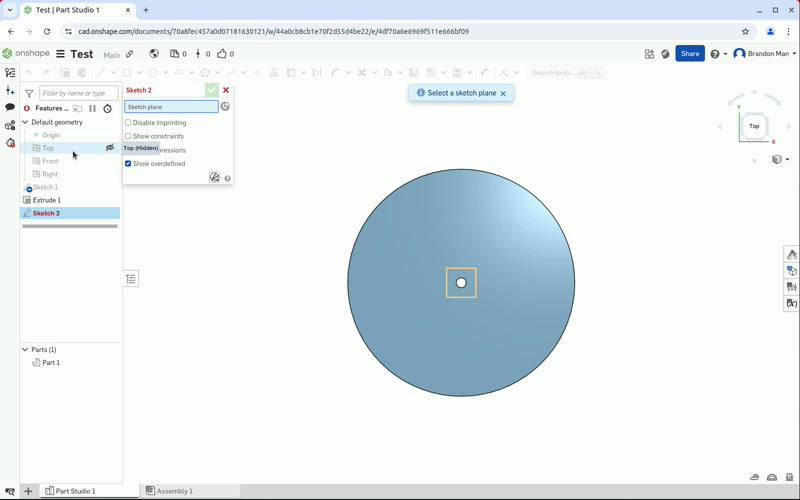
click(73, 150)
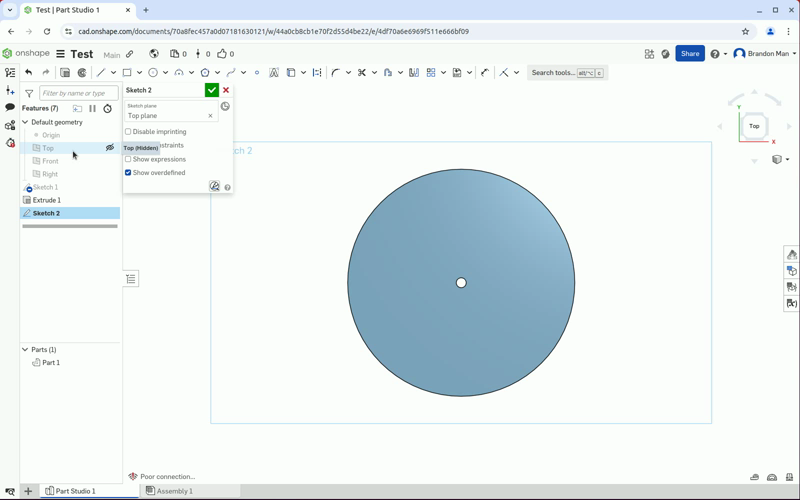
mouse_move(73, 352)
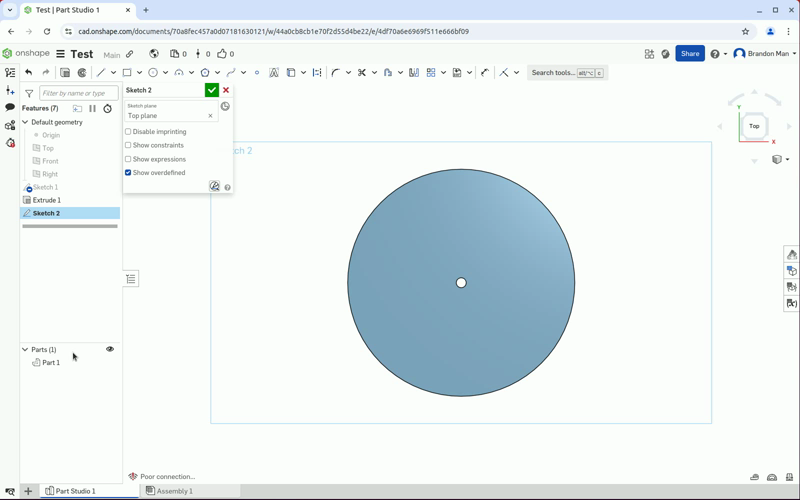
key(y)
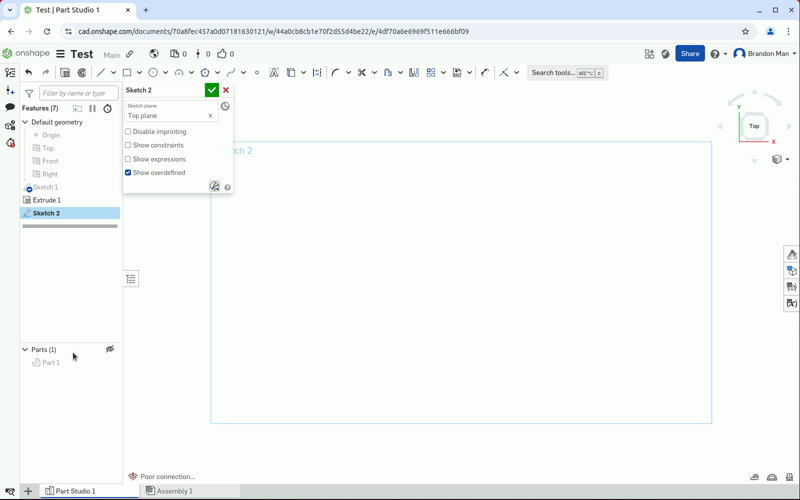
key(c)
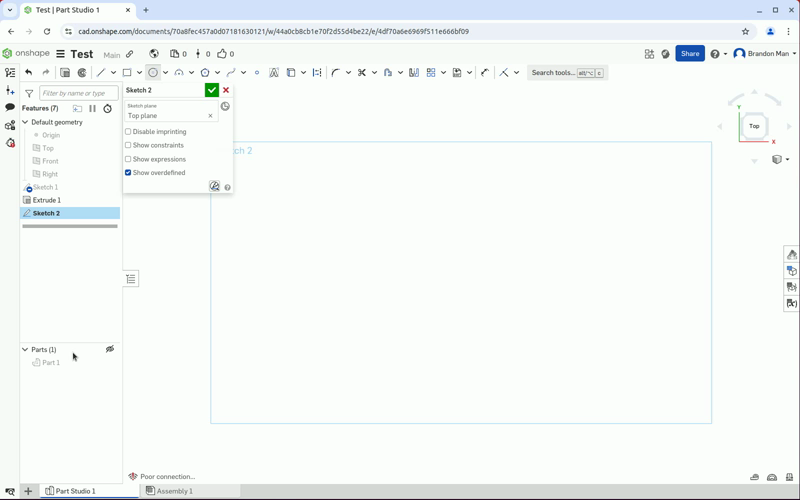
key_down(shift)
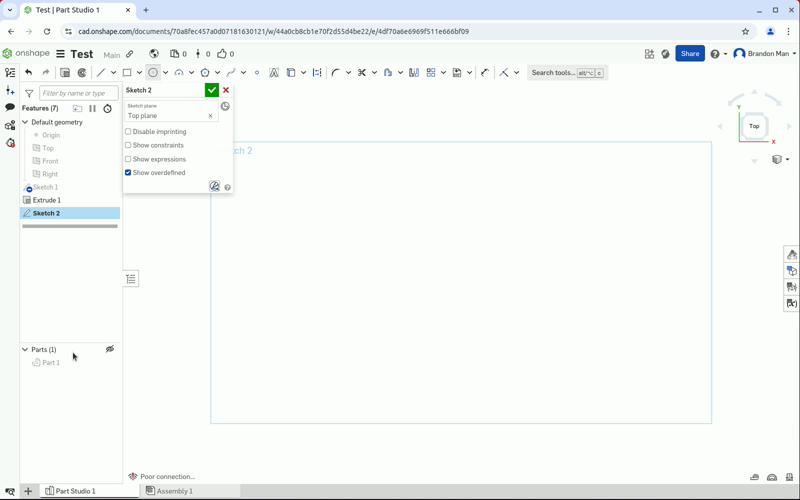
mouse_move(461, 282)
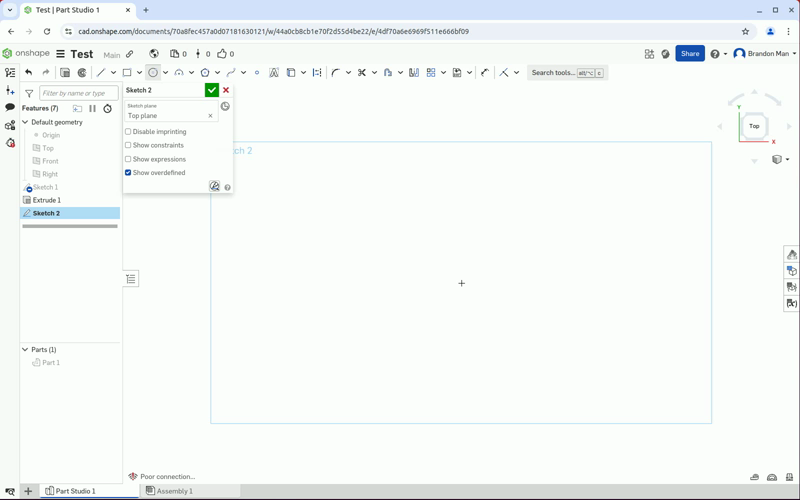
click(461, 282)
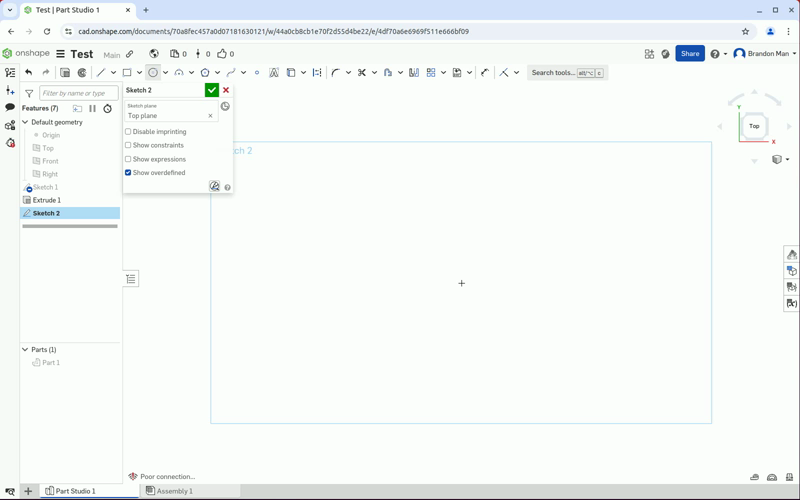
key_up(shift)
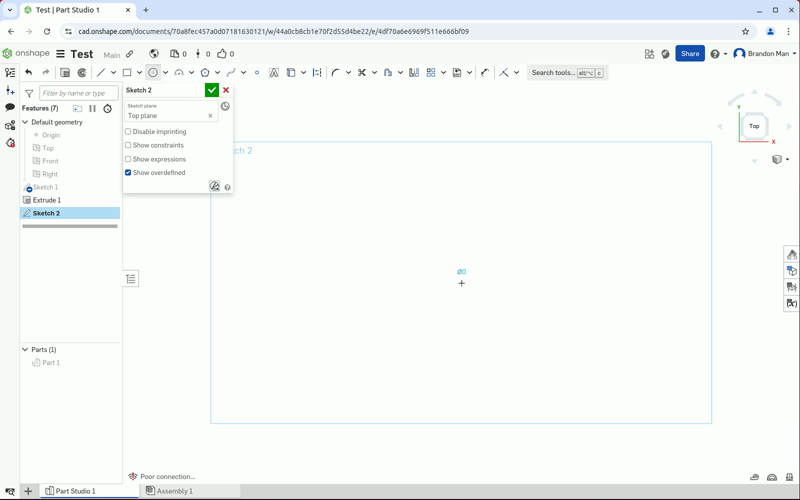
mouse_move(467, 282)
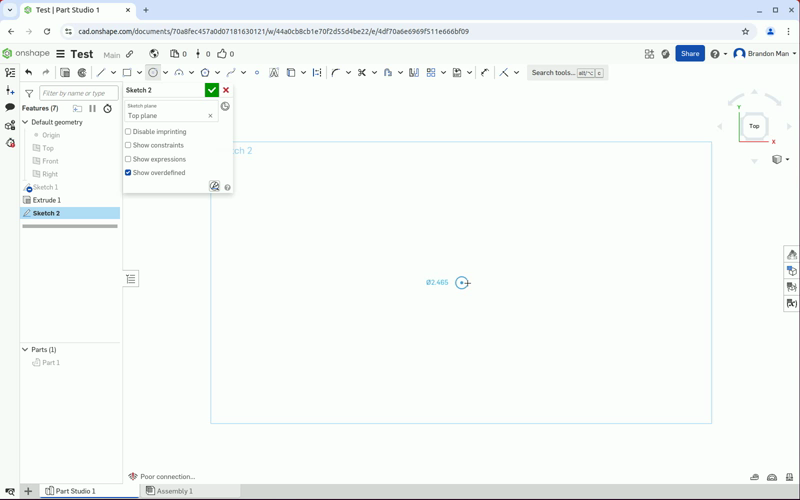
click(467, 282)
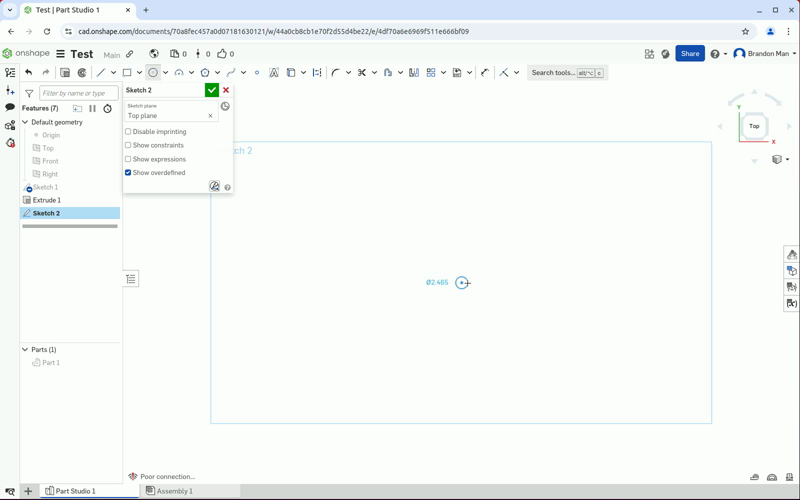
key(esc)
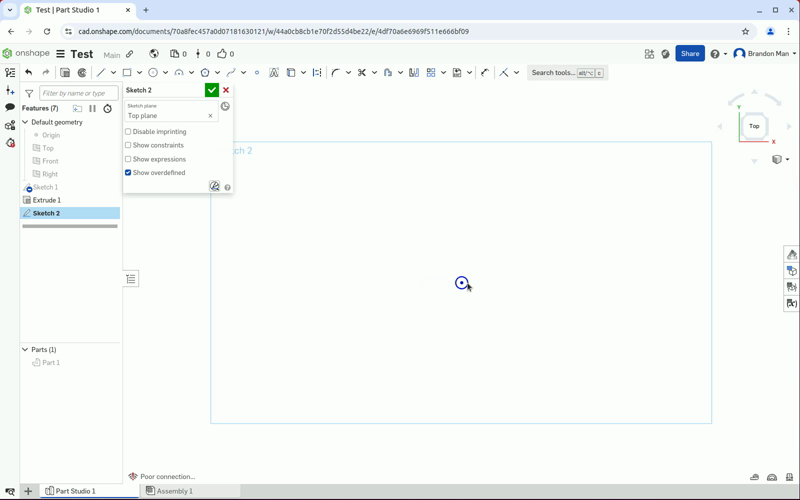
mouse_move(460, 279)
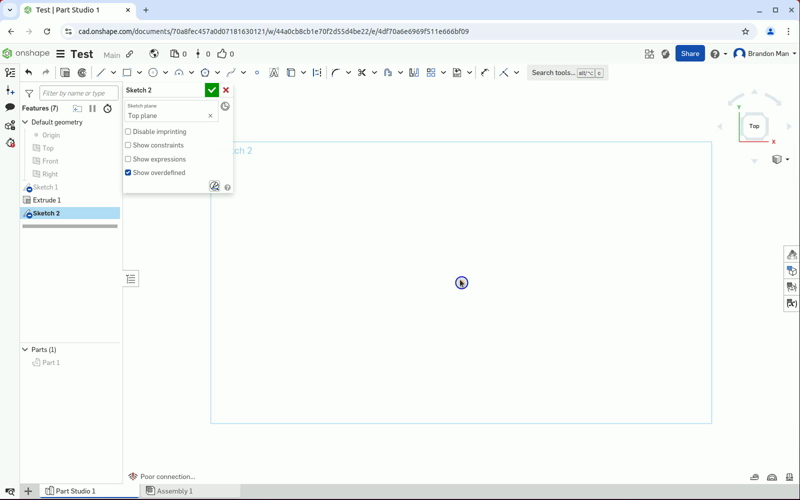
scroll(6)
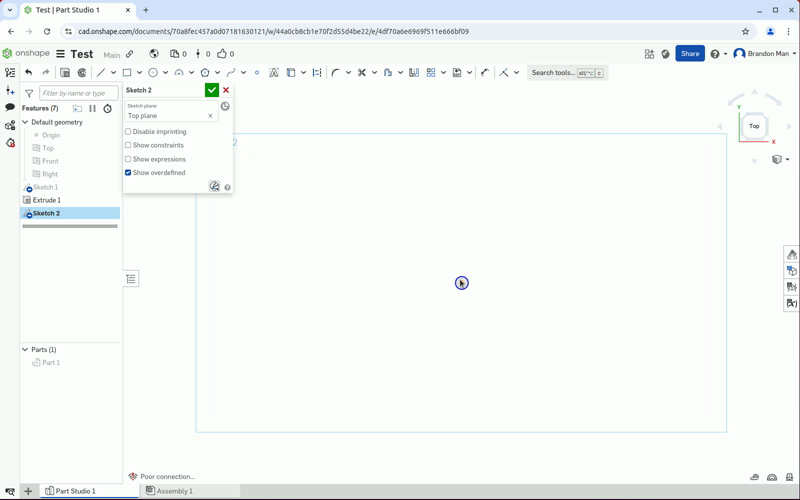
scroll(6)
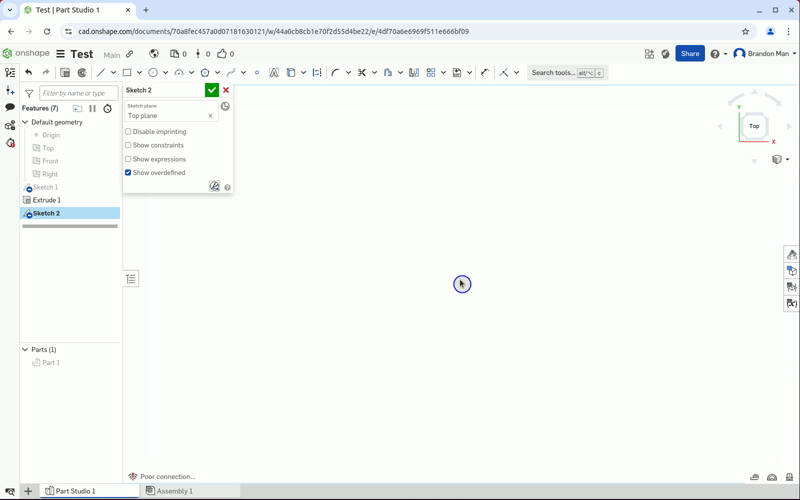
scroll(6)
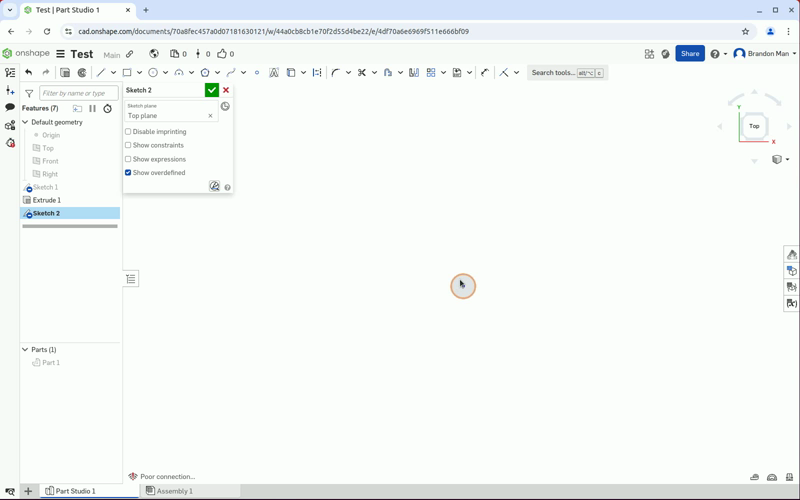
scroll(6)
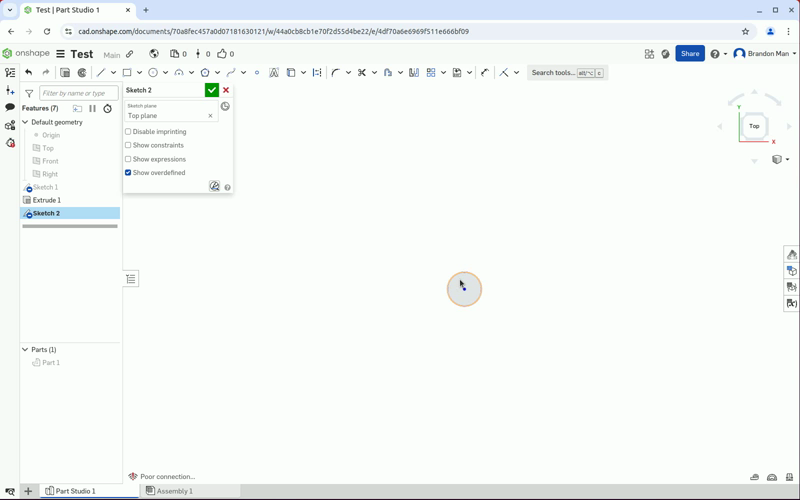
scroll(6)
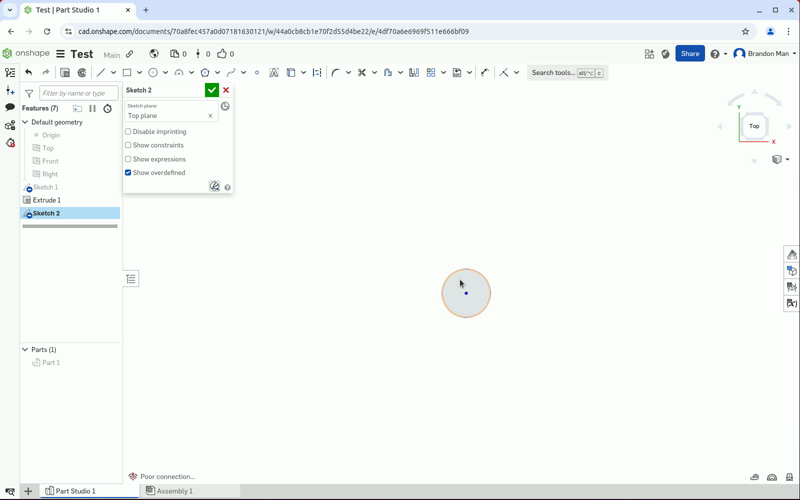
scroll(6)
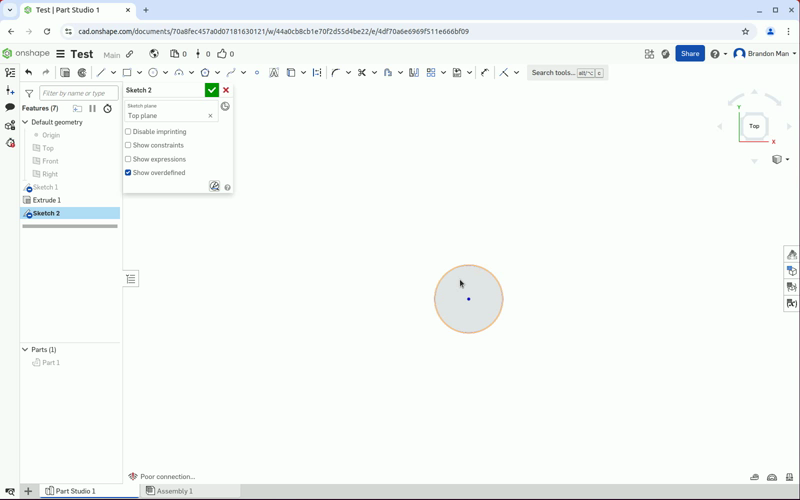
scroll(6)
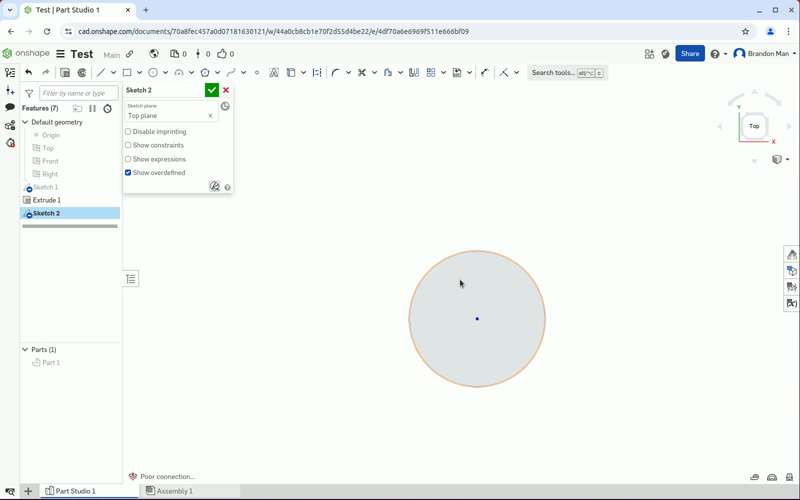
click(460, 279)
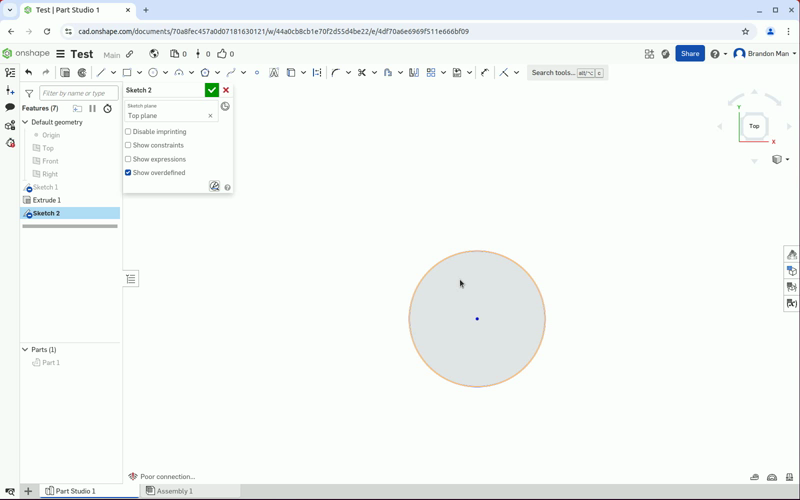
scroll(-6)
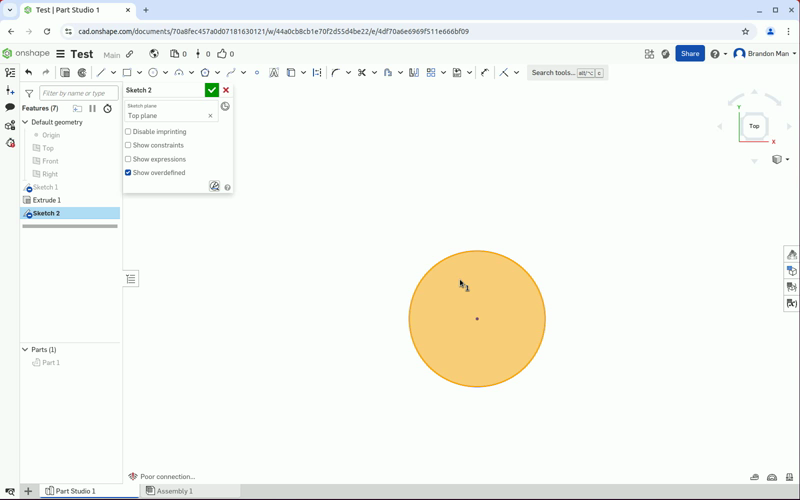
scroll(-6)
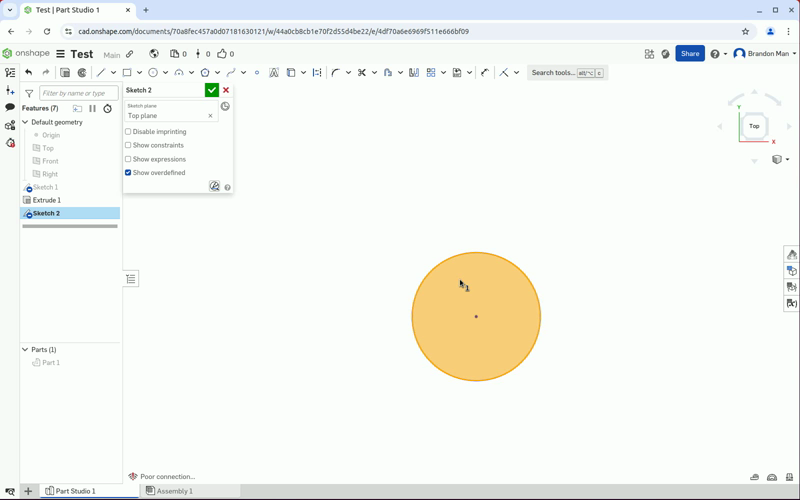
scroll(-6)
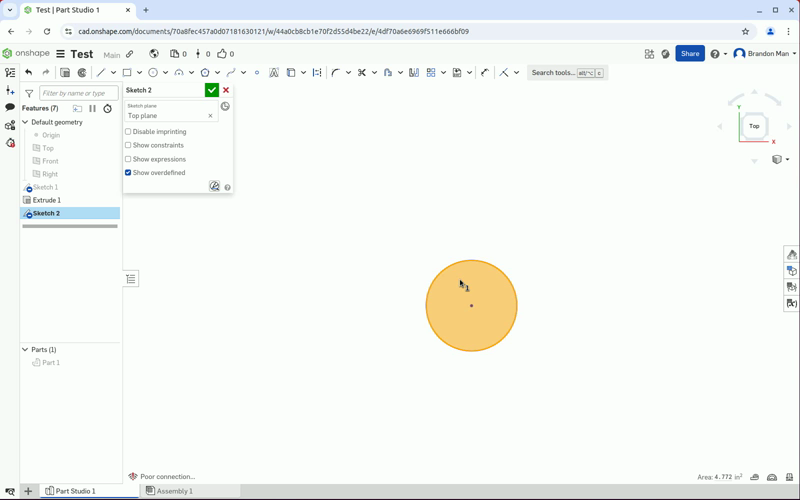
scroll(-6)
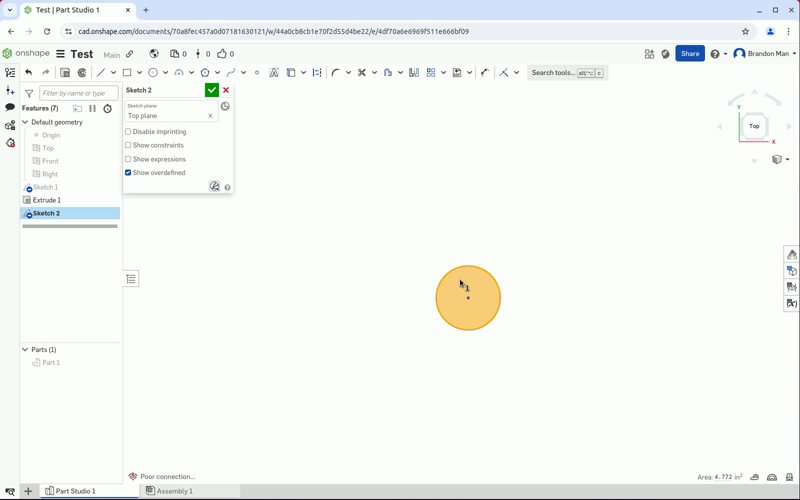
scroll(-6)
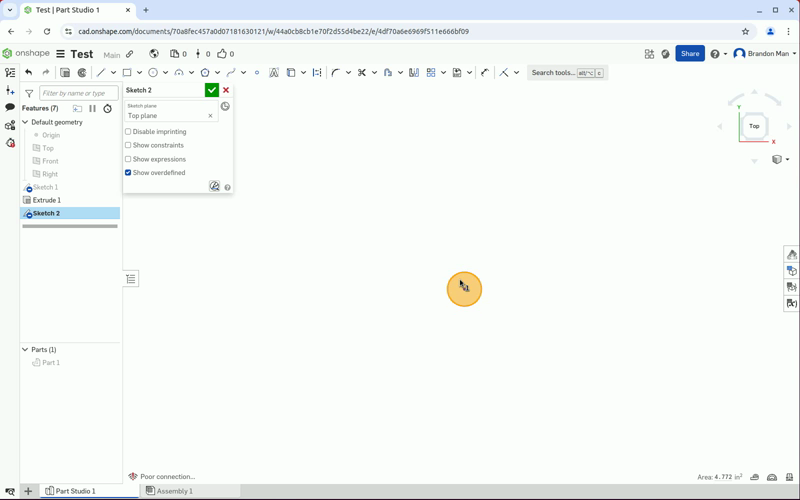
scroll(-6)
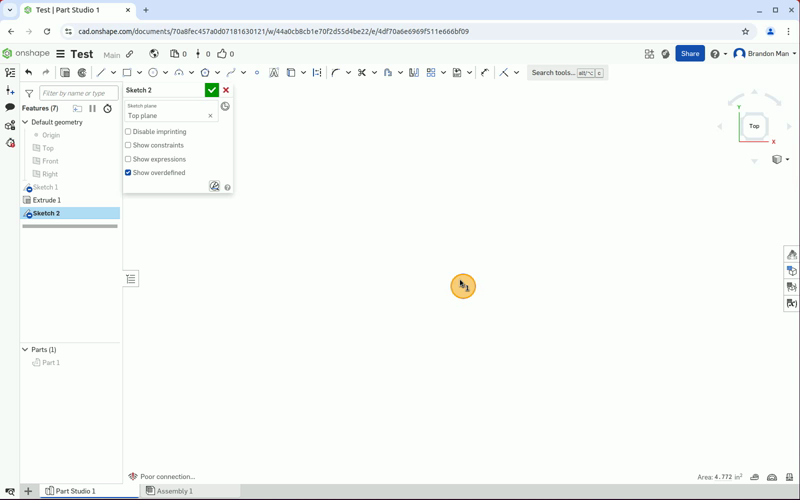
scroll(-6)
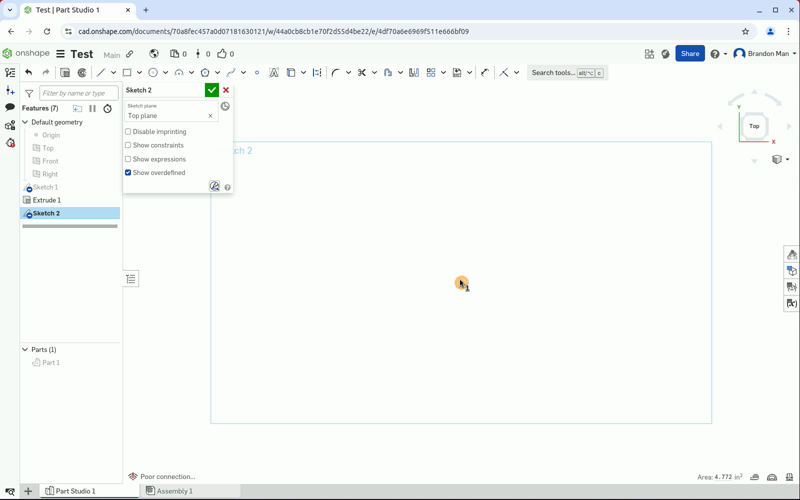
mouse_move(73, 352)
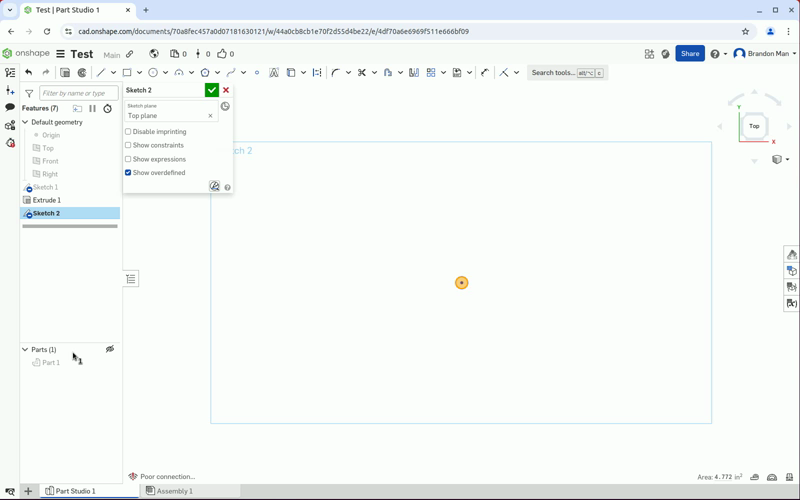
key(shift+y)
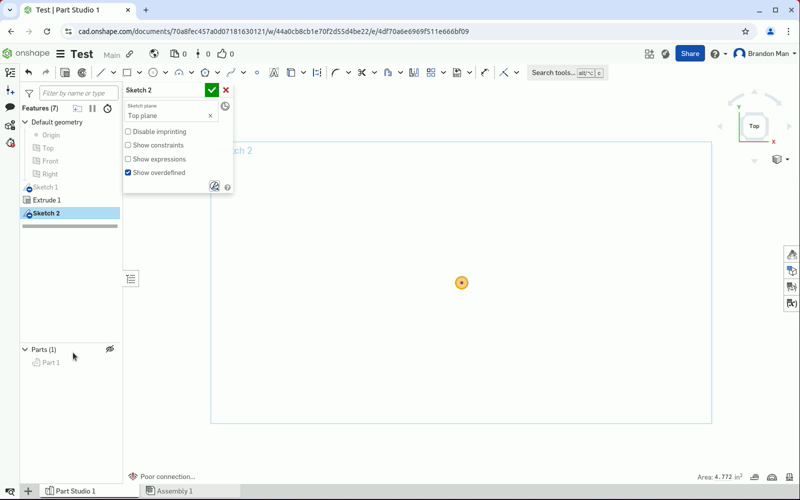
key(shift+e)
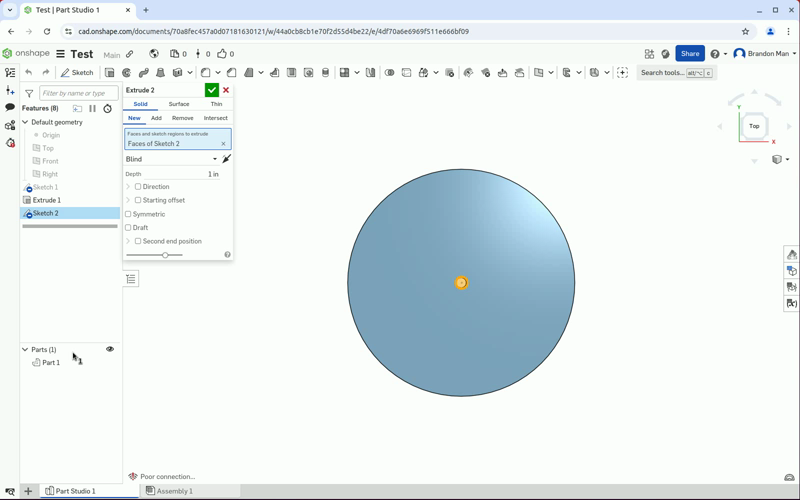
mouse_move(143, 106)
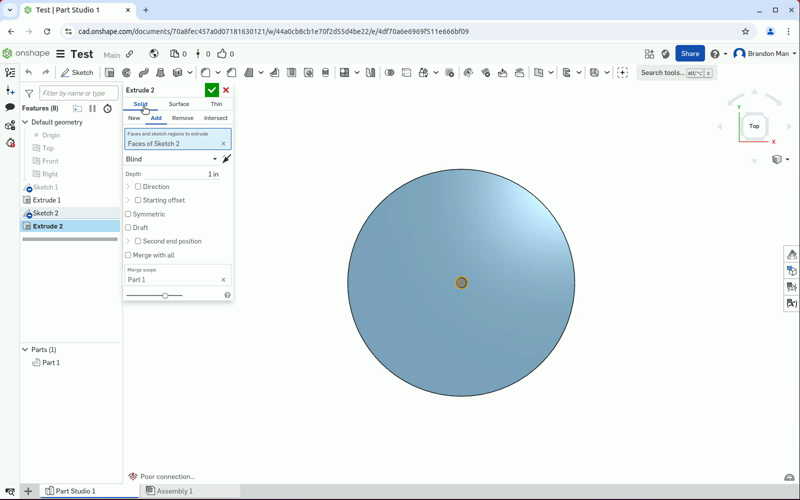
click(143, 106)
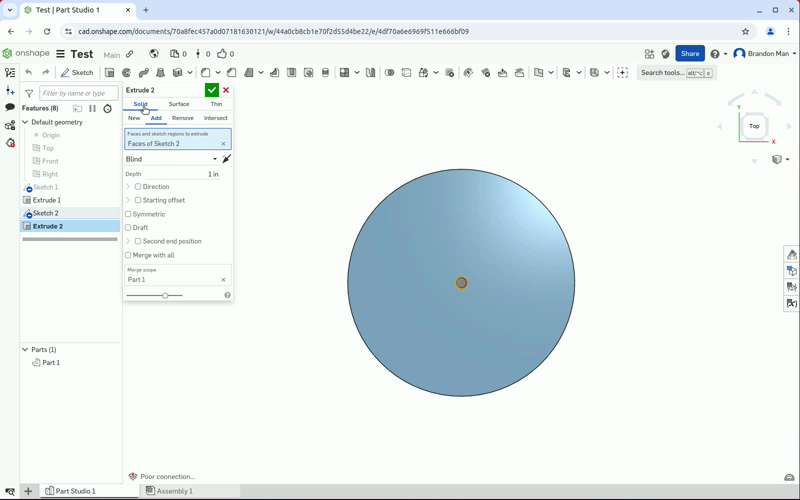
mouse_move(137, 120)
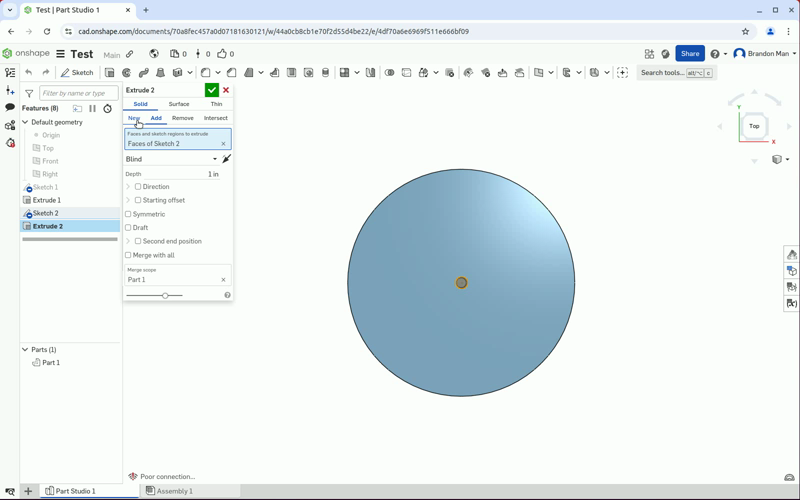
click(137, 120)
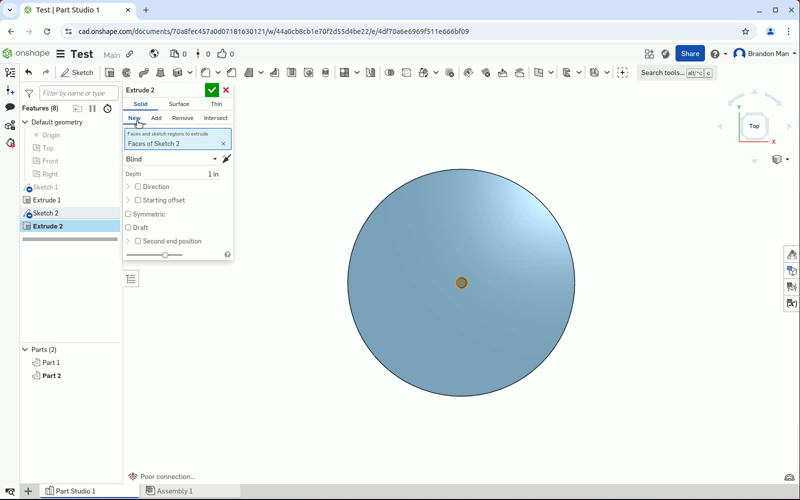
key(tab, 4)
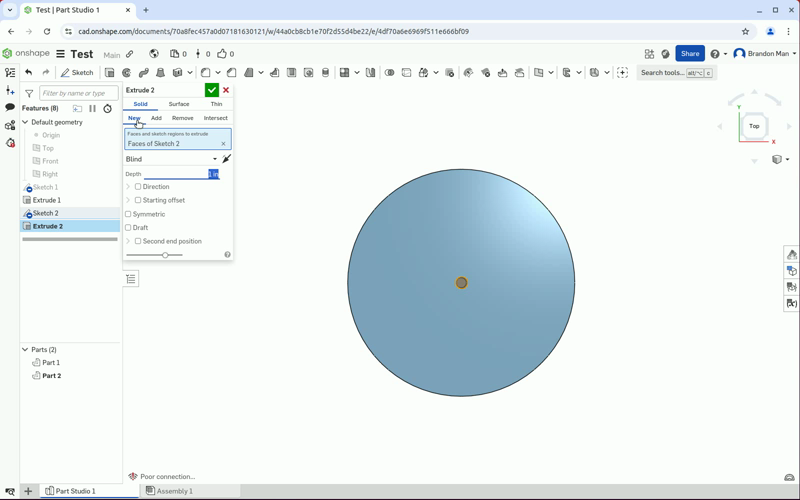
text(4.574)
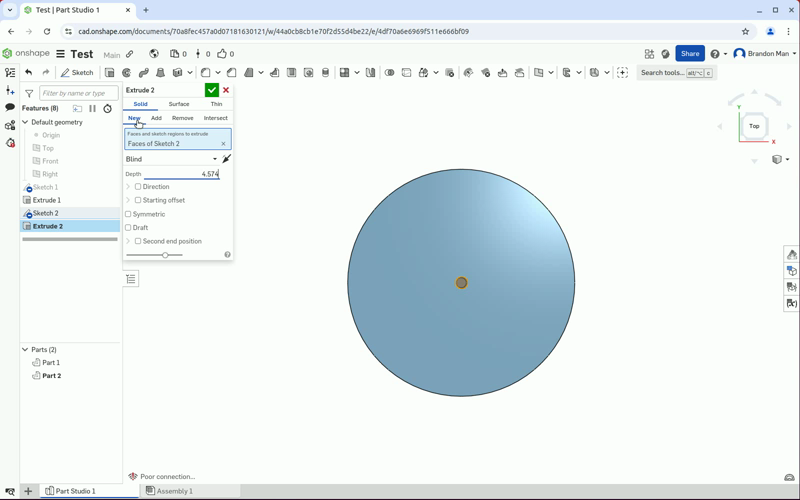
key(enter)
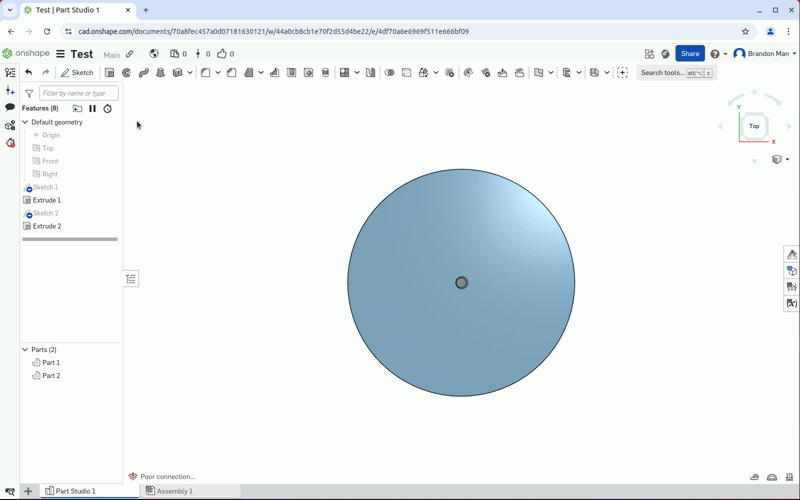
key(shift+h)
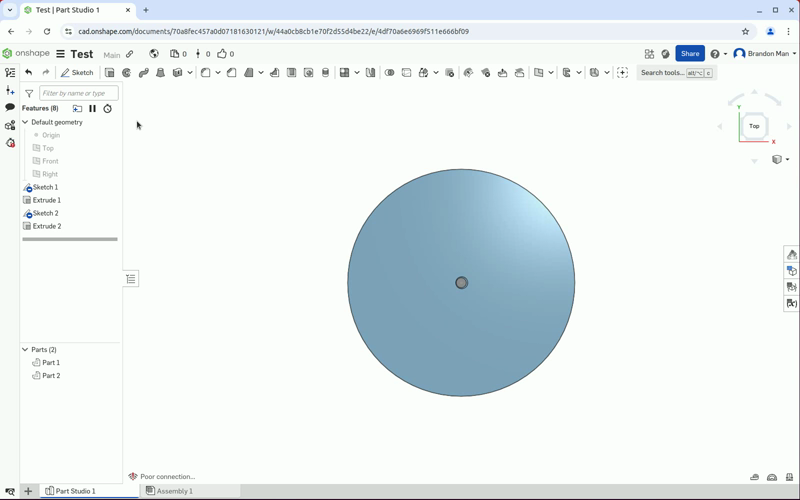
key(shift+h)
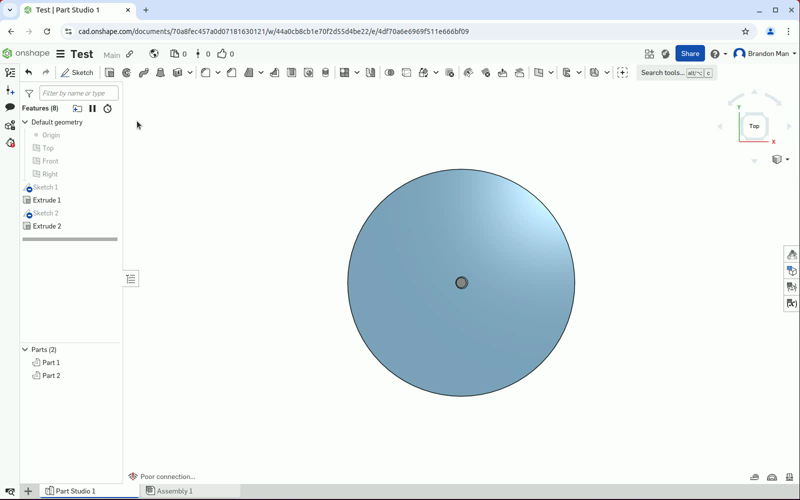
mouse_move(73, 189)
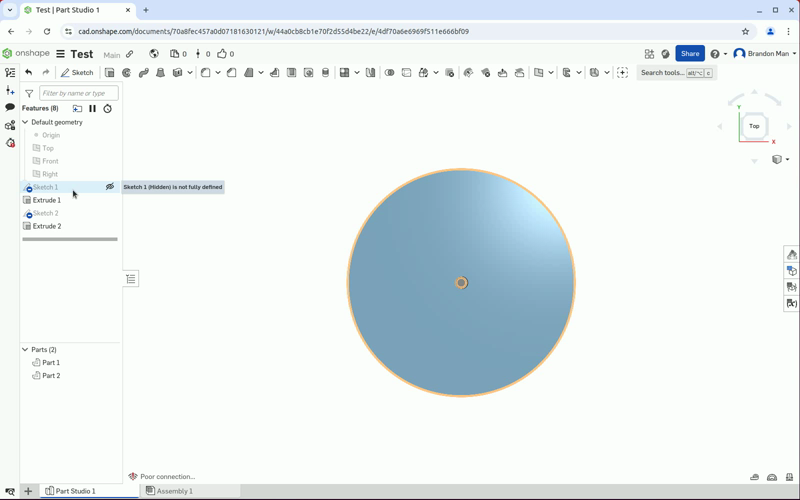
click(73, 189)
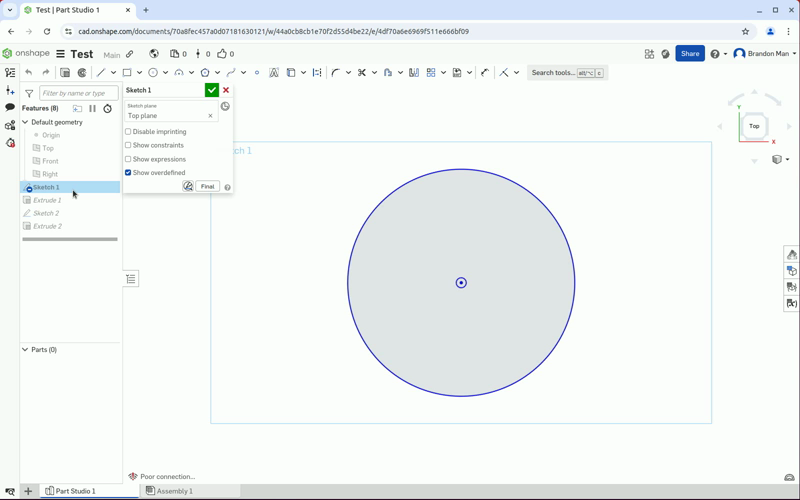
mouse_move(229, 92)
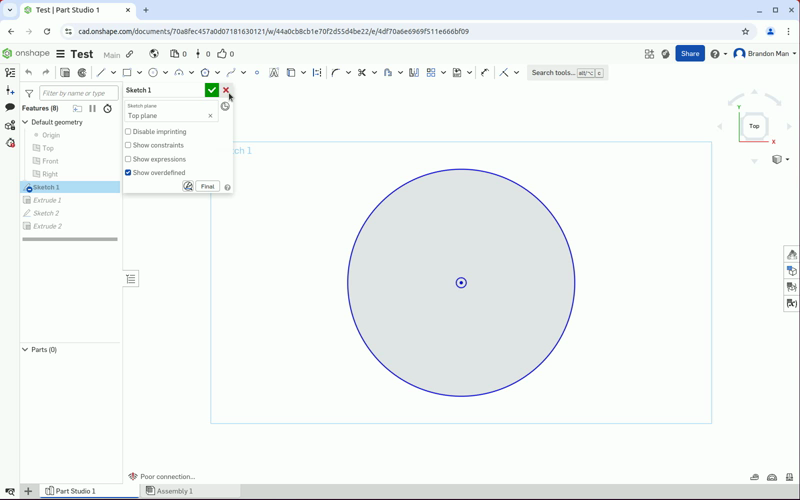
click(229, 92)
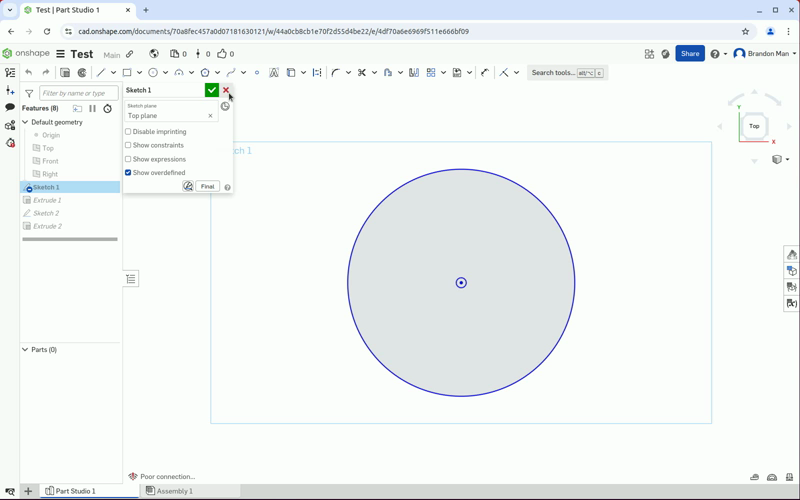
key(shift+s)
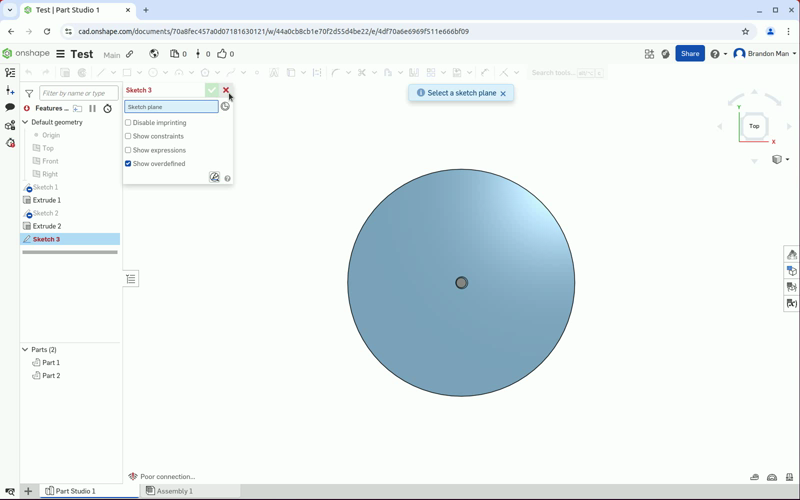
mouse_move(73, 150)
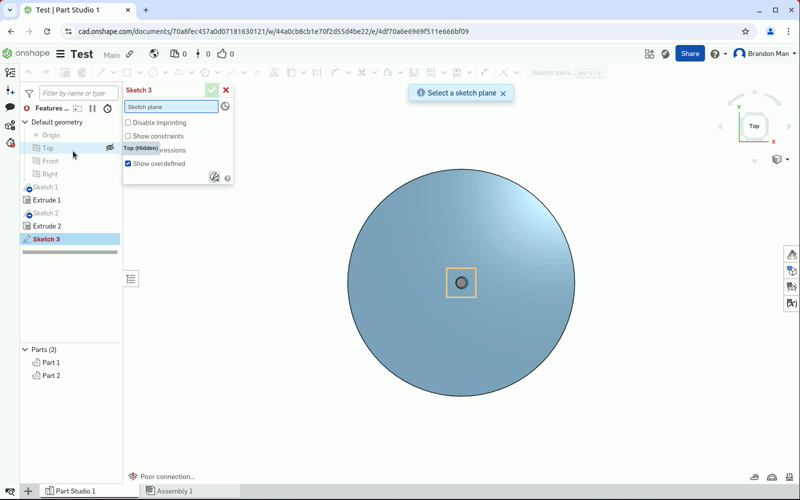
click(73, 150)
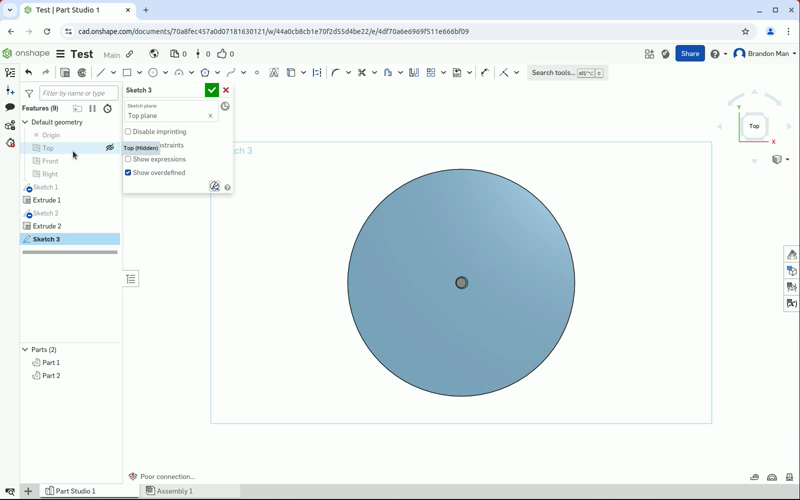
mouse_move(73, 352)
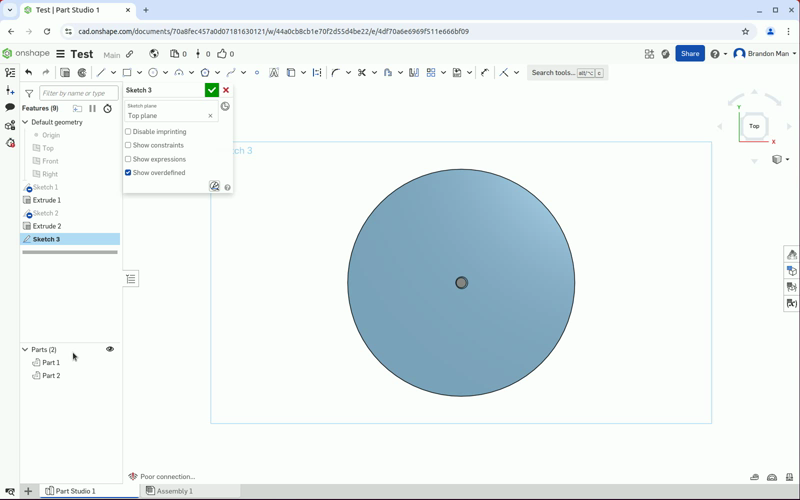
key(y)
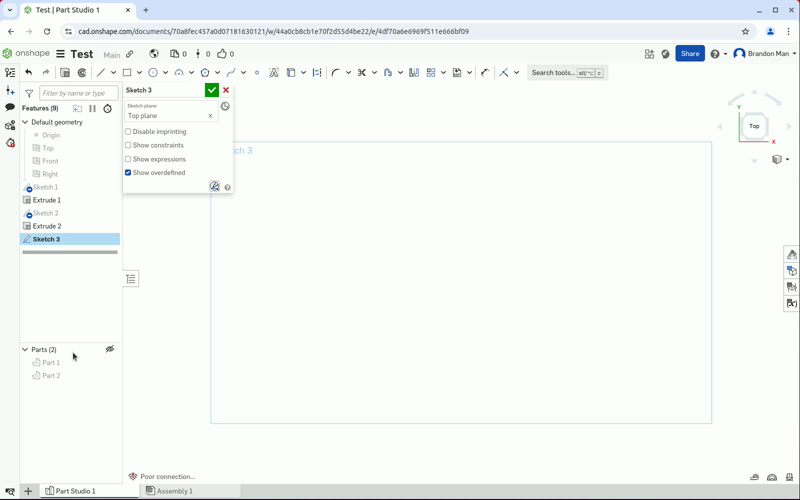
key(c)
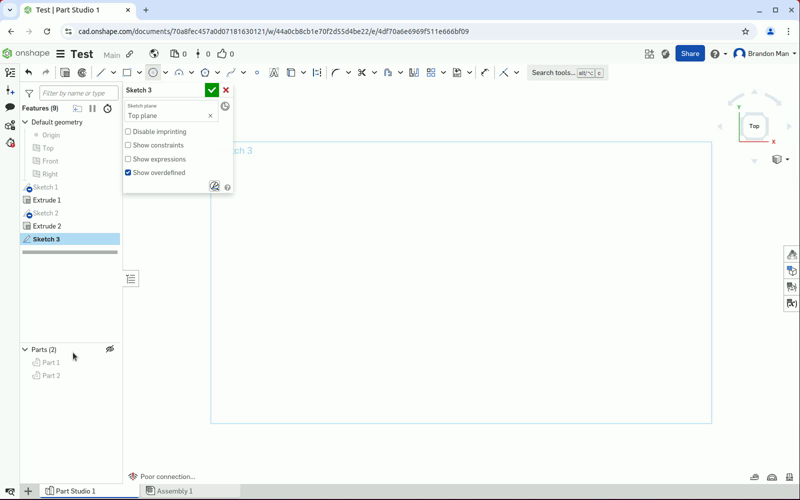
key_down(shift)
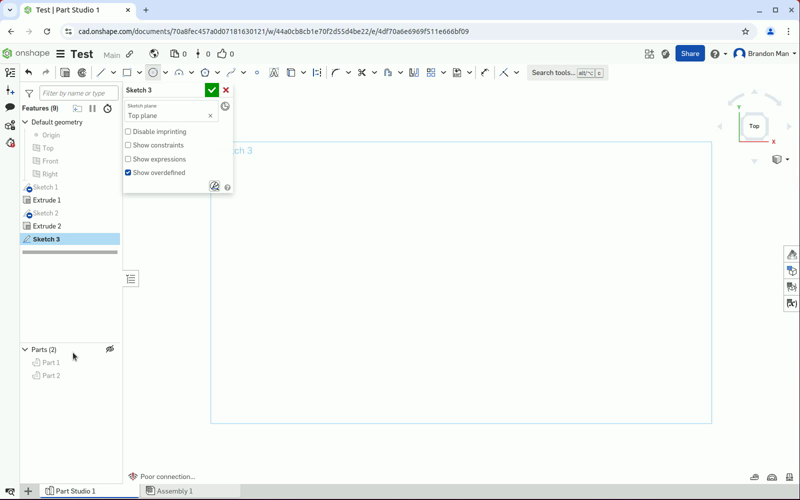
mouse_move(461, 282)
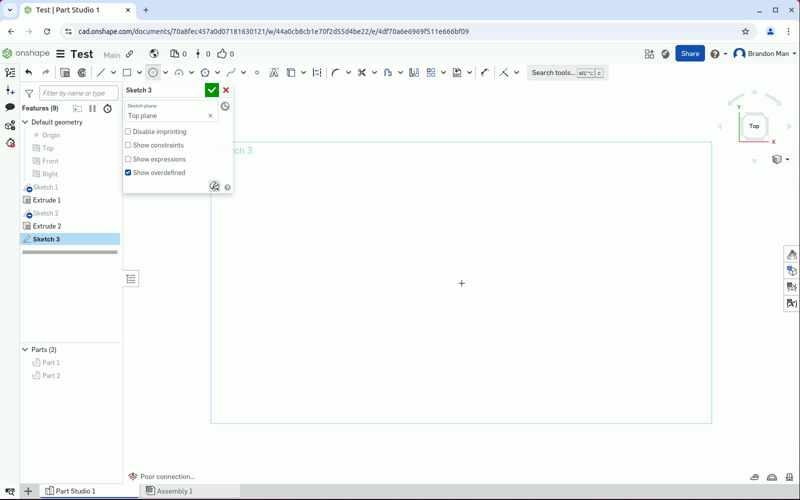
click(461, 282)
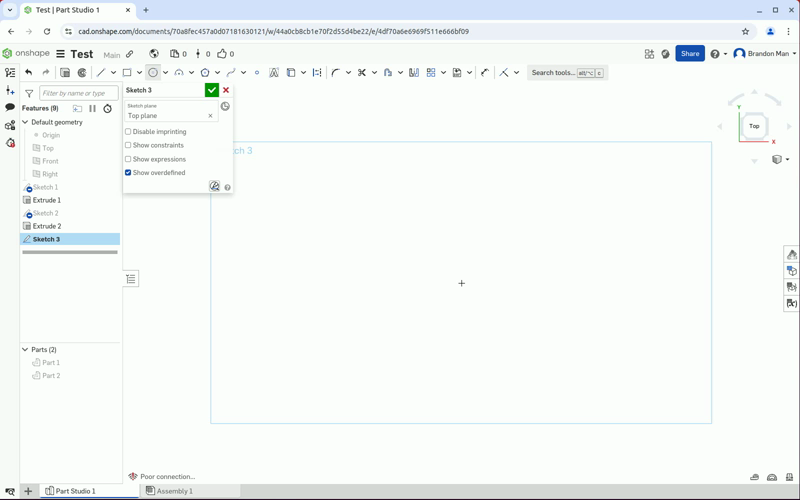
key_up(shift)
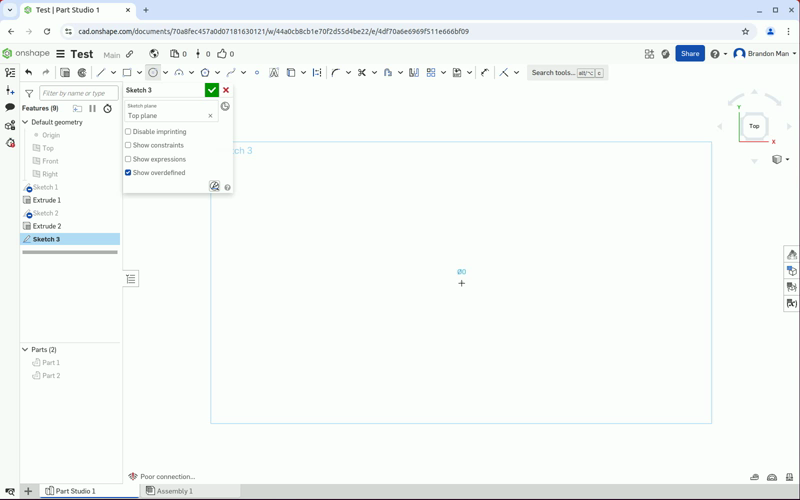
mouse_move(467, 282)
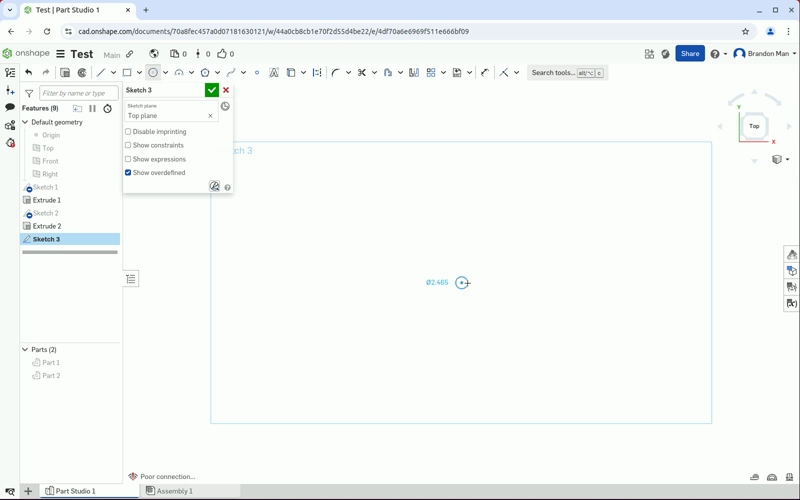
click(467, 282)
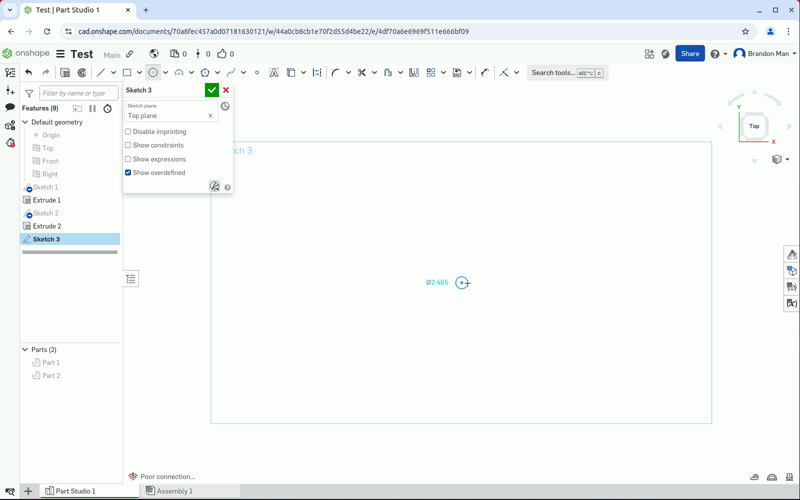
key(esc)
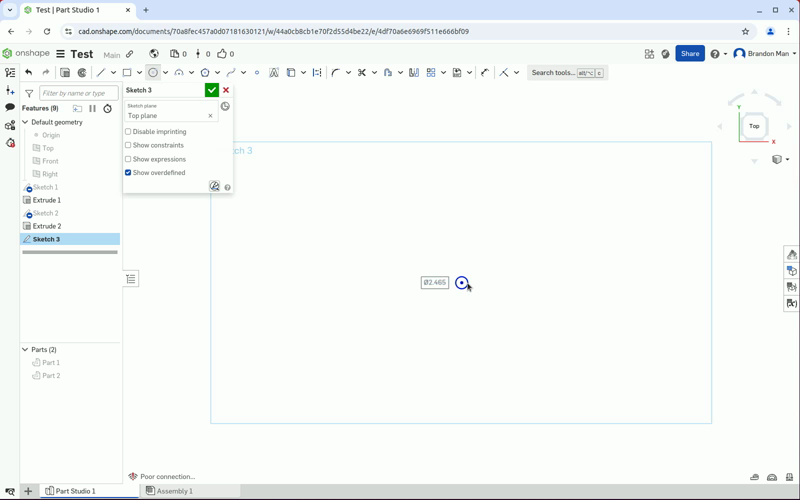
mouse_move(466, 283)
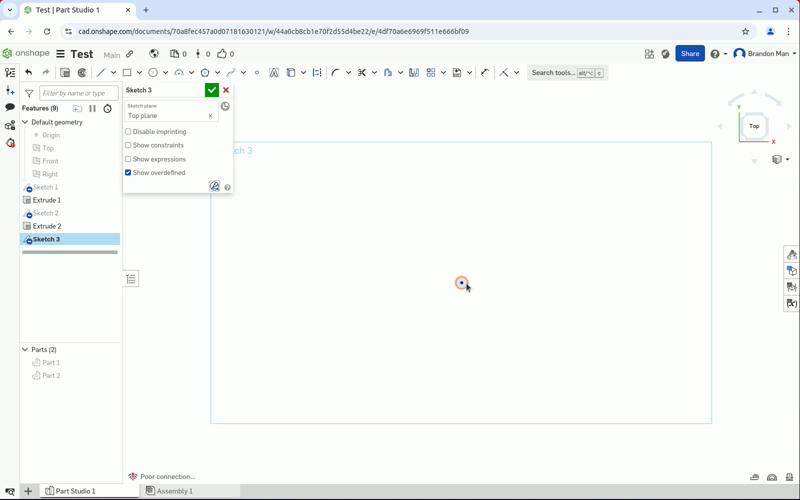
scroll(6)
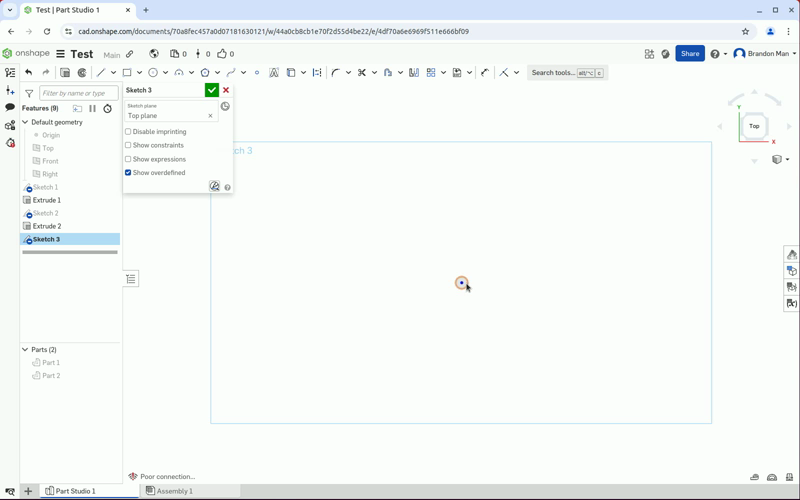
scroll(6)
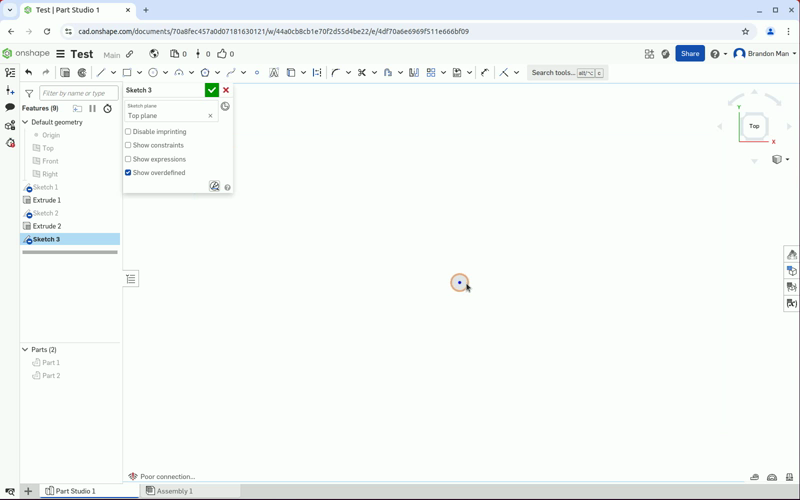
scroll(6)
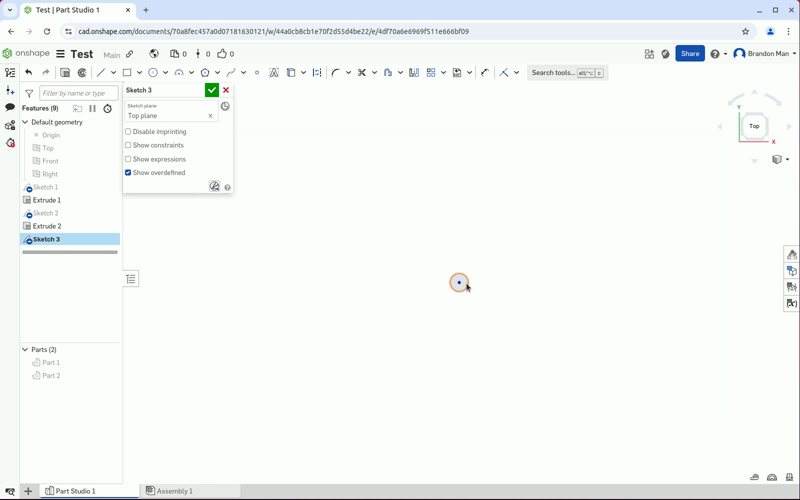
scroll(6)
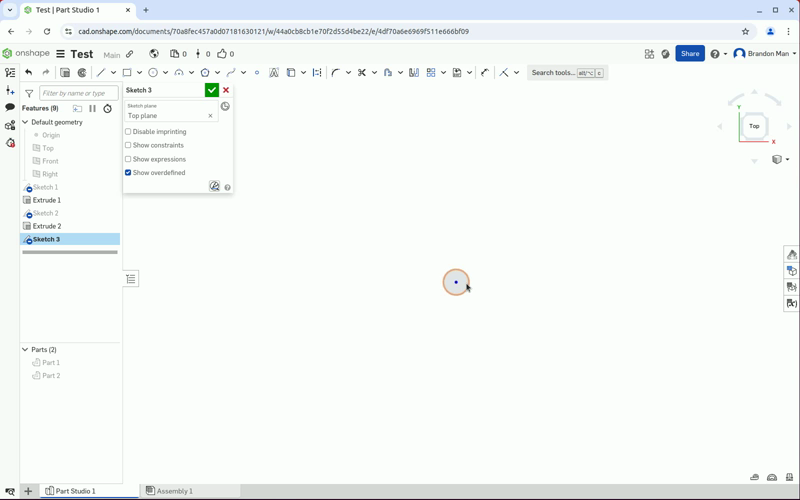
scroll(6)
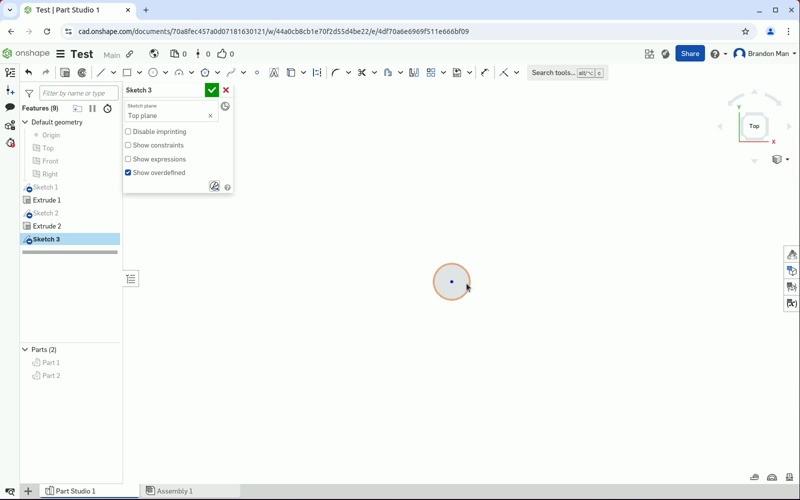
scroll(6)
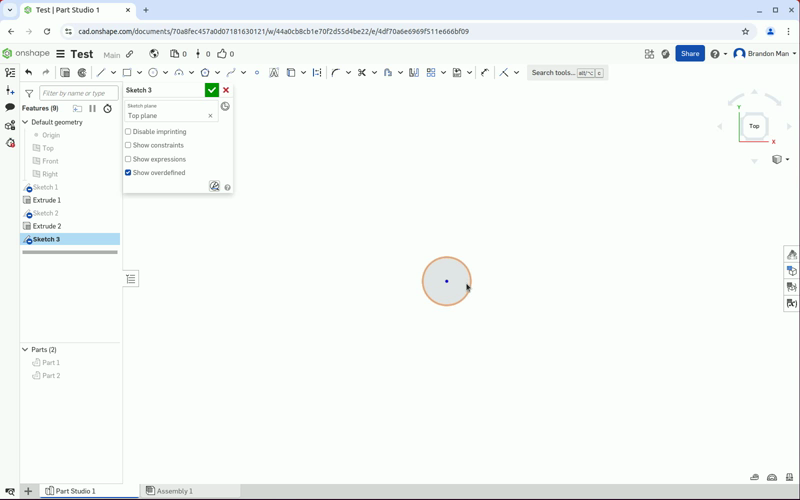
scroll(6)
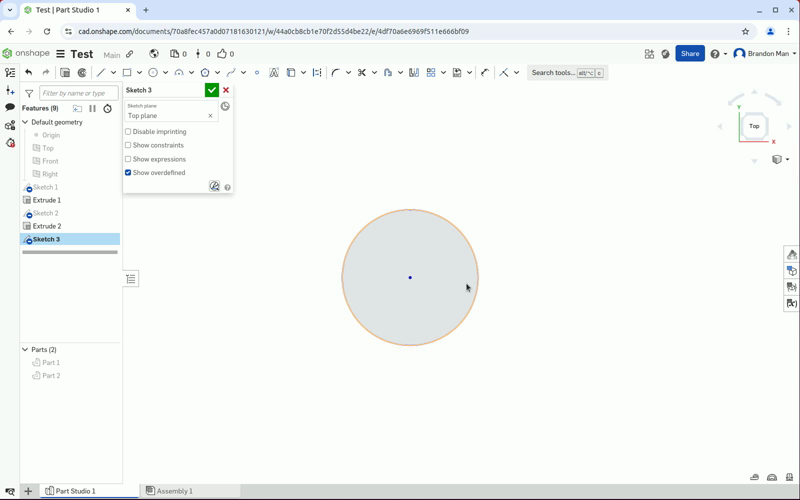
click(466, 283)
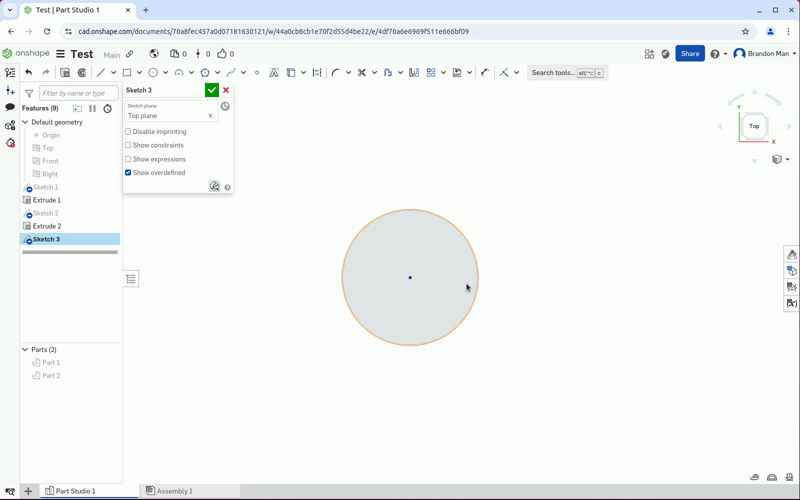
scroll(-6)
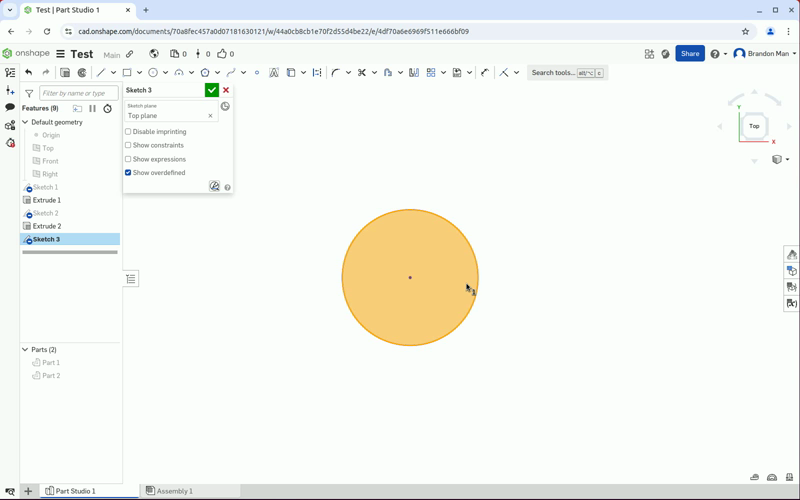
scroll(-6)
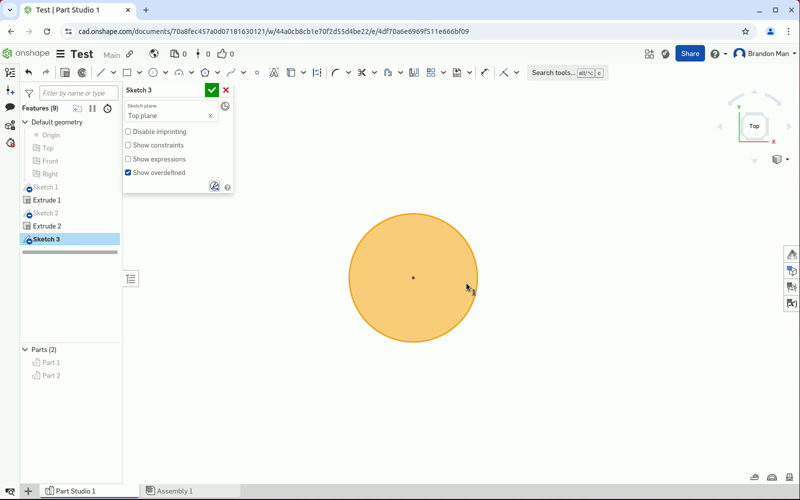
scroll(-6)
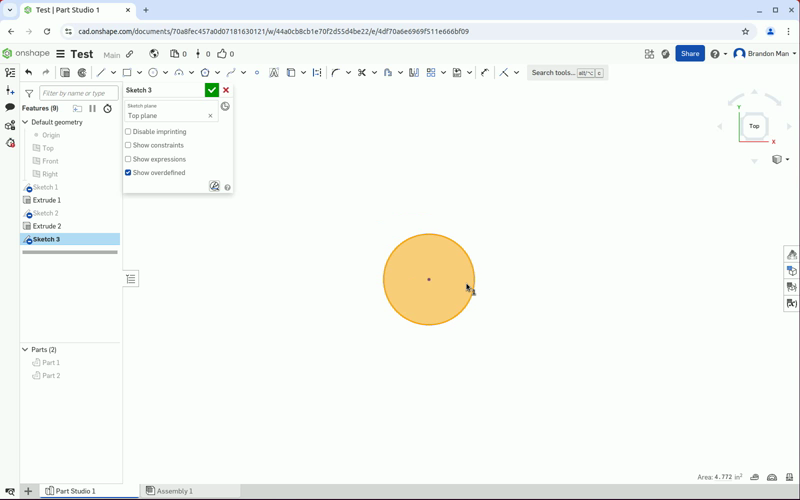
scroll(-6)
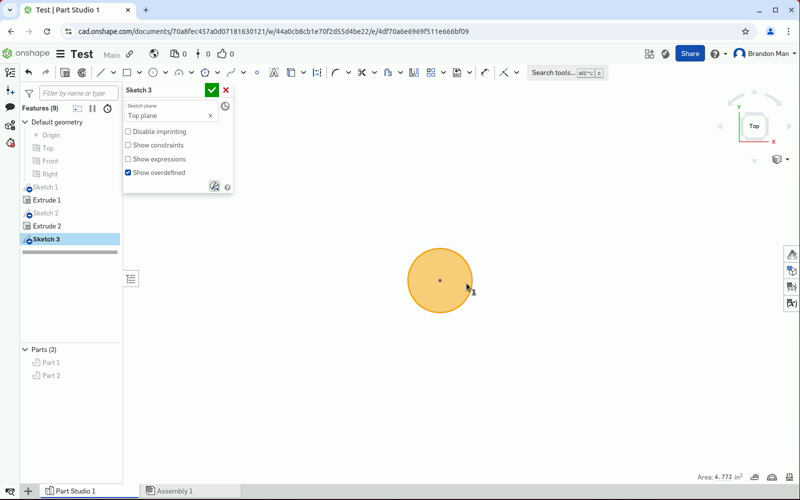
scroll(-6)
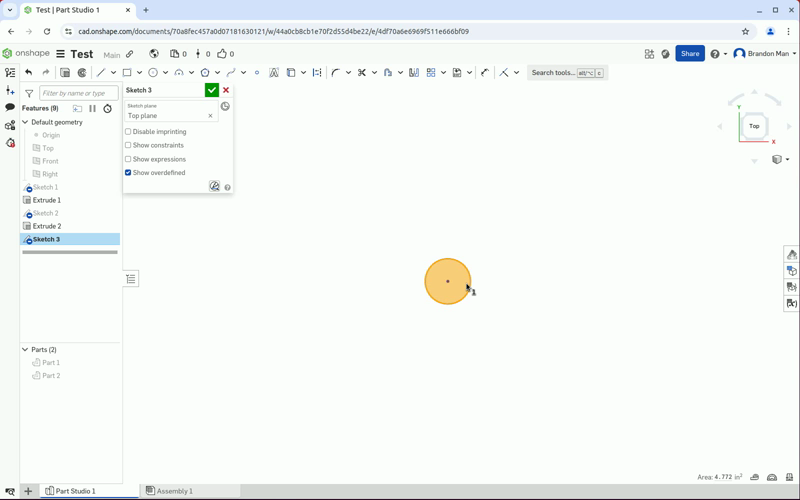
scroll(-6)
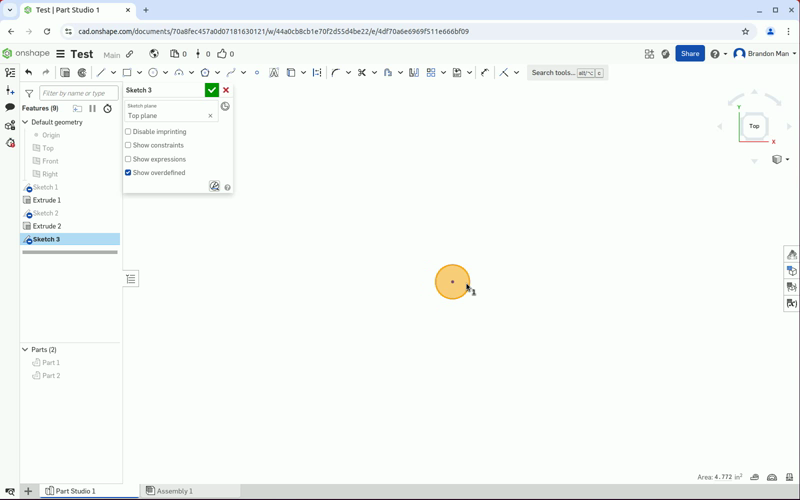
scroll(-6)
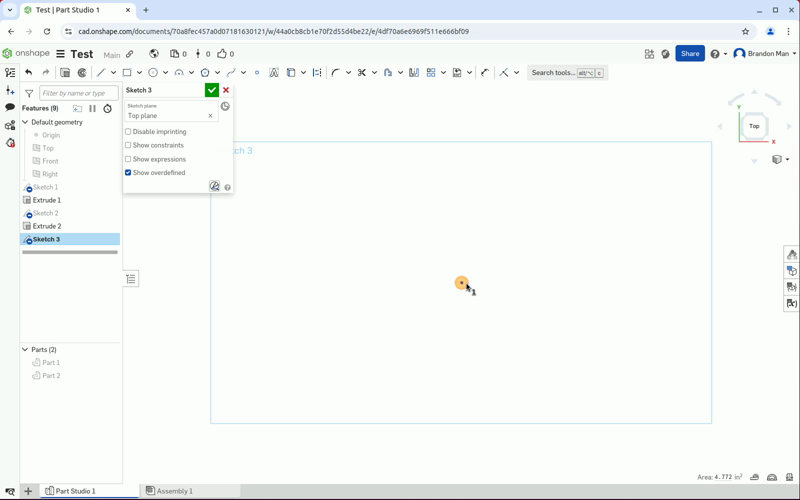
mouse_move(73, 352)
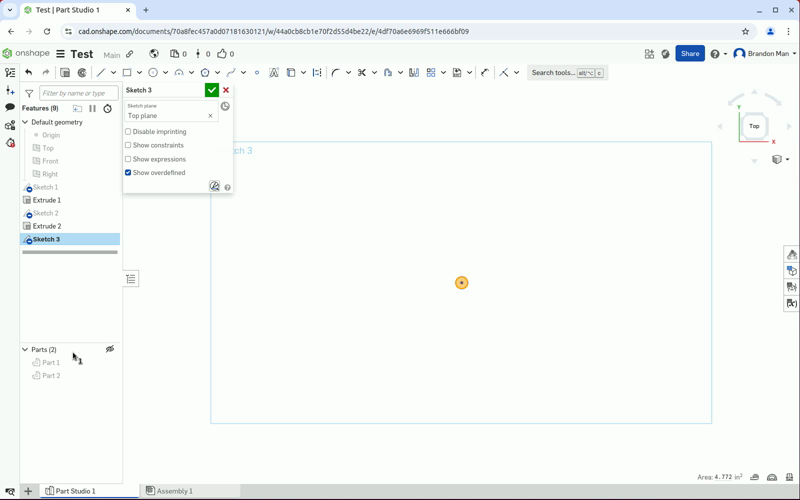
key(shift+y)
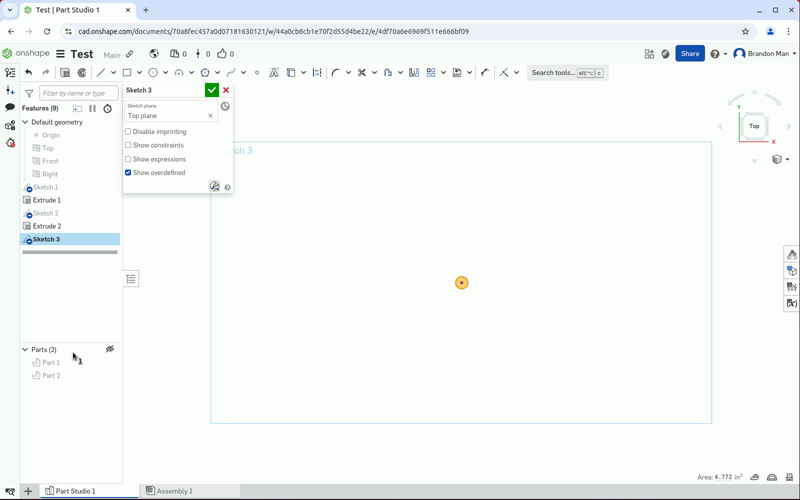
key(shift+e)
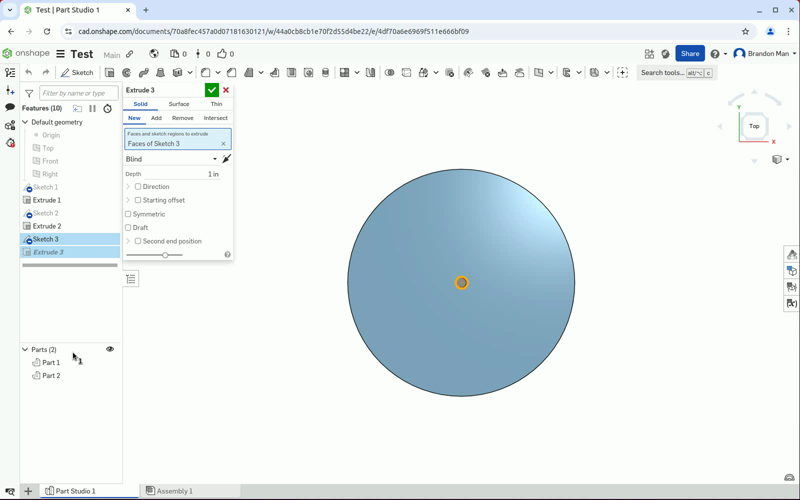
mouse_move(143, 106)
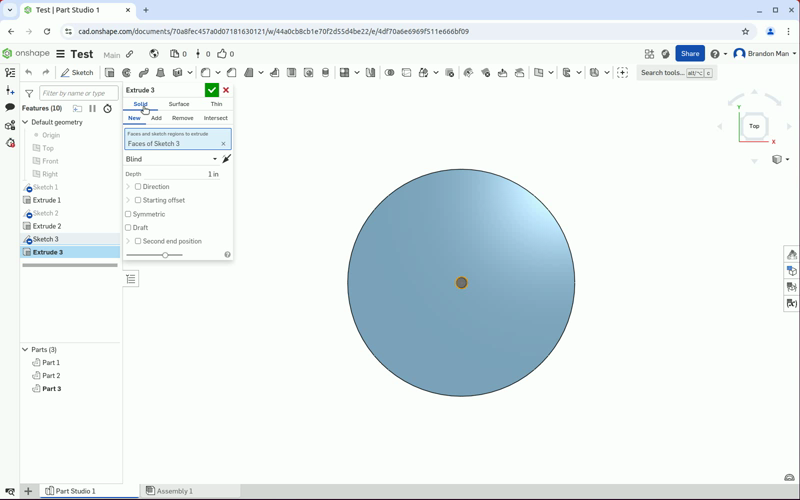
click(143, 106)
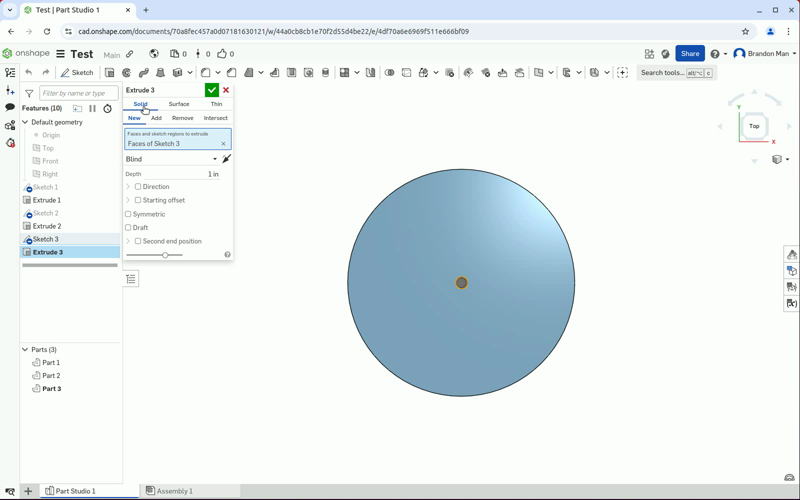
mouse_move(186, 120)
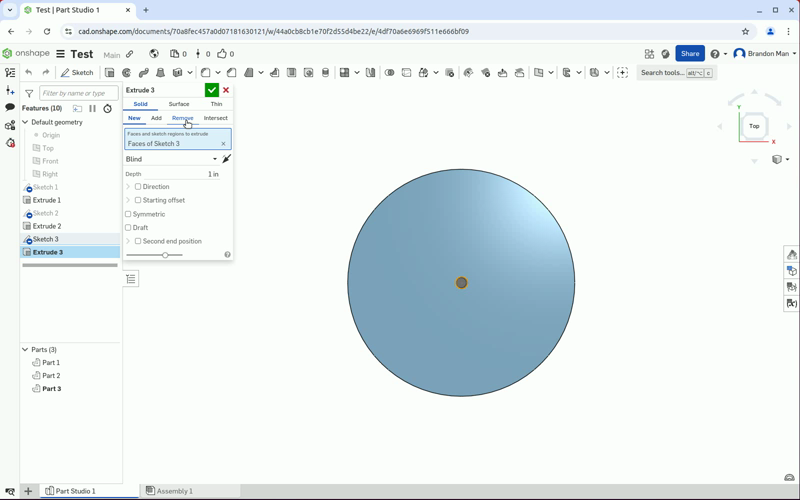
click(186, 120)
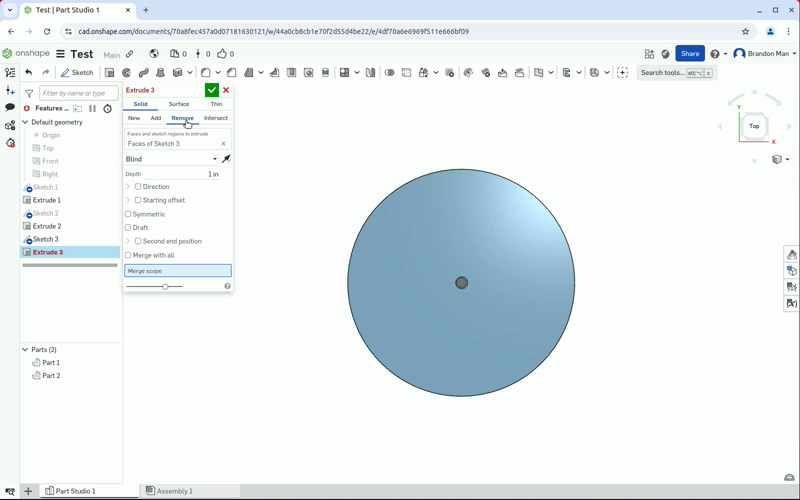
key(tab, 4)
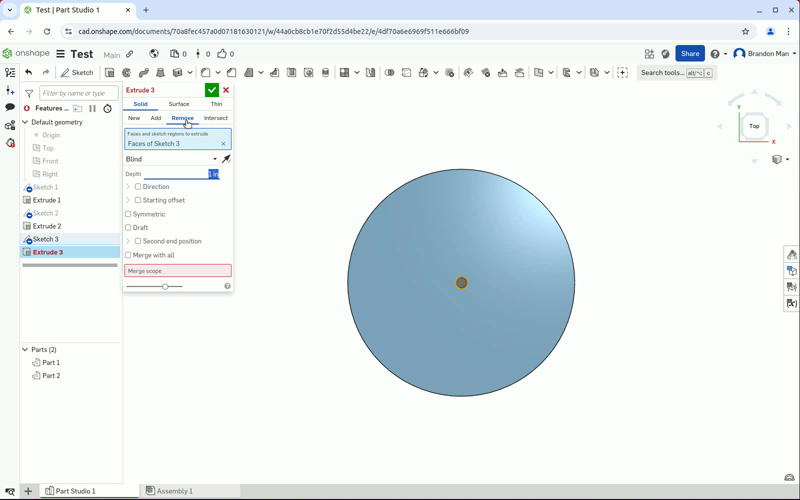
text(-0.963)
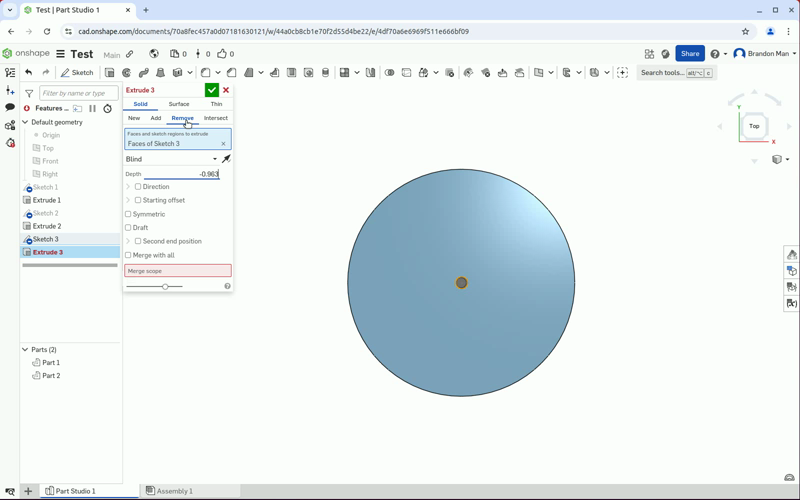
key(tab, 6)
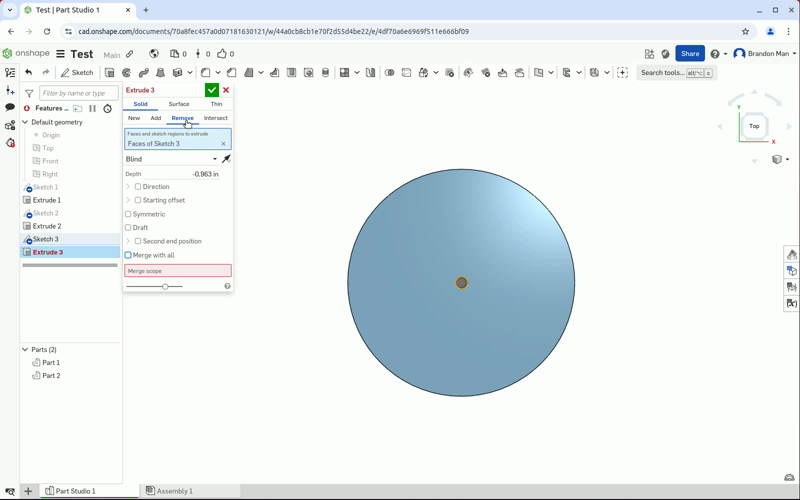
key(space)
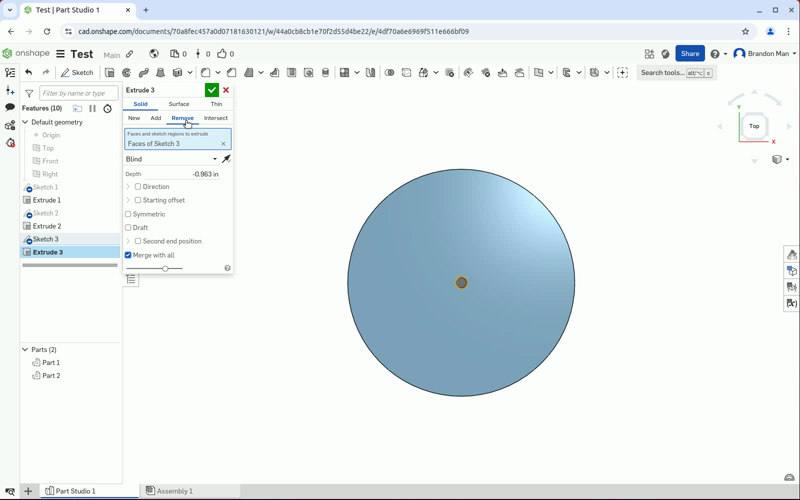
key(enter)
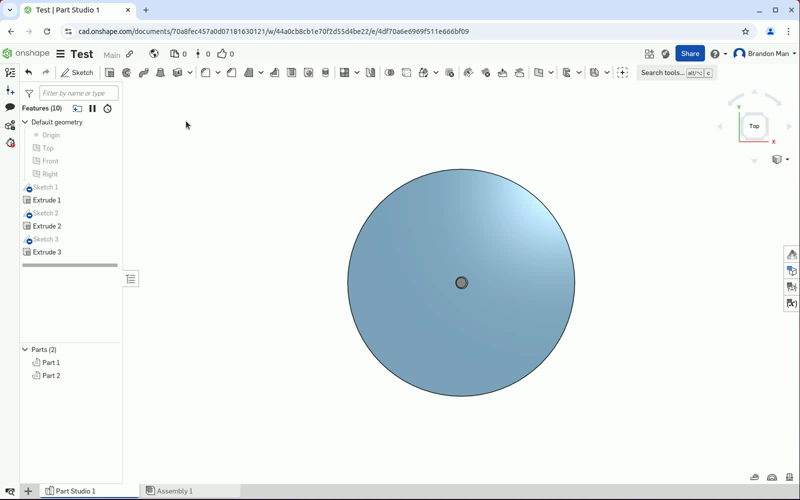
key(shift+h)
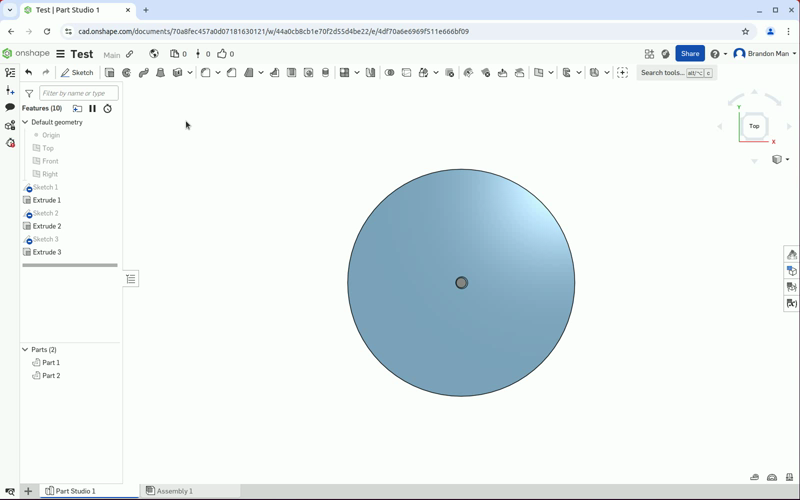
key(shift+h)
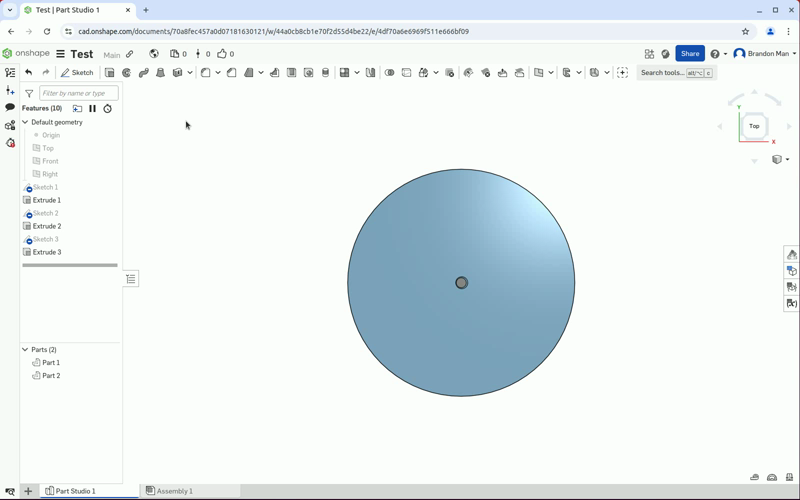
mouse_move(73, 189)
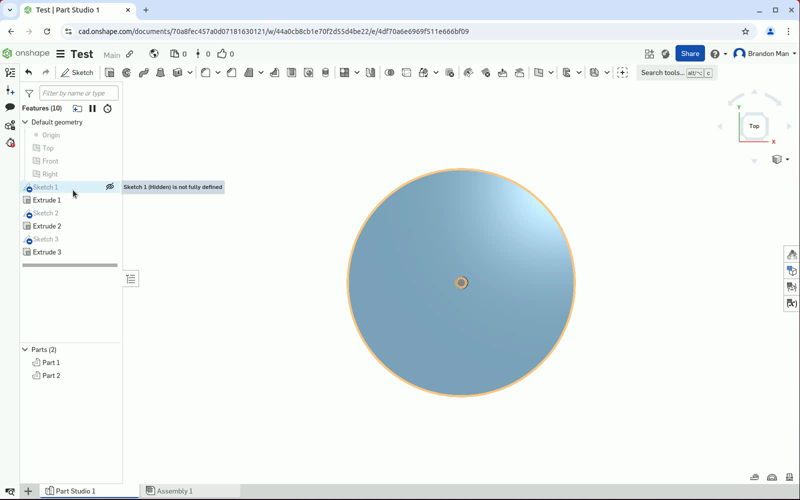
click(73, 189)
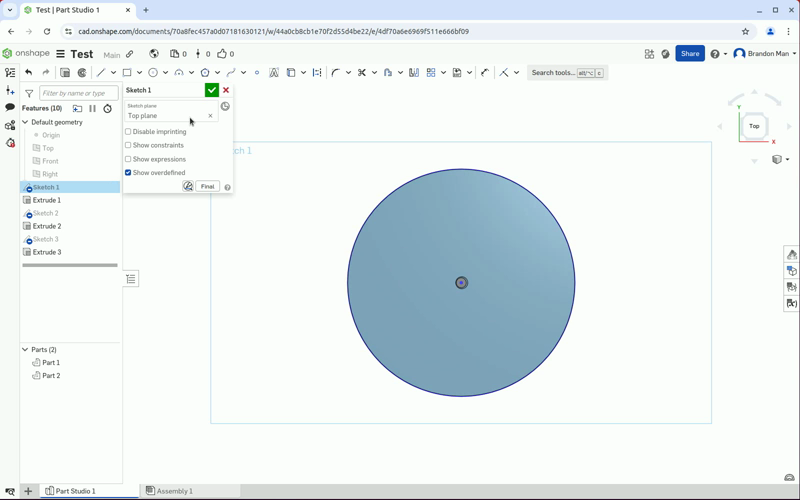
mouse_move(229, 92)
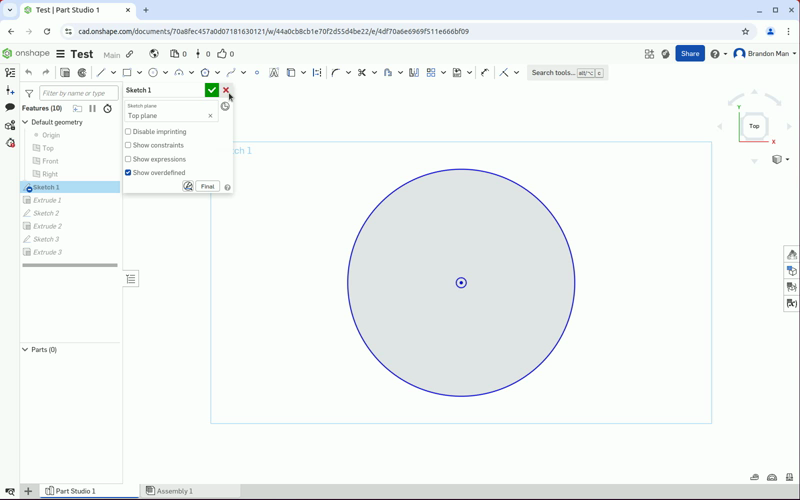
click(229, 92)
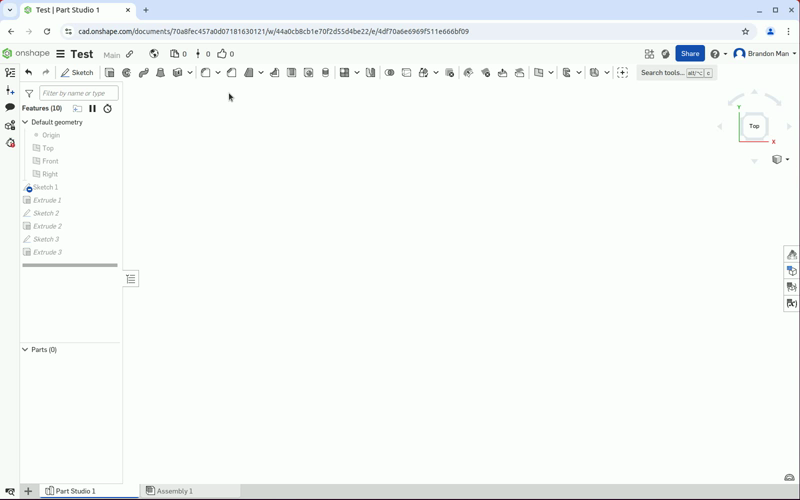
mouse_move(541, 75)
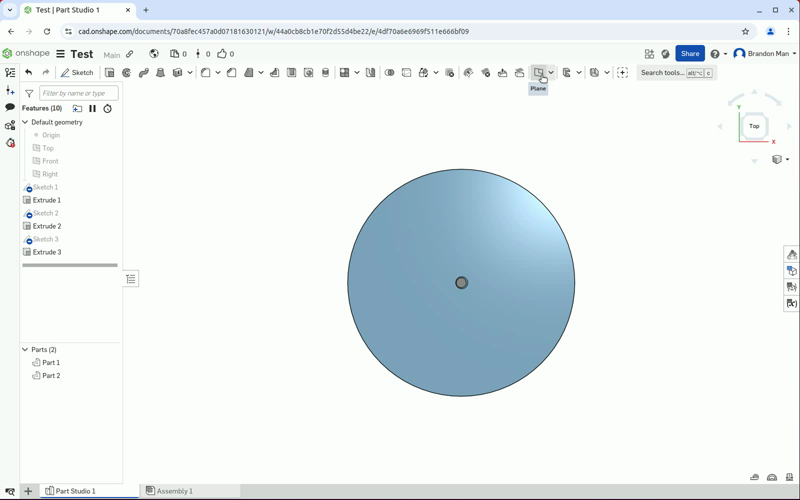
click(541, 75)
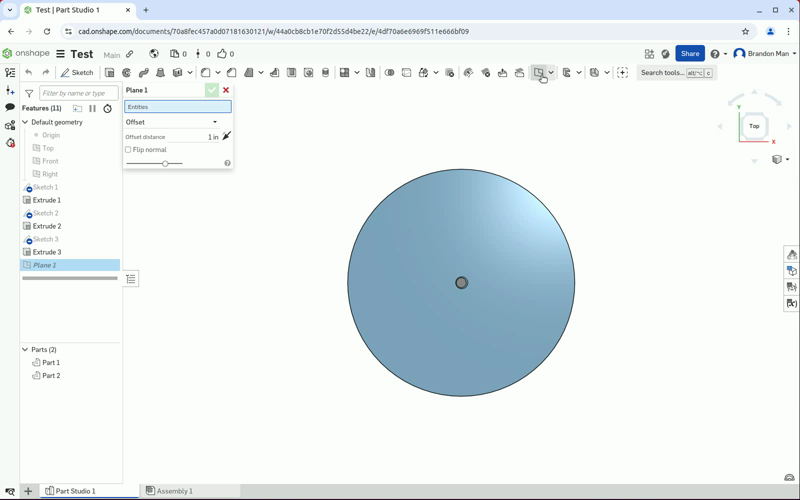
mouse_move(73, 150)
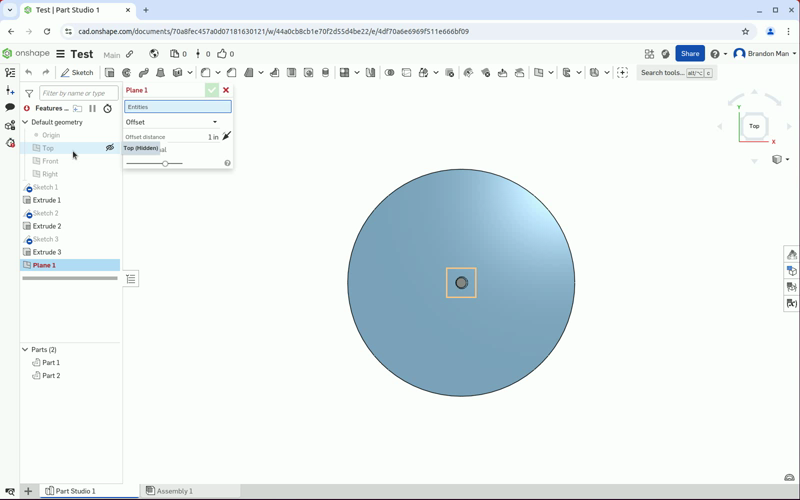
click(73, 150)
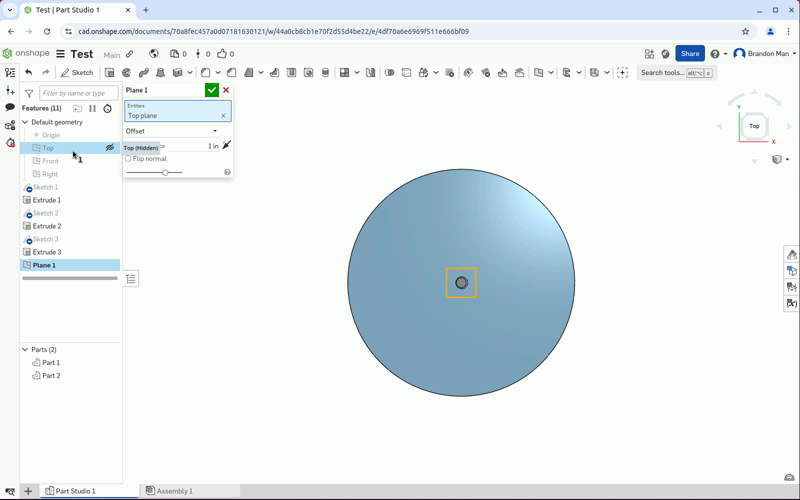
key(tab, 2)
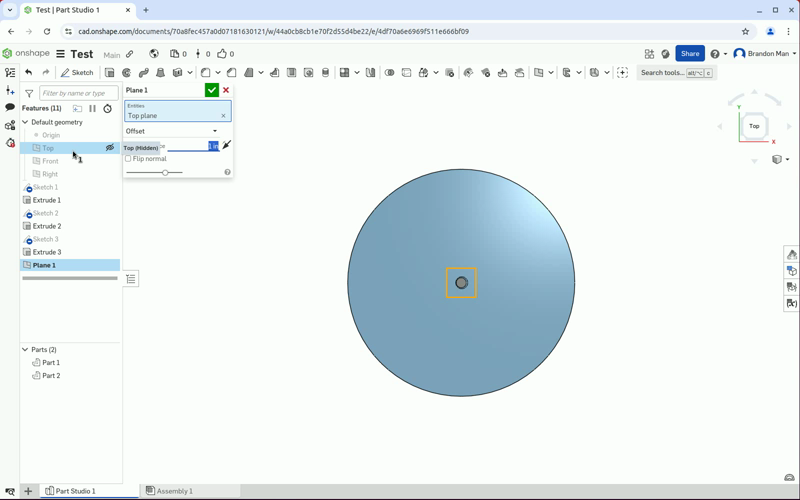
text(4.56)
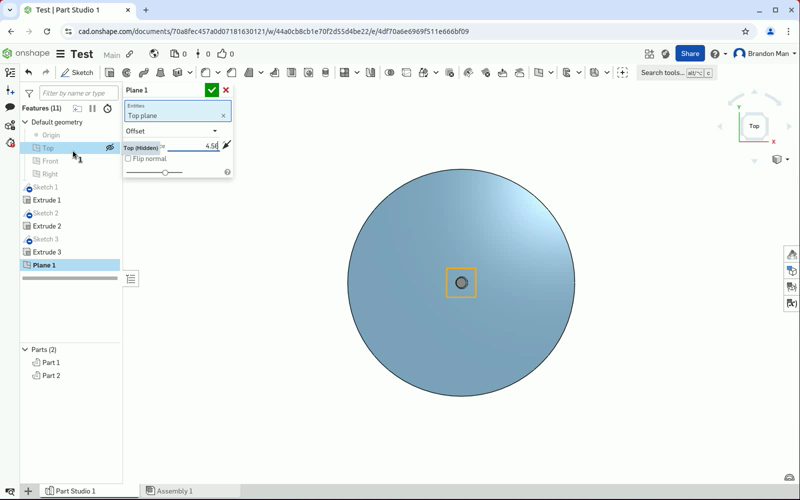
key(enter, 2)
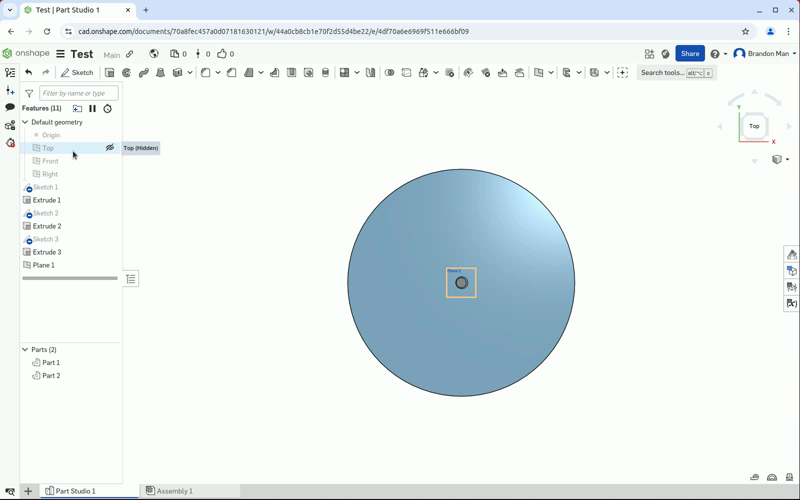
key(shift+s)
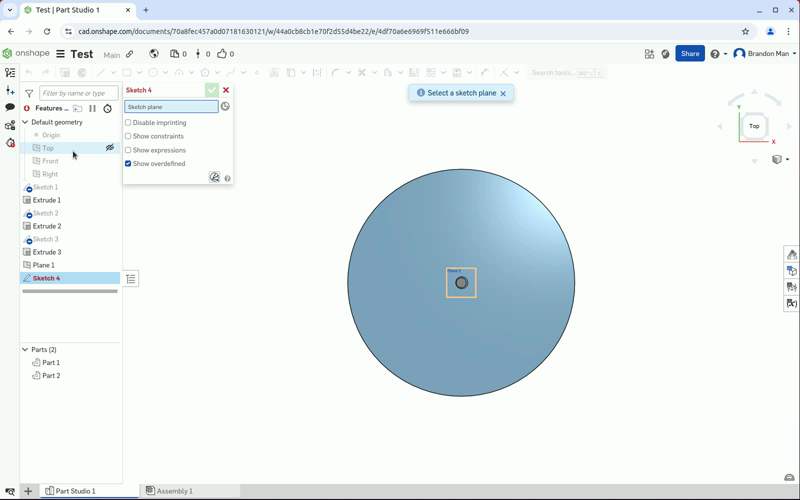
mouse_move(73, 267)
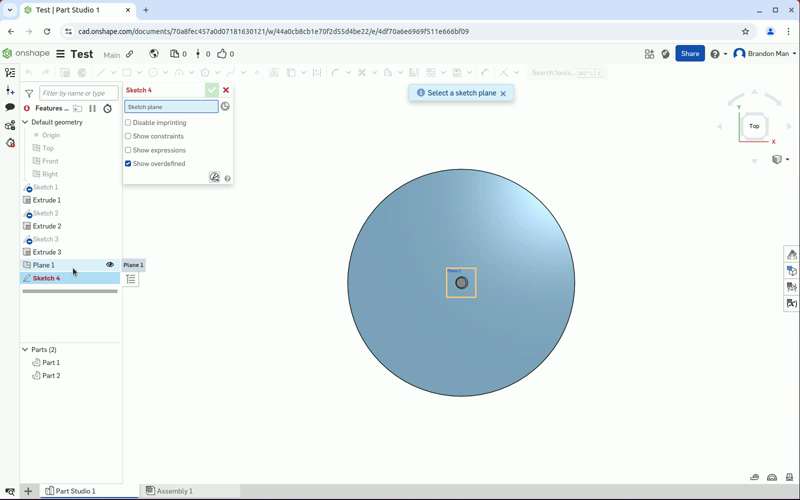
click(73, 267)
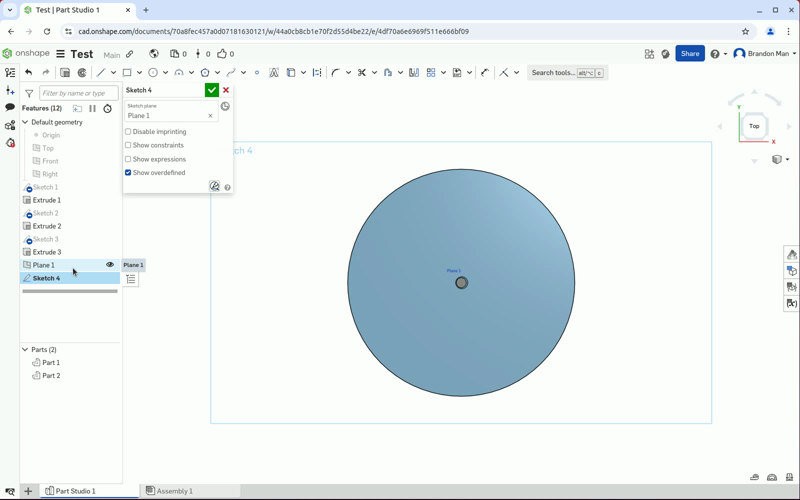
mouse_move(73, 352)
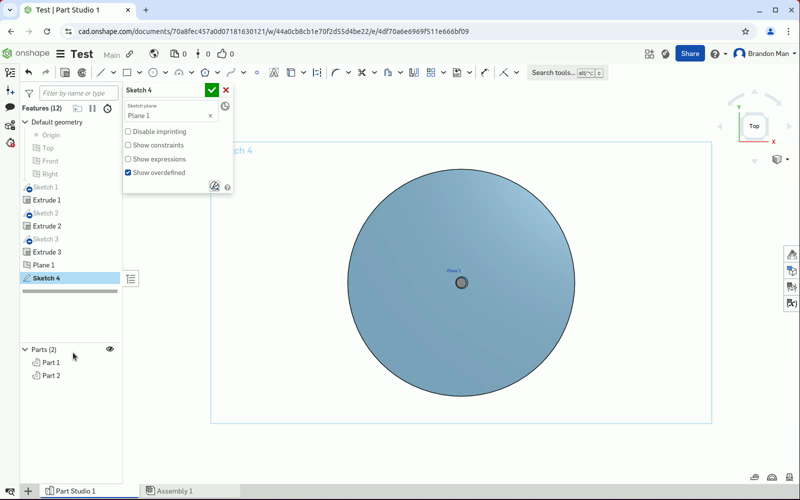
key(y)
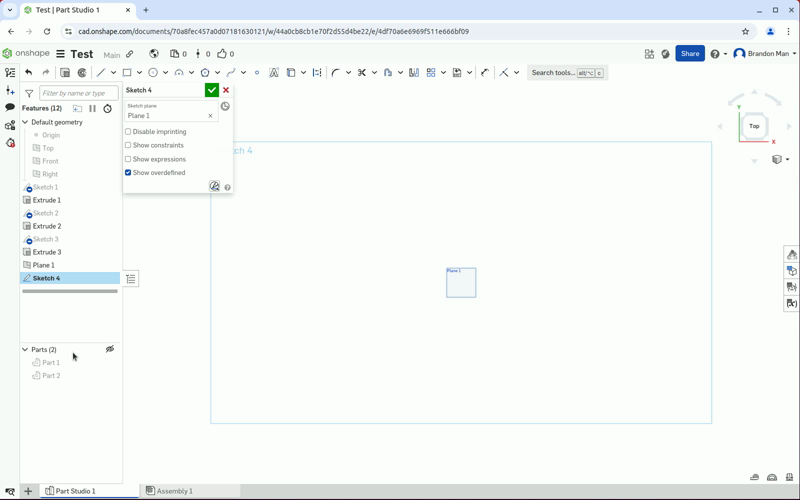
key(c)
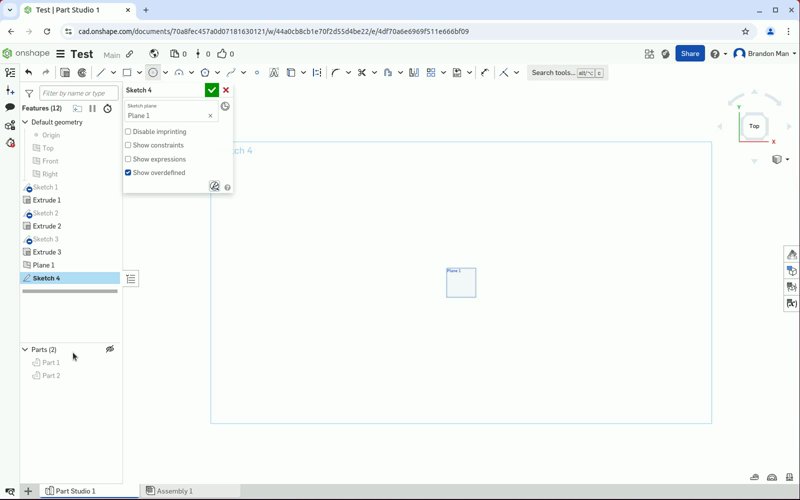
key_down(shift)
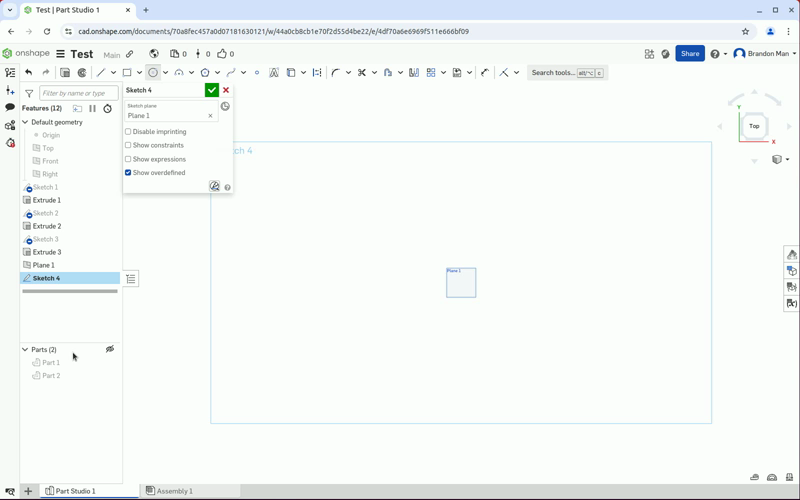
mouse_move(371, 282)
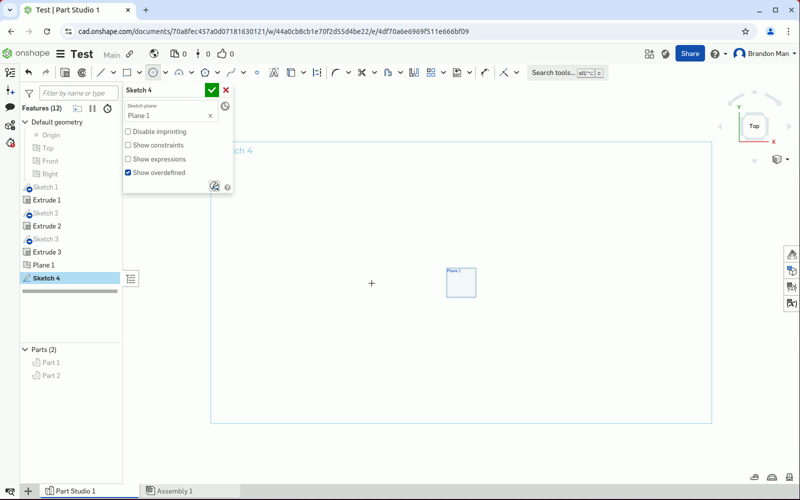
click(371, 282)
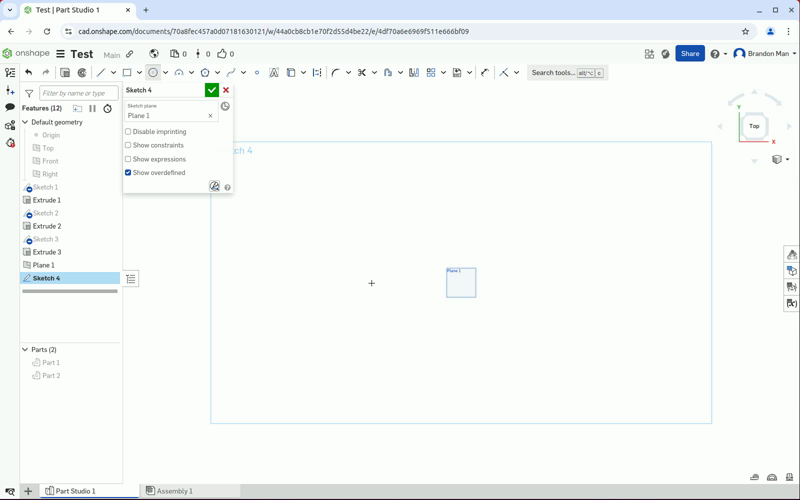
key_up(shift)
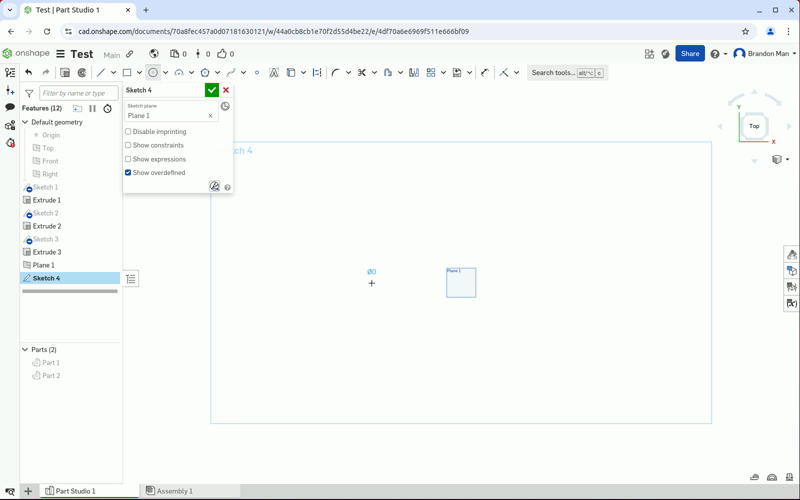
mouse_move(377, 282)
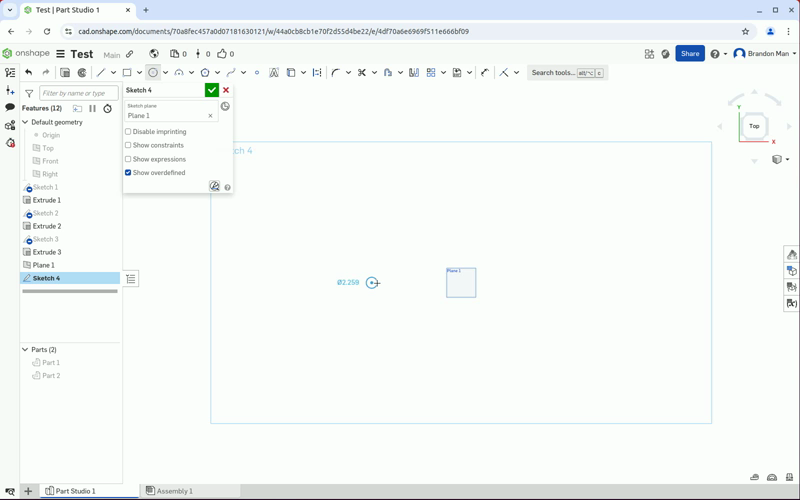
click(377, 282)
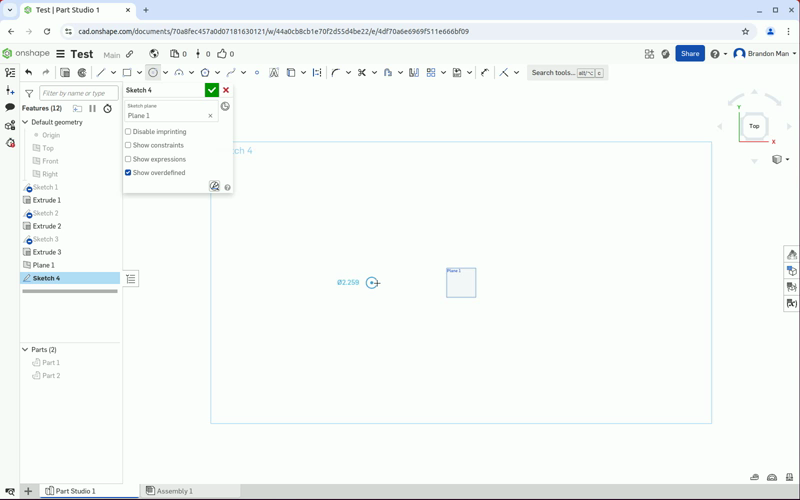
key(esc)
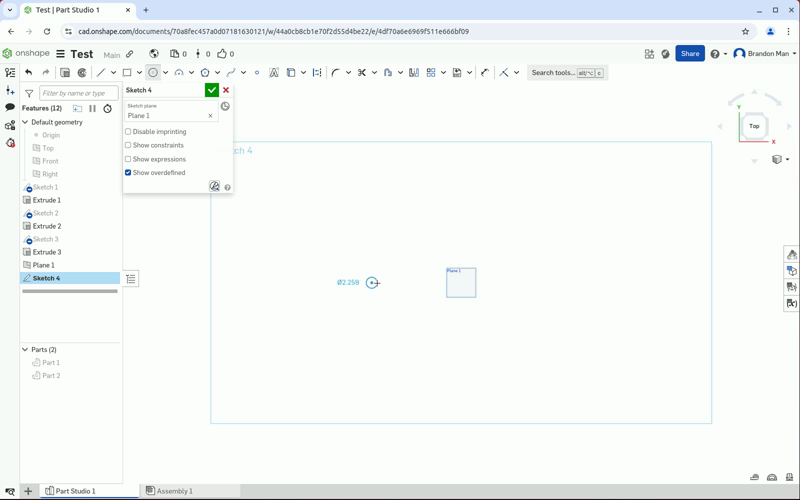
mouse_move(372, 286)
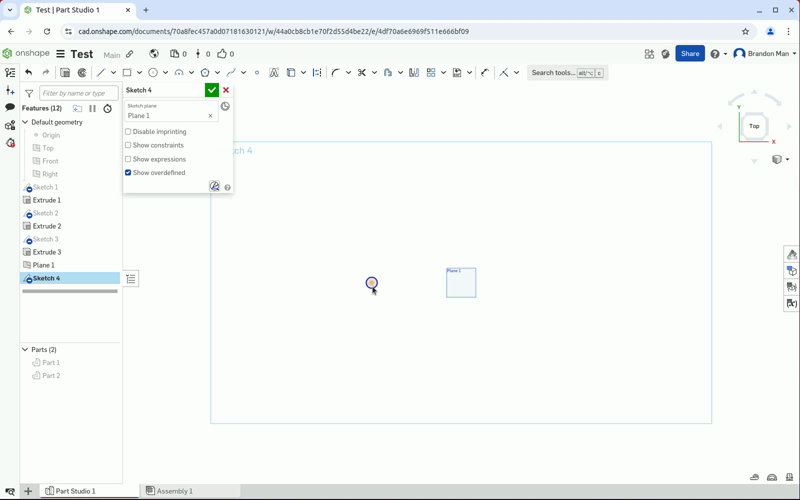
scroll(6)
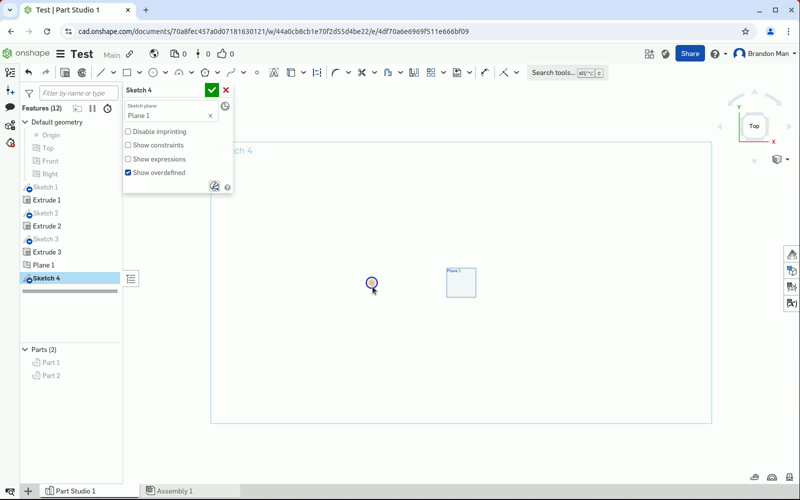
scroll(6)
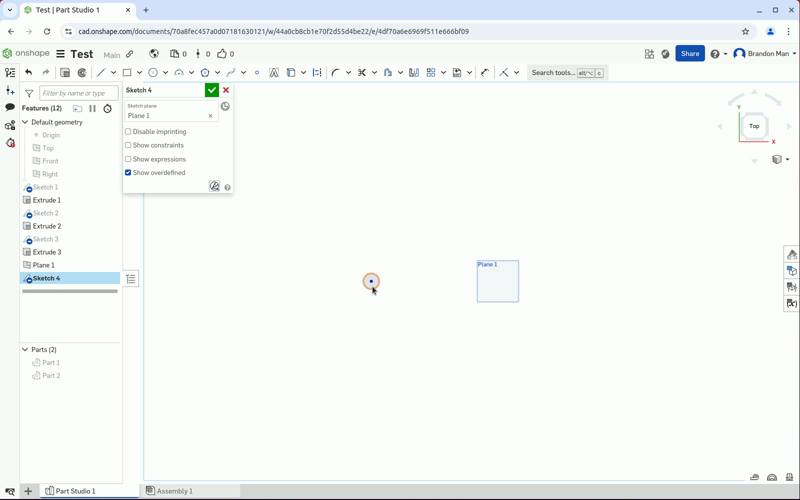
scroll(6)
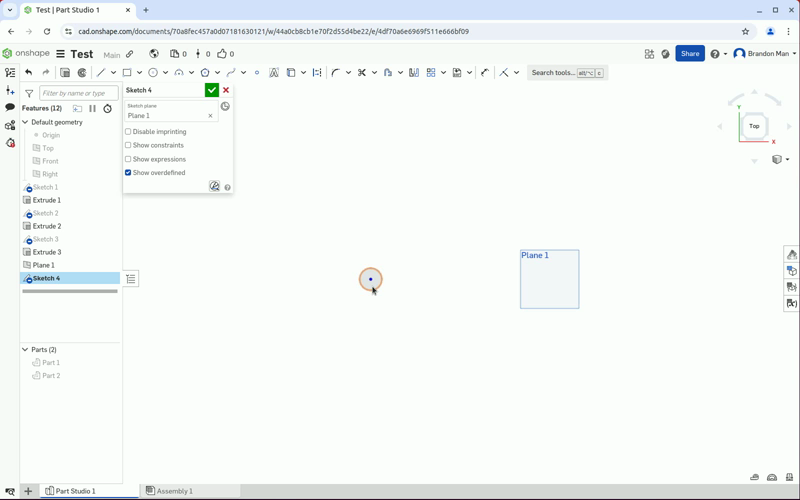
scroll(6)
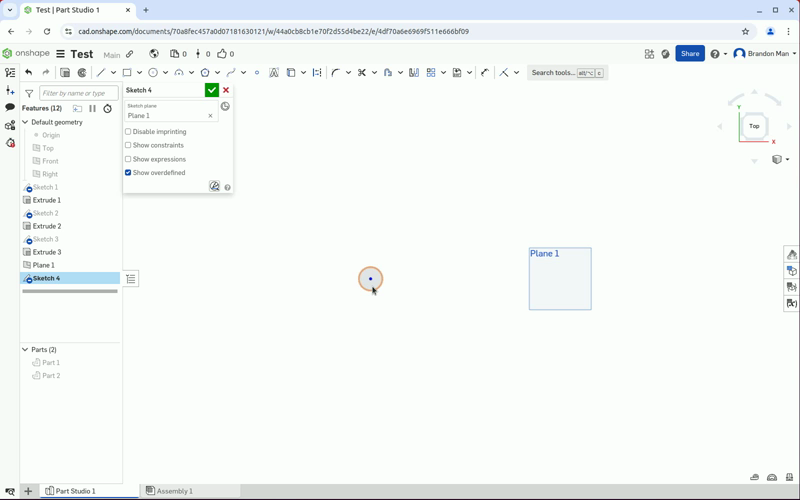
scroll(6)
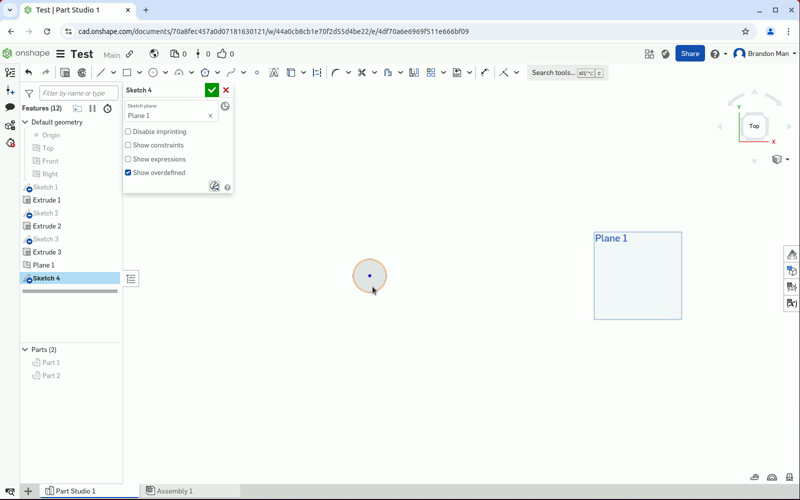
scroll(6)
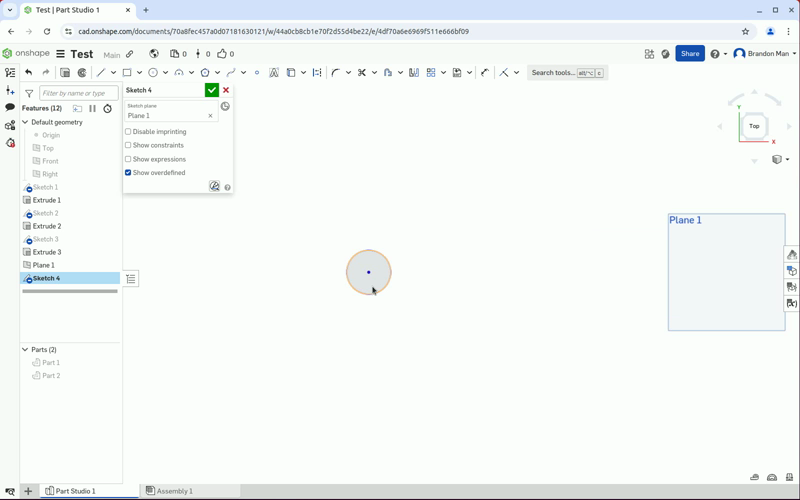
scroll(6)
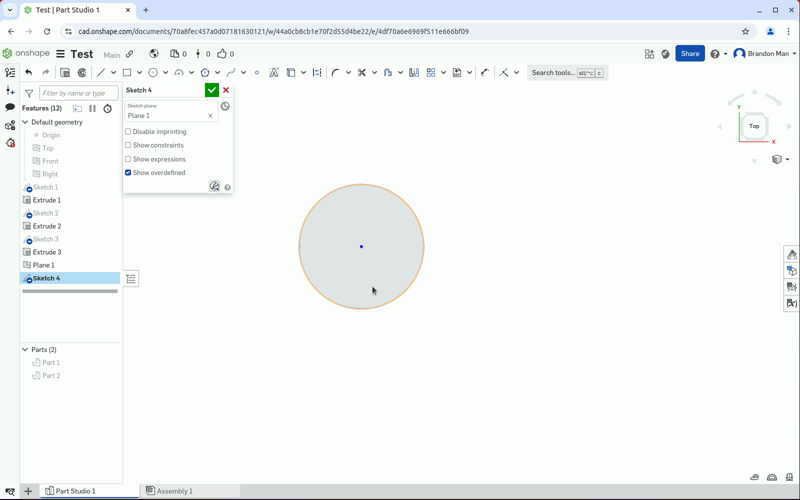
click(372, 286)
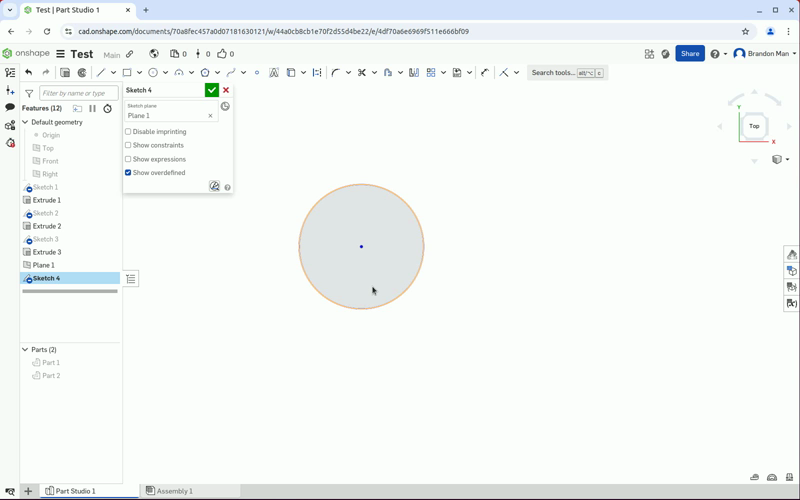
scroll(-6)
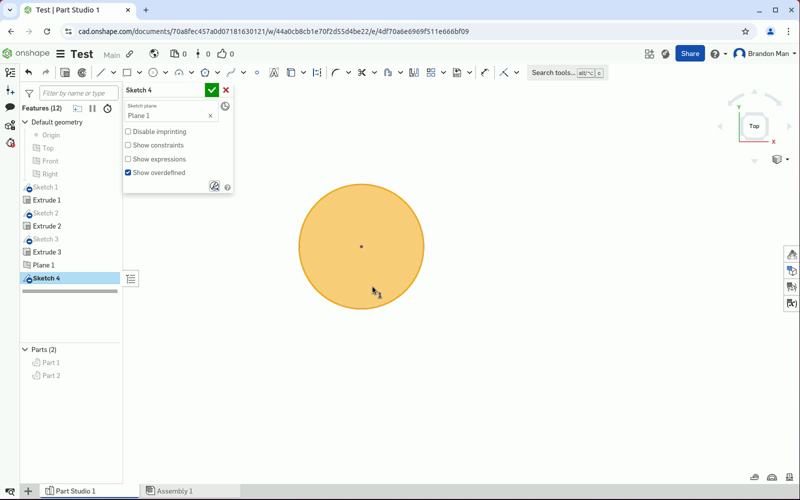
scroll(-6)
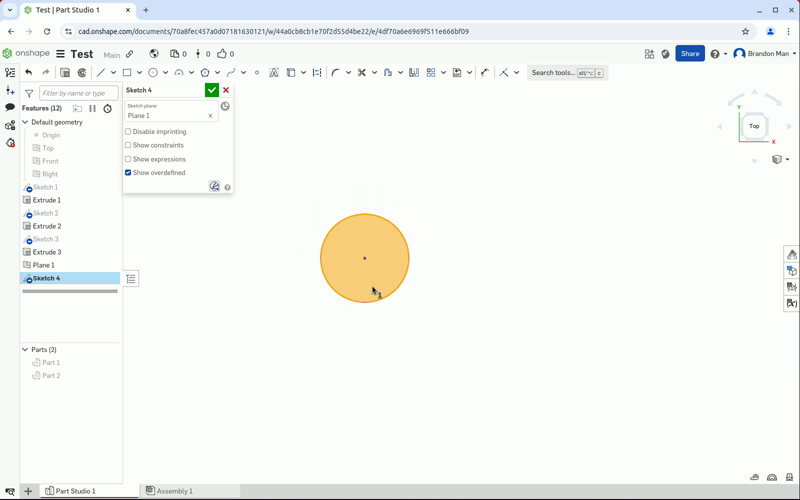
scroll(-6)
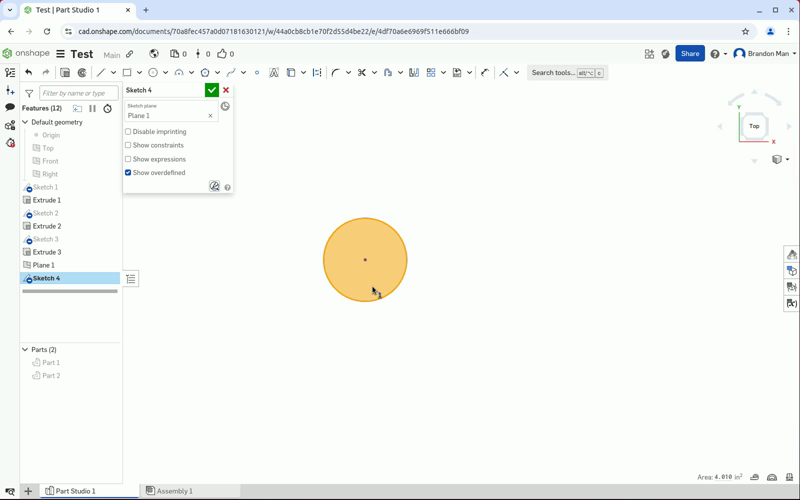
scroll(-6)
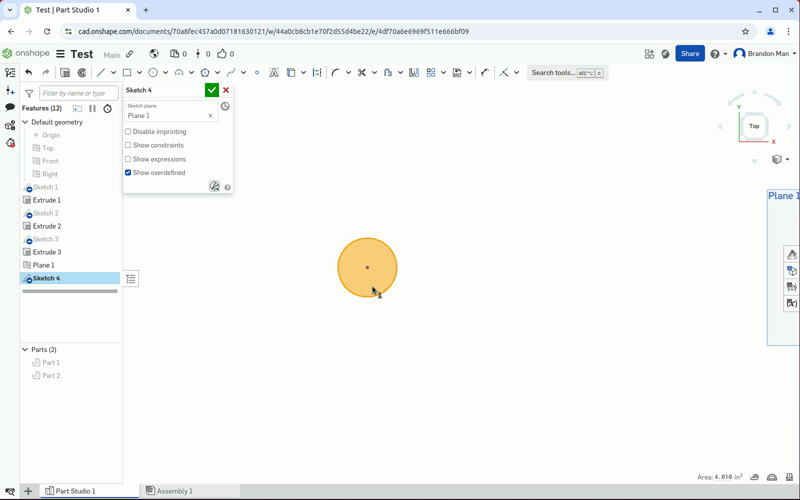
scroll(-6)
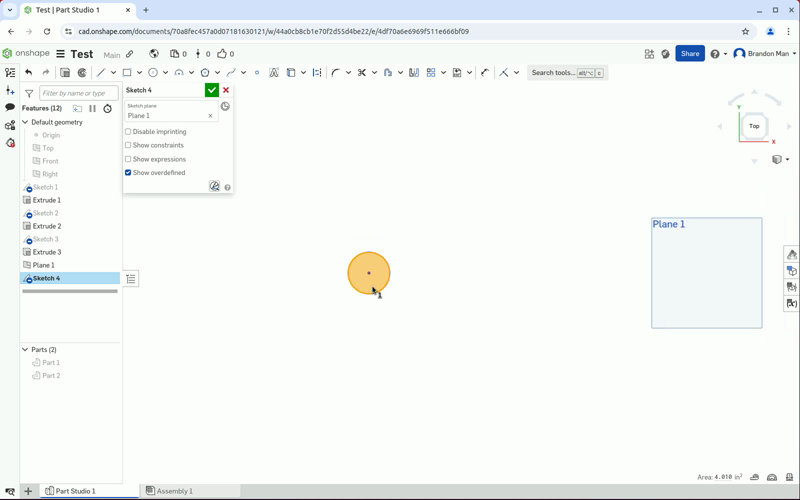
scroll(-6)
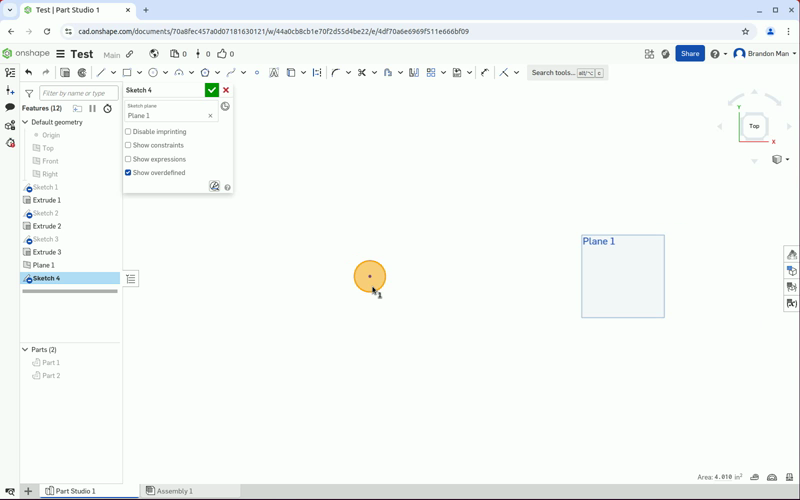
scroll(-6)
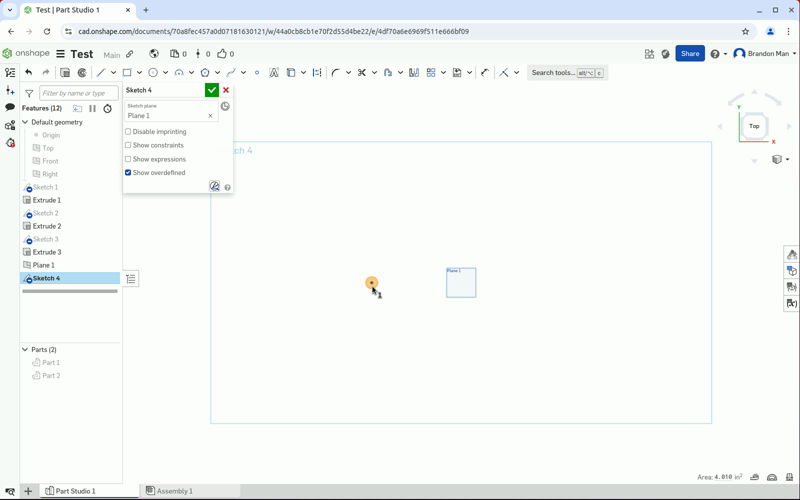
mouse_move(73, 352)
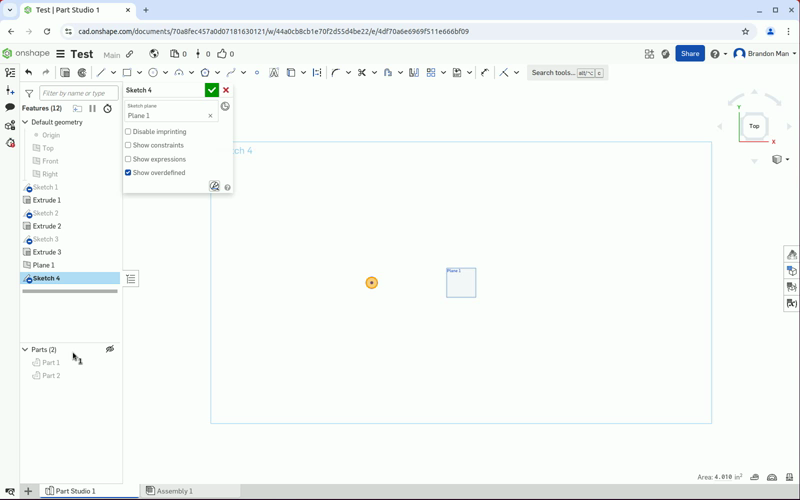
key(shift+y)
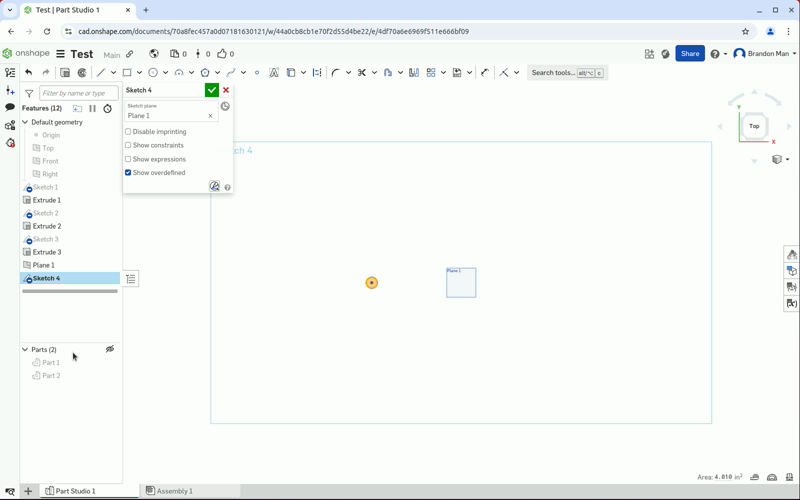
key(shift+e)
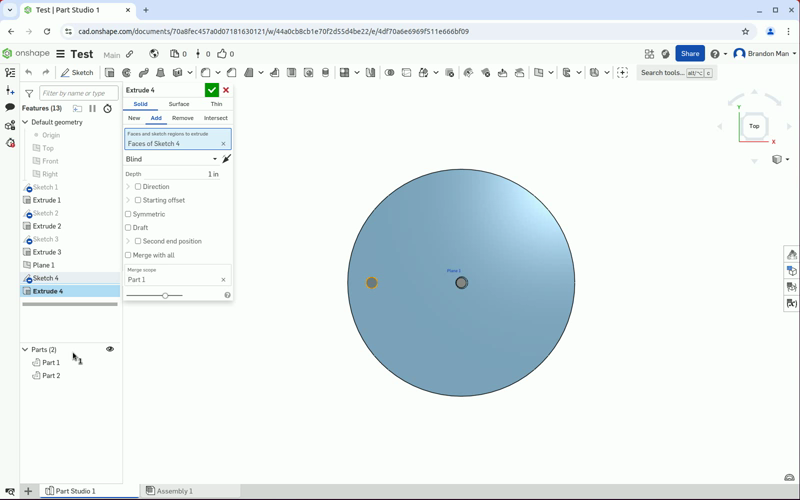
mouse_move(143, 106)
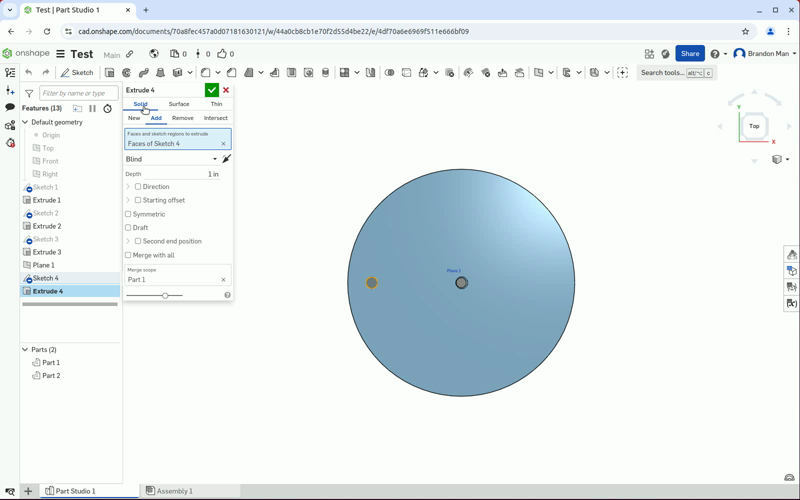
click(143, 106)
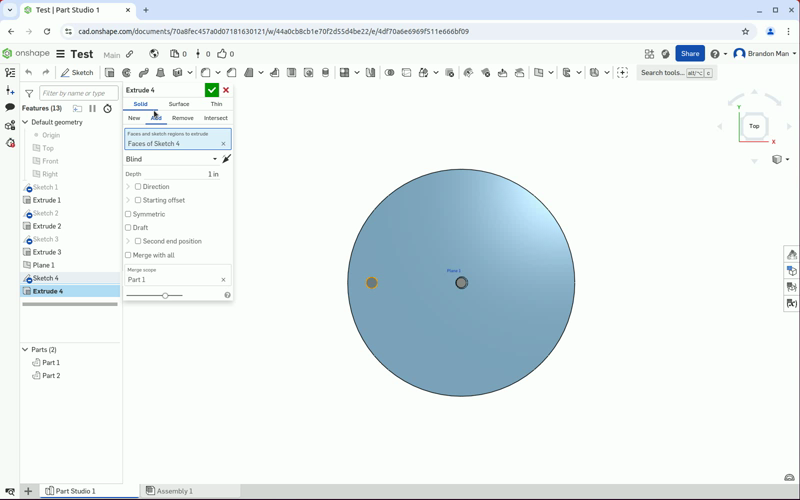
mouse_move(186, 120)
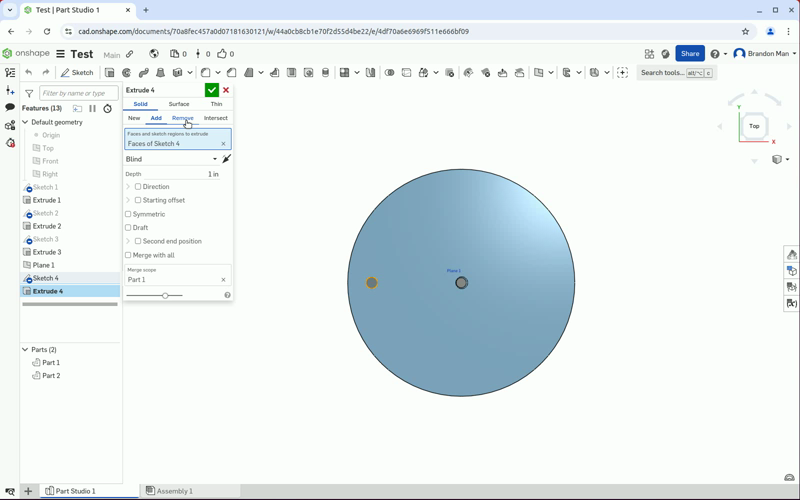
click(186, 120)
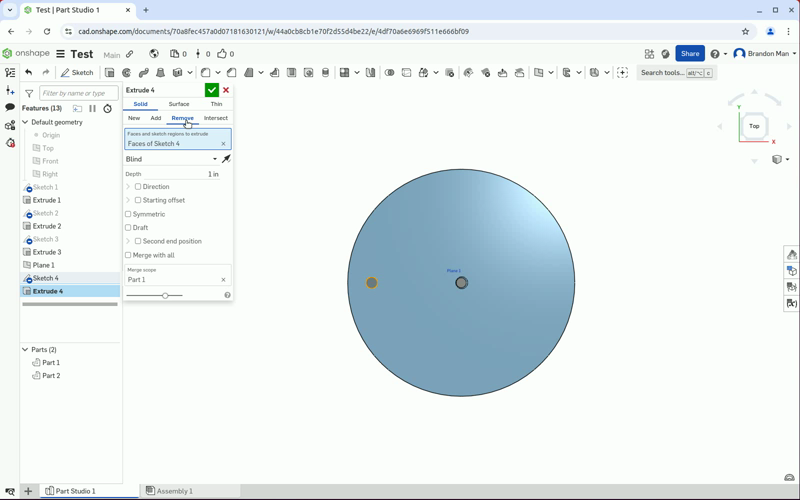
key(tab, 4)
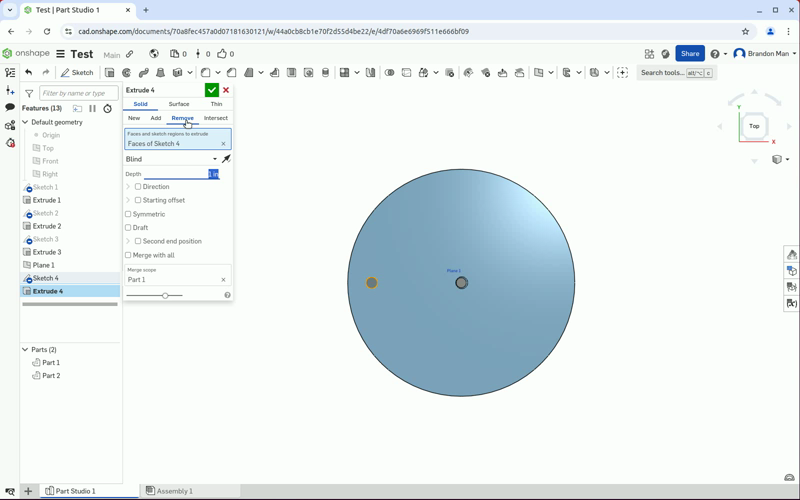
text(0.963)
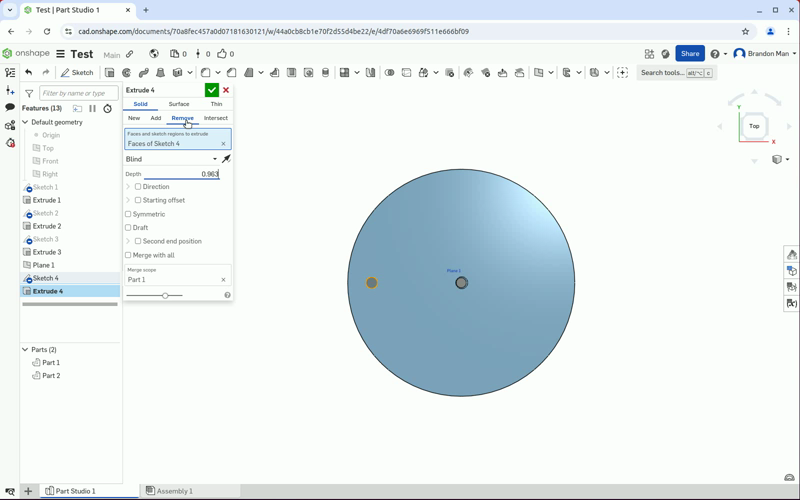
key(tab, 6)
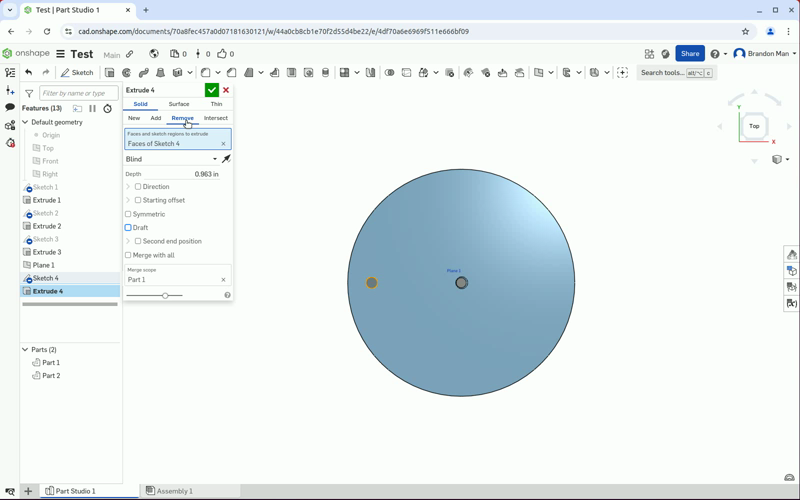
key(space)
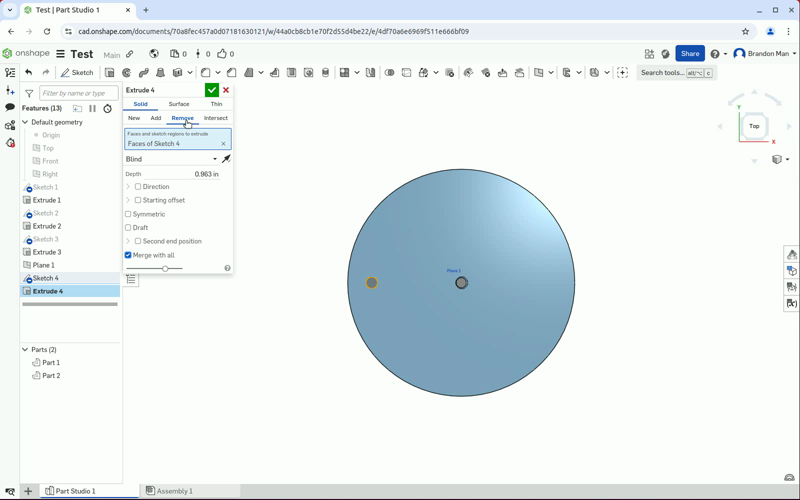
key(enter)
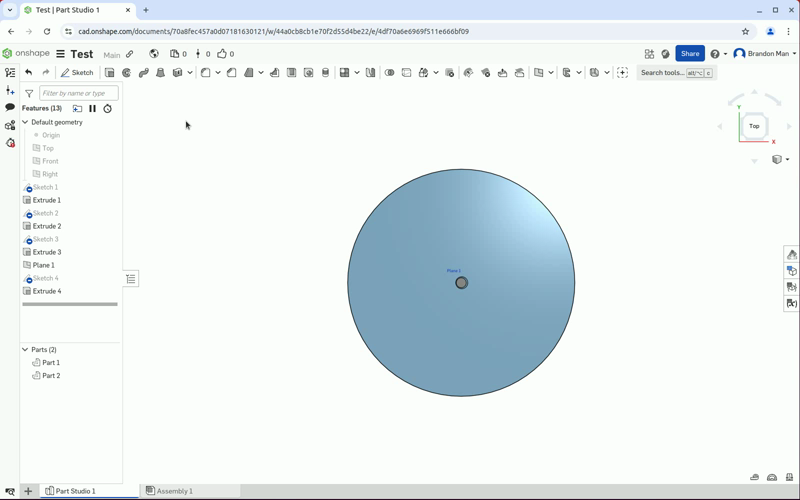
key(shift+h)
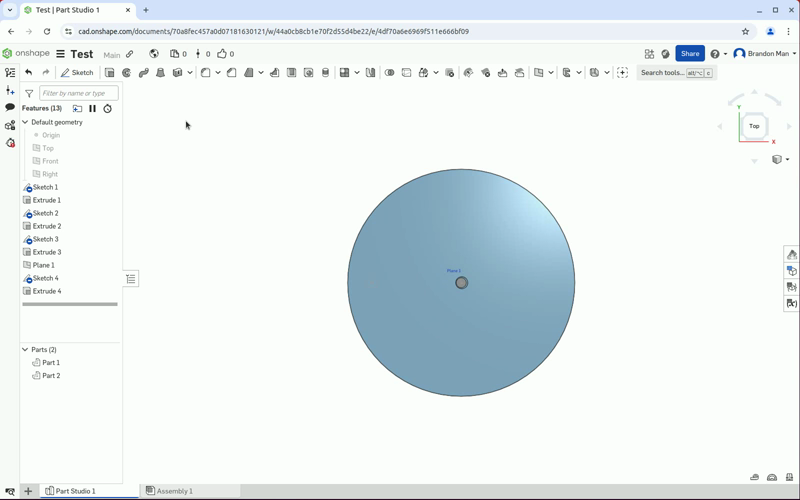
key(shift+h)
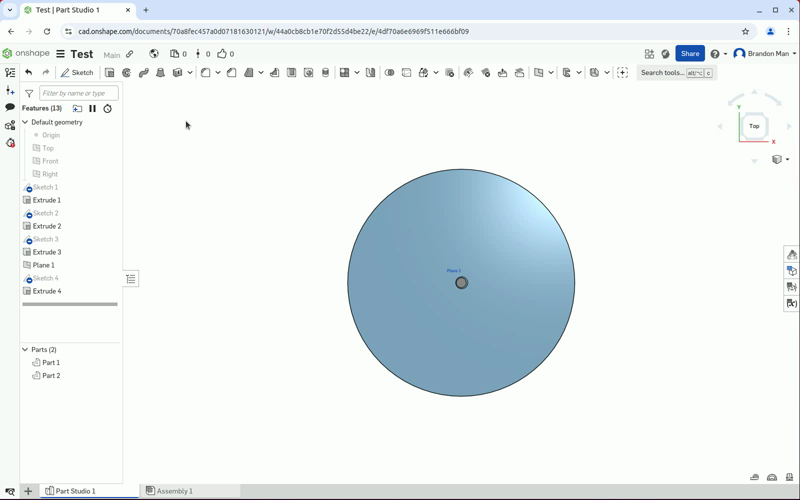
mouse_move(73, 189)
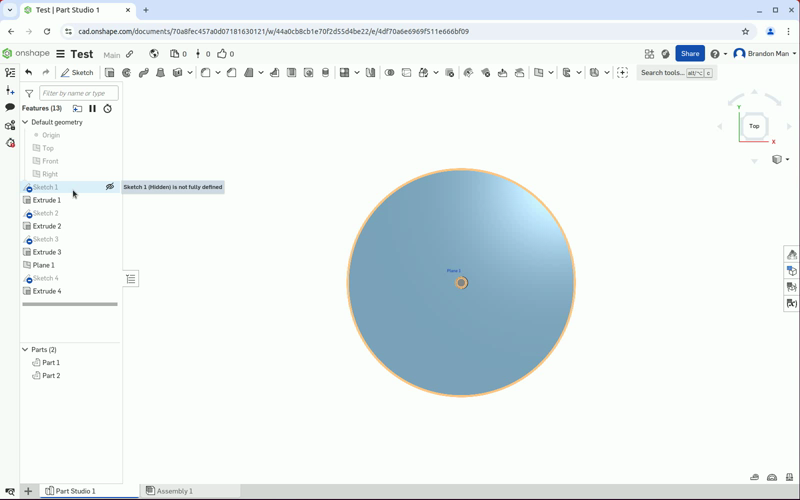
click(73, 189)
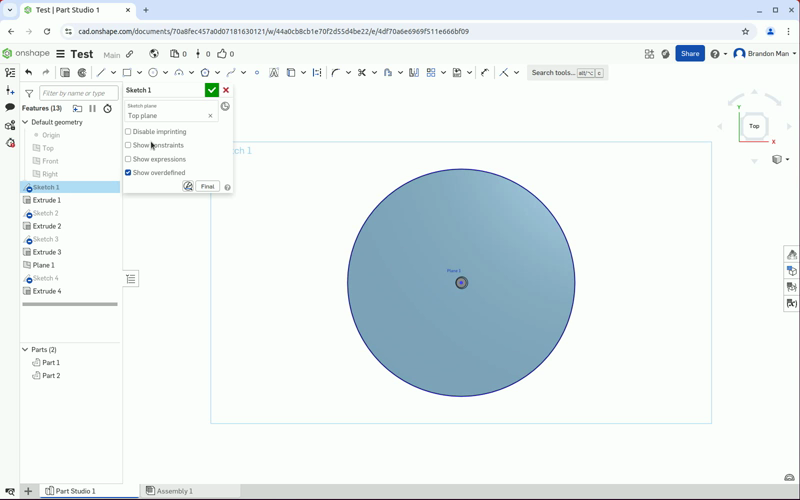
mouse_move(229, 92)
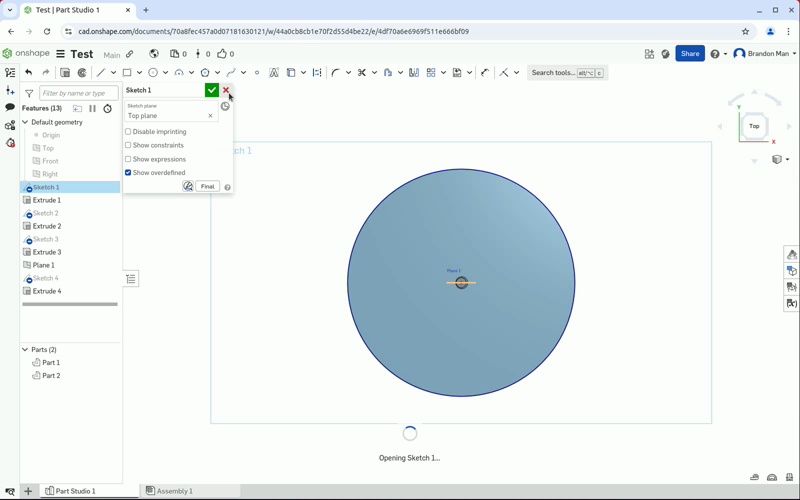
click(229, 92)
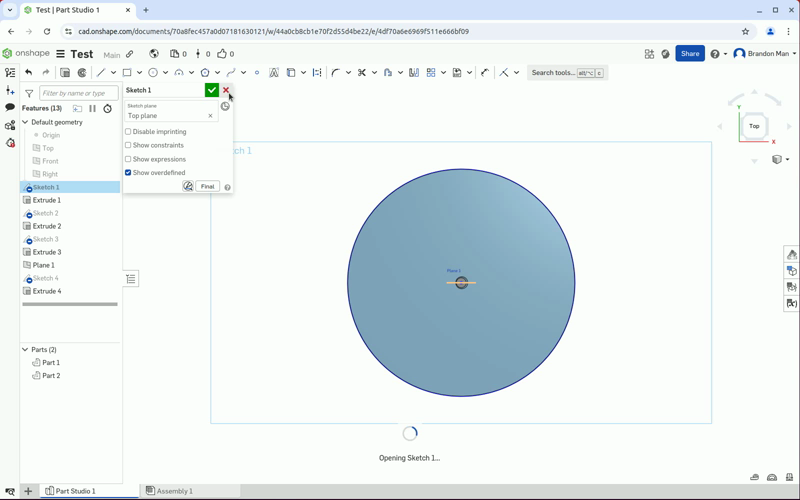
key(shift+s)
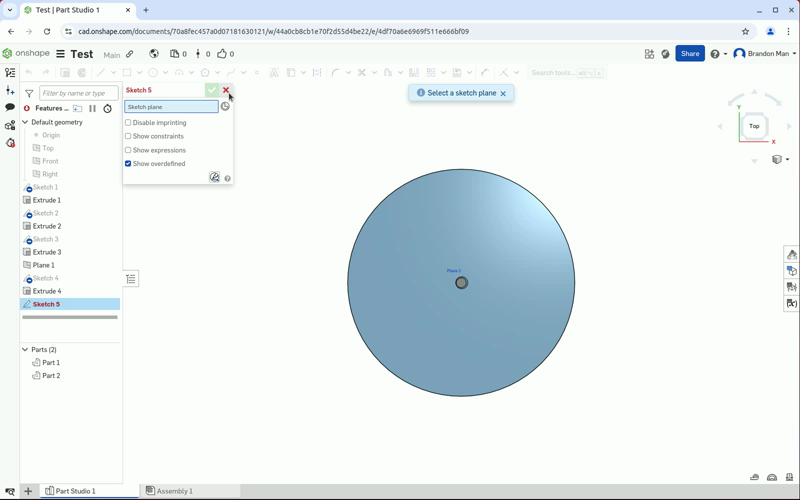
mouse_move(73, 267)
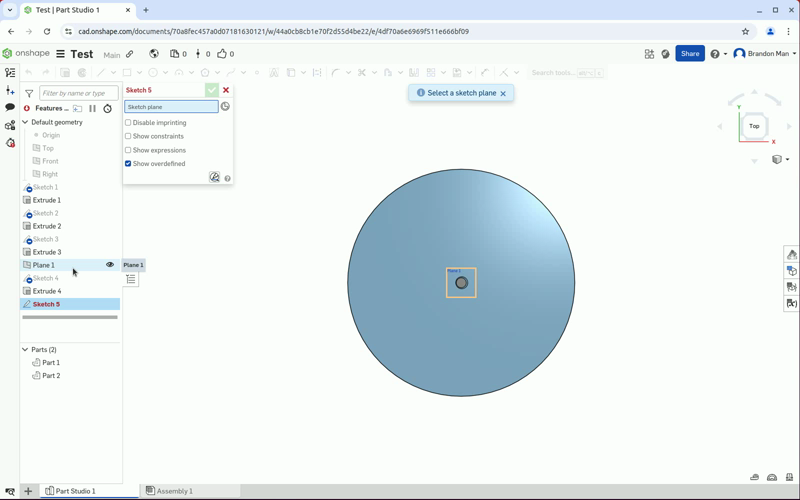
click(73, 267)
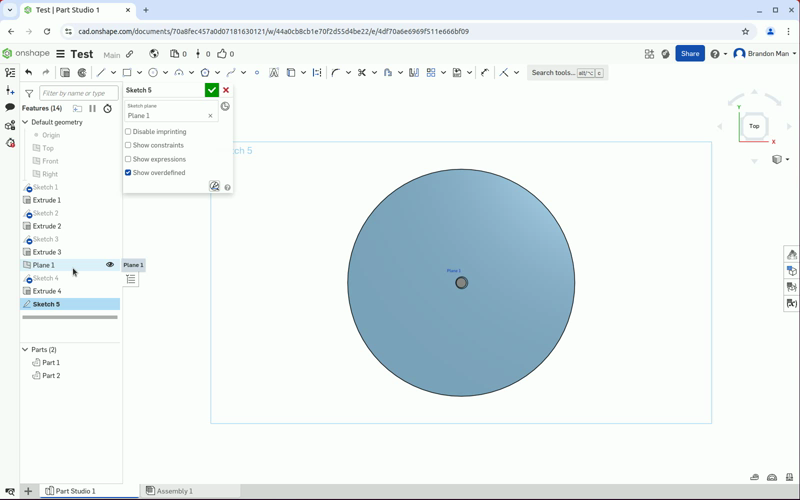
mouse_move(73, 352)
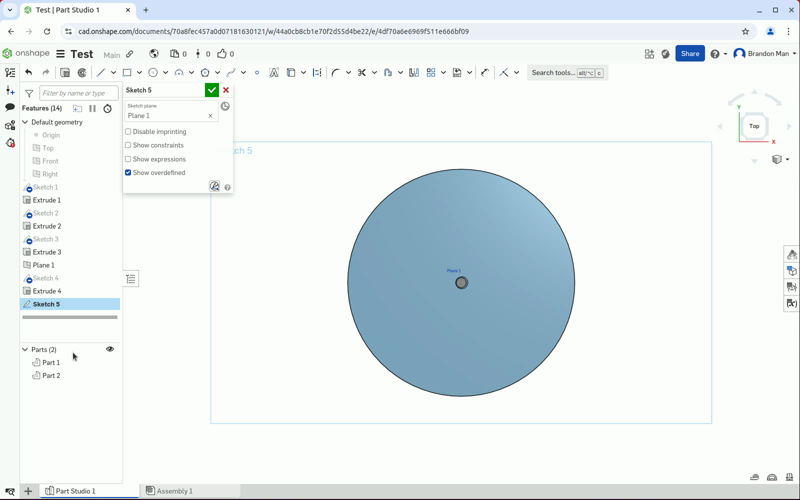
key(y)
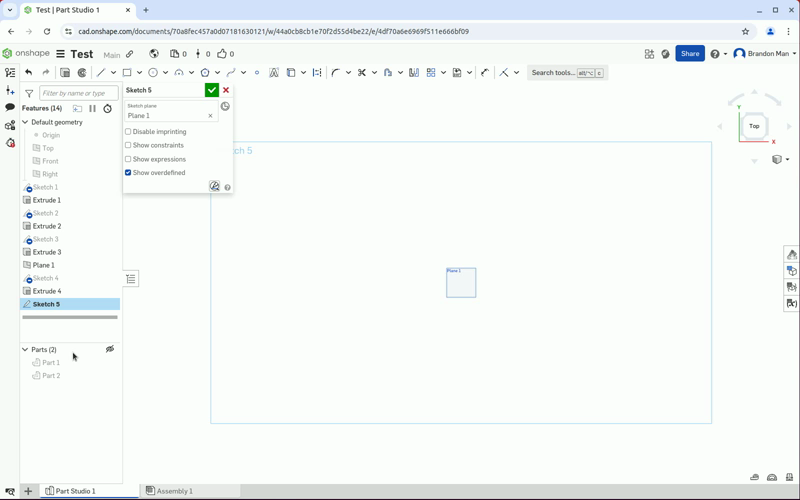
key(c)
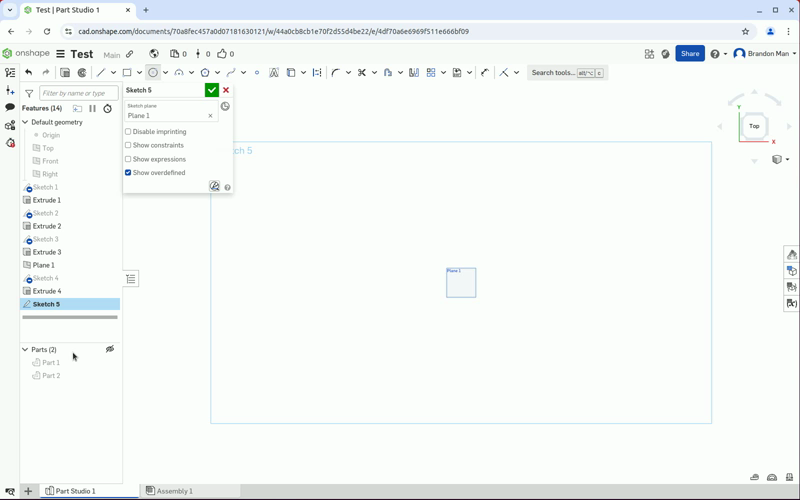
key_down(shift)
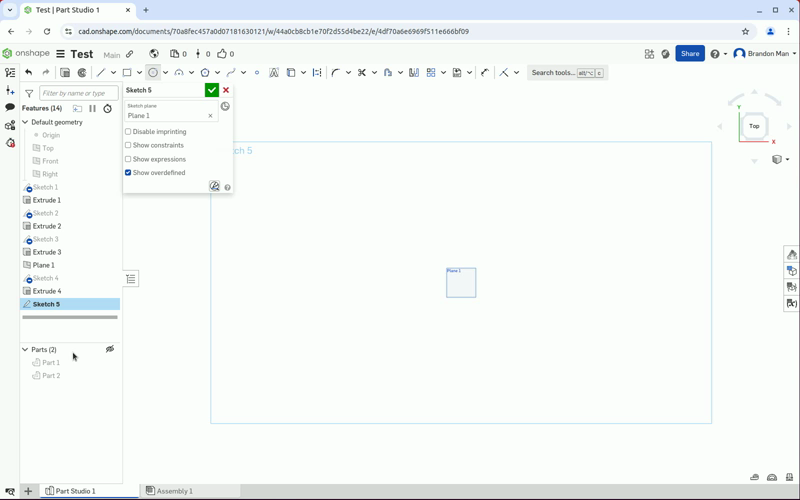
mouse_move(493, 185)
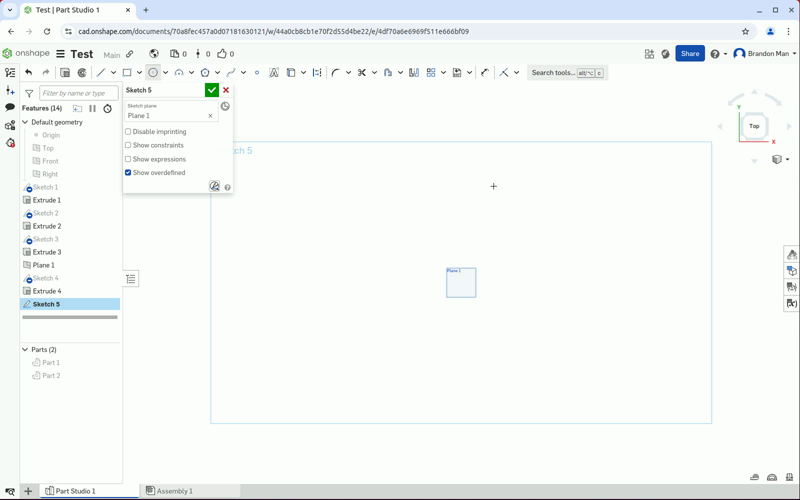
click(493, 185)
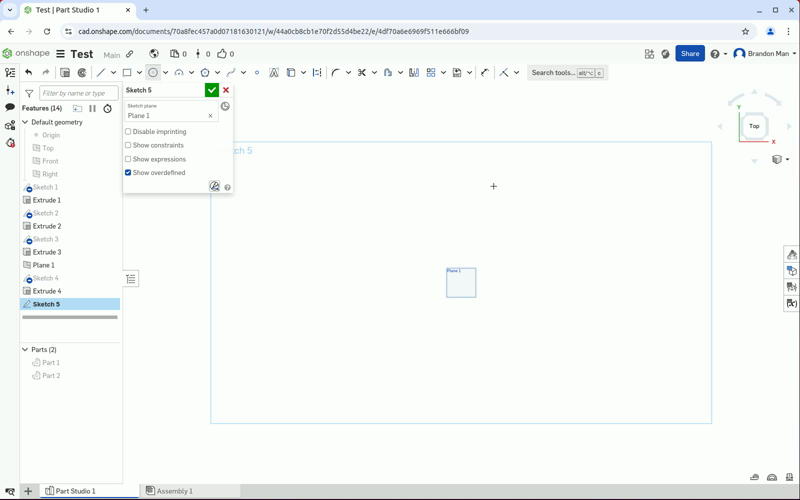
key_up(shift)
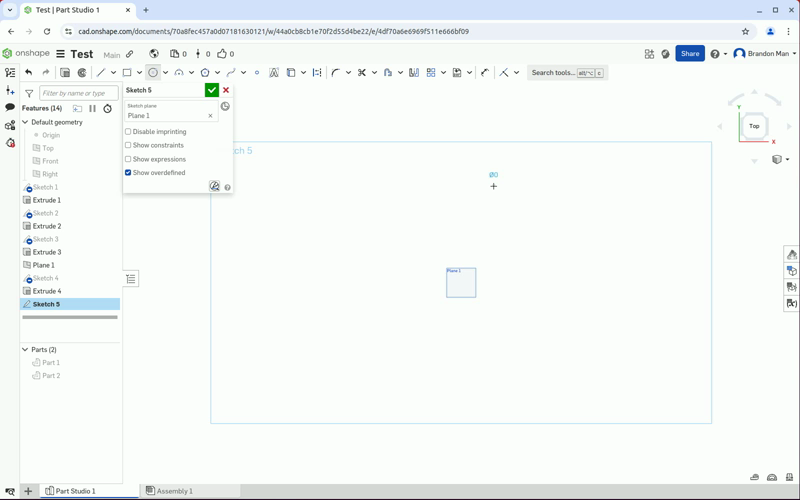
mouse_move(499, 185)
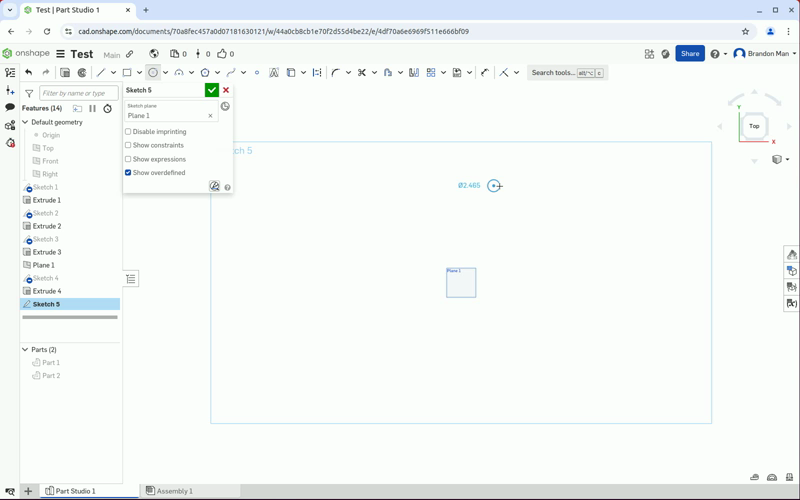
click(499, 185)
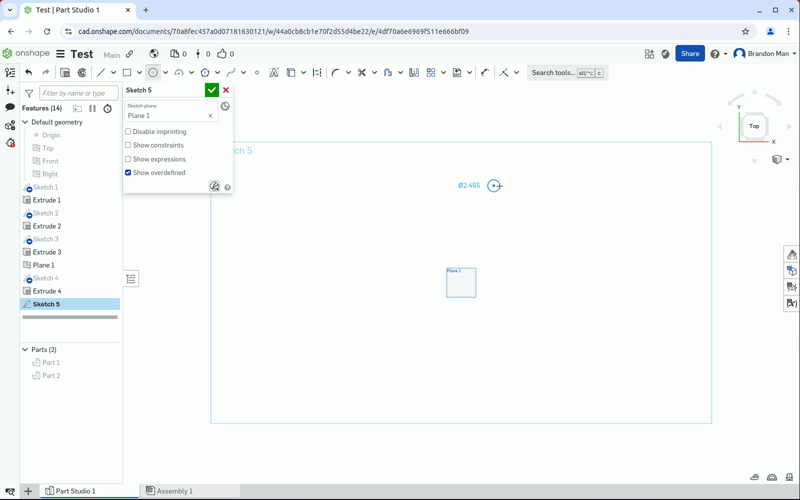
key(esc)
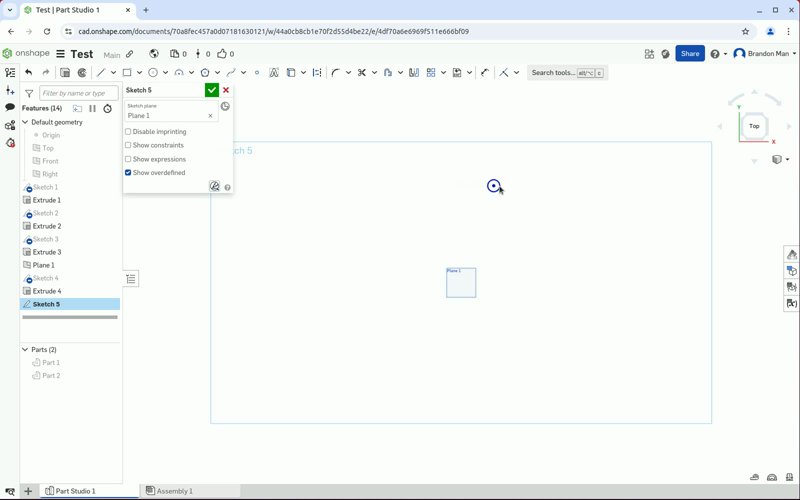
mouse_move(498, 188)
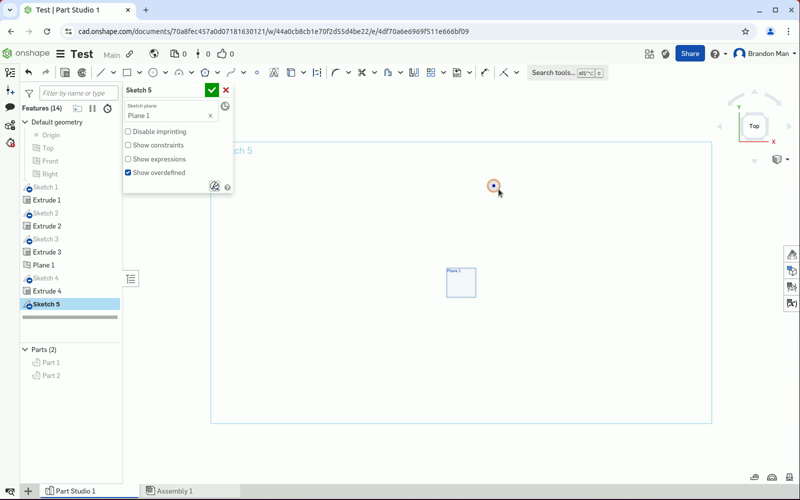
scroll(6)
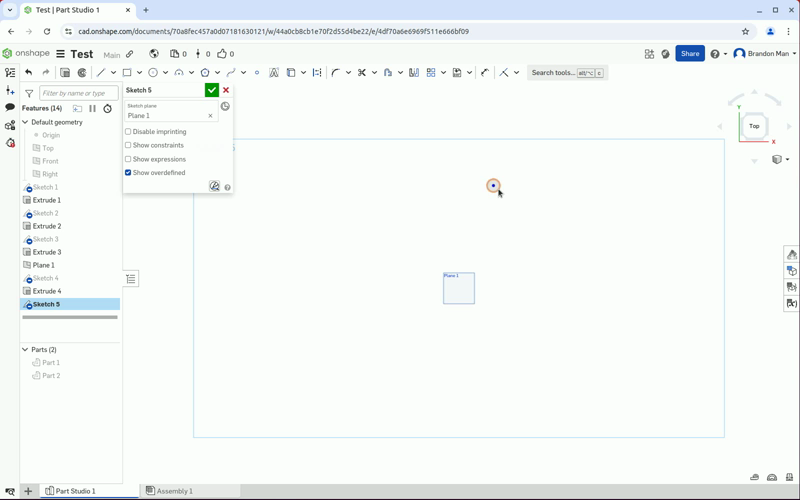
scroll(6)
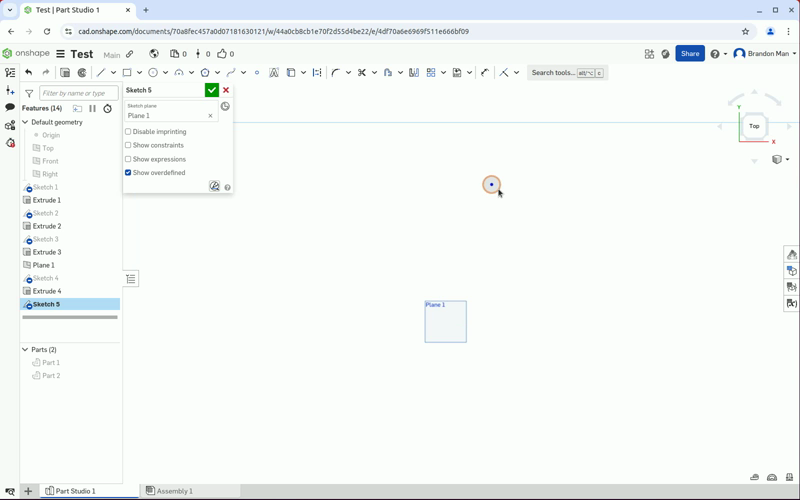
scroll(6)
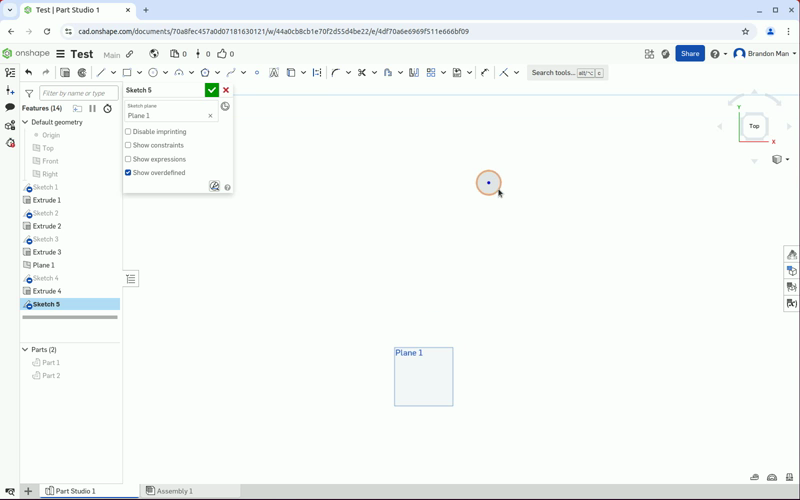
scroll(6)
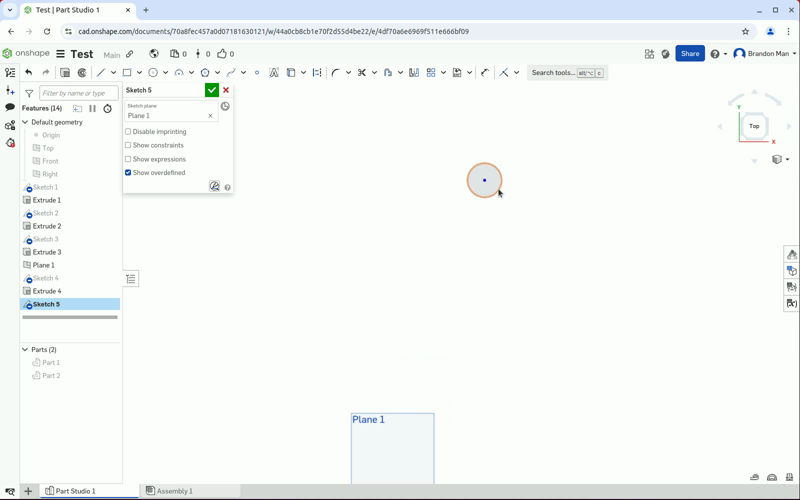
scroll(6)
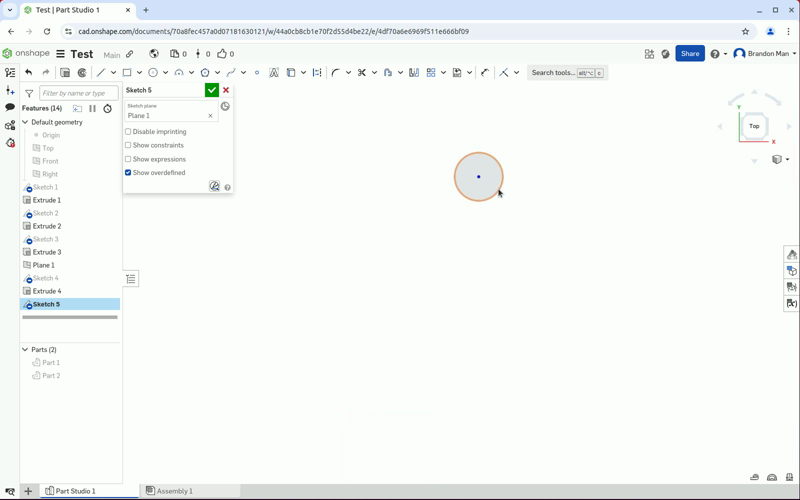
scroll(6)
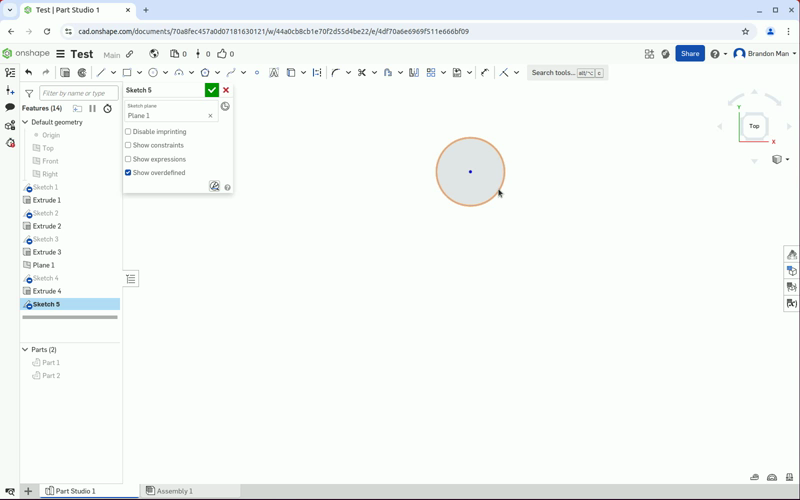
scroll(6)
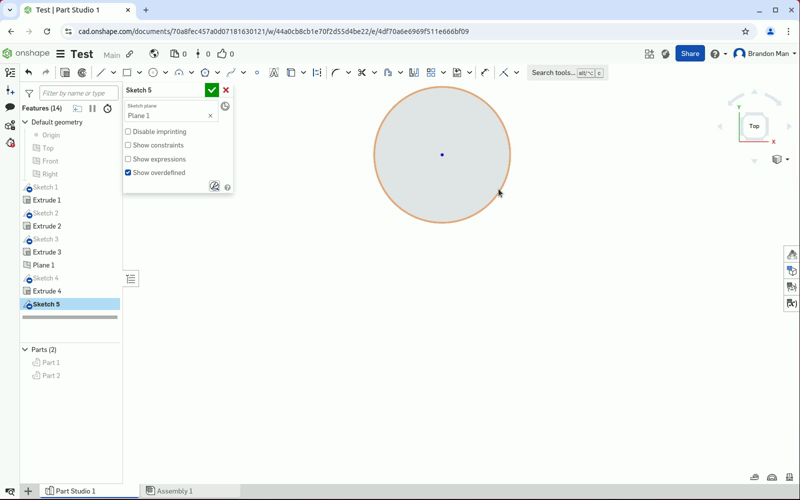
click(498, 188)
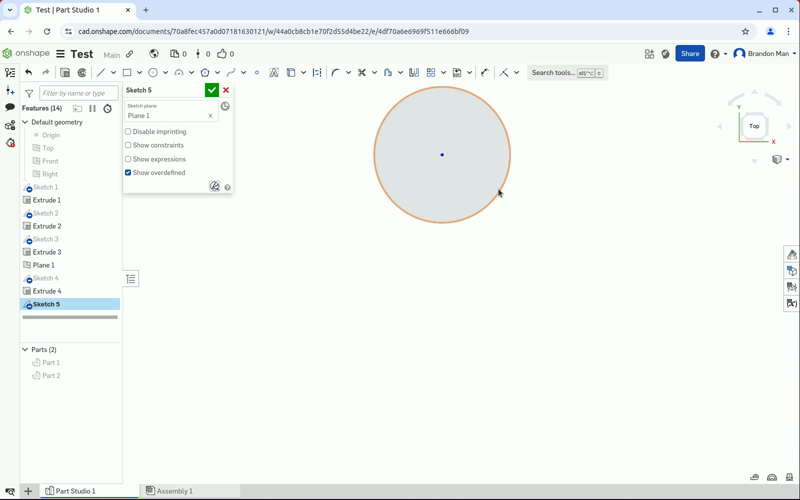
scroll(-6)
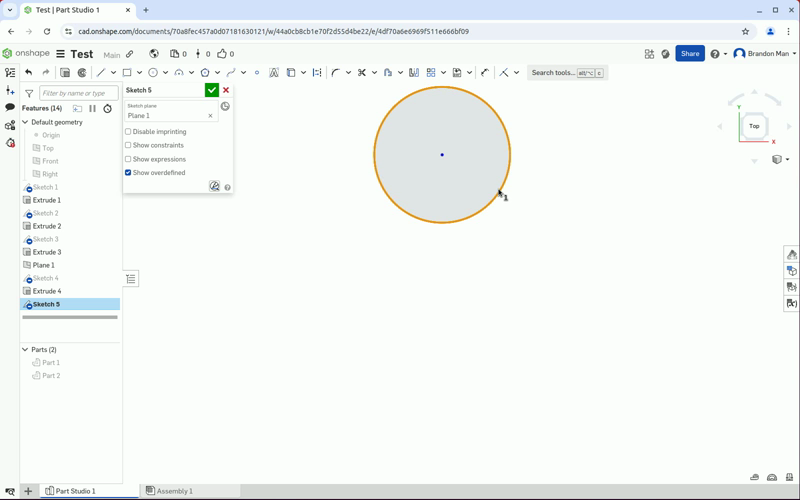
scroll(-6)
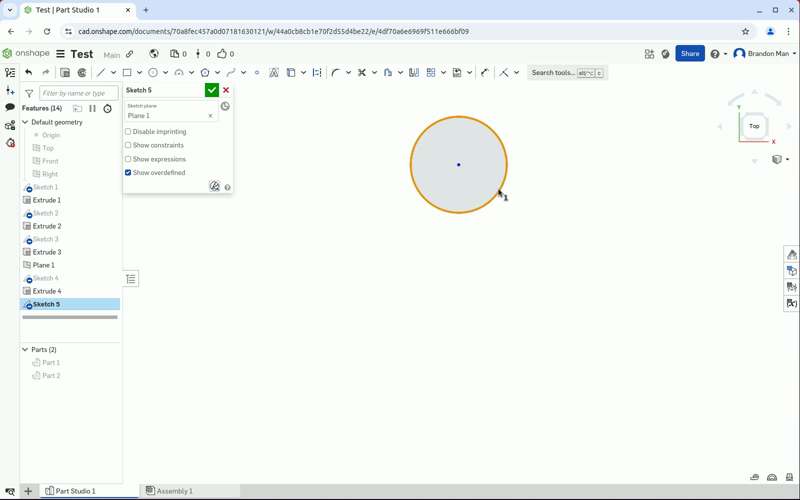
scroll(-6)
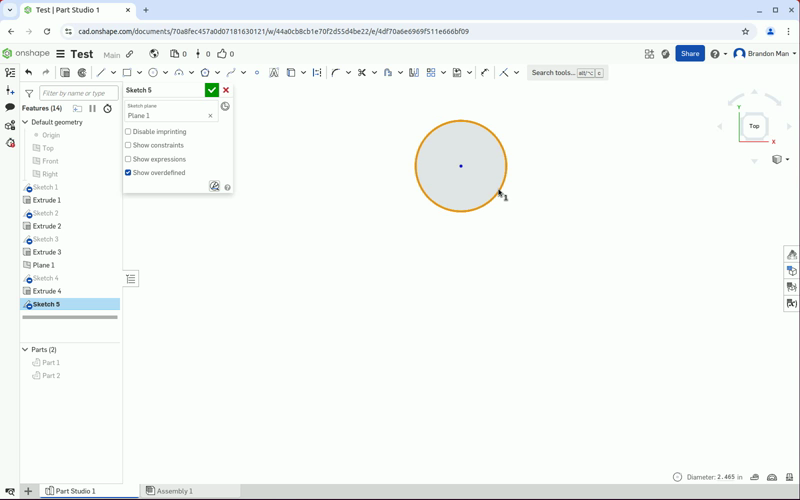
scroll(-6)
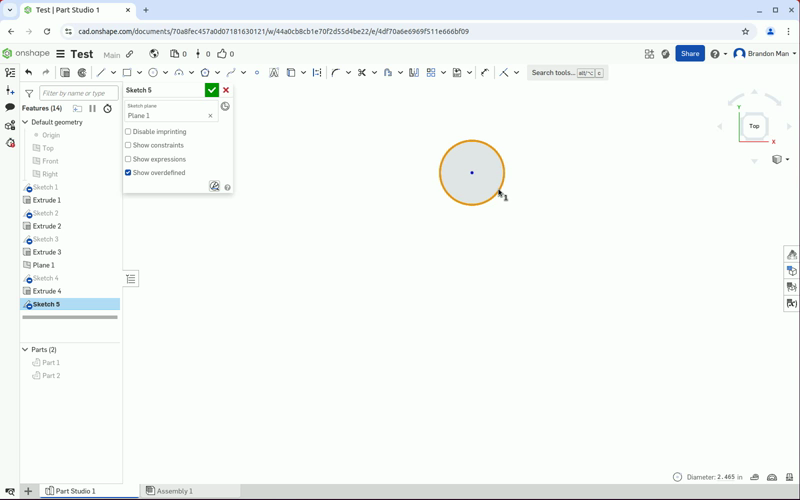
scroll(-6)
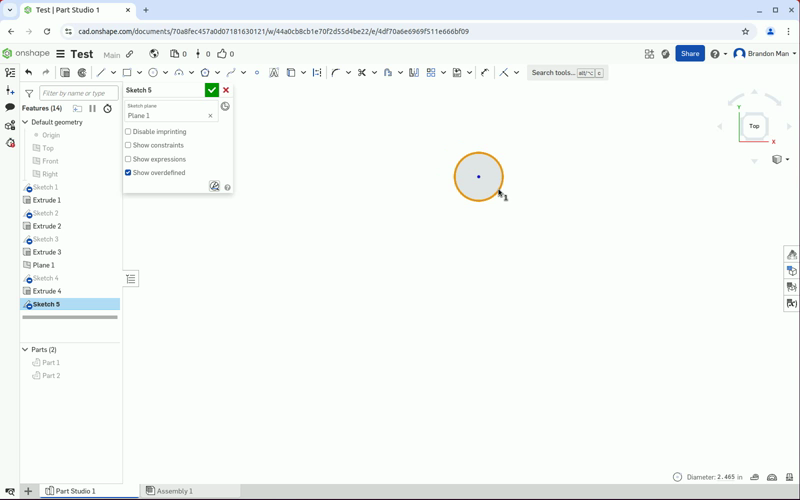
scroll(-6)
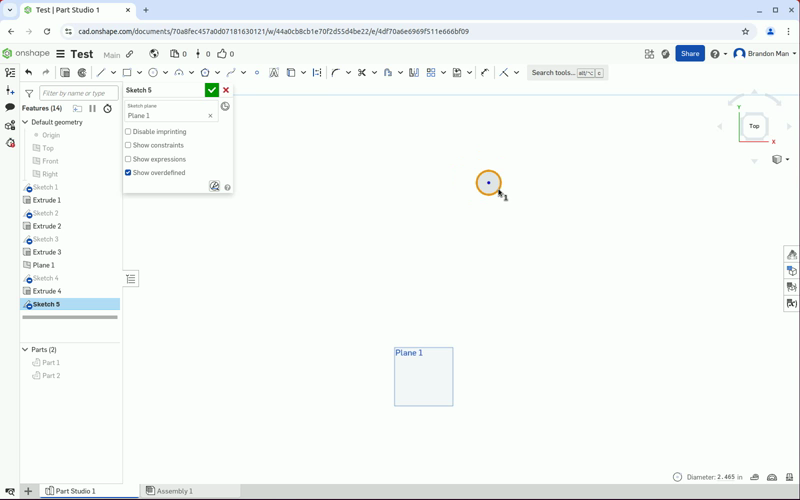
scroll(-6)
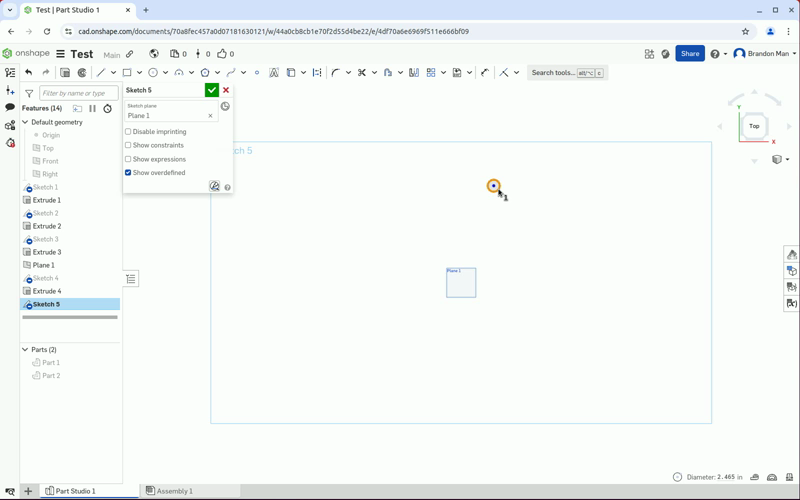
mouse_move(73, 352)
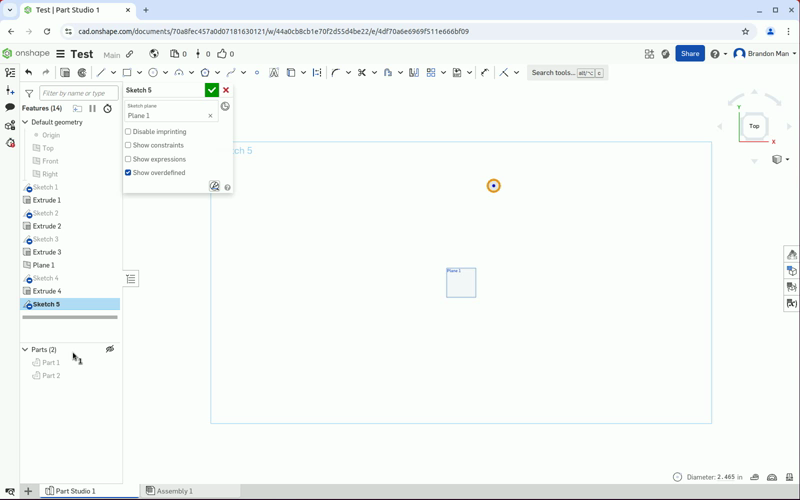
key(shift+y)
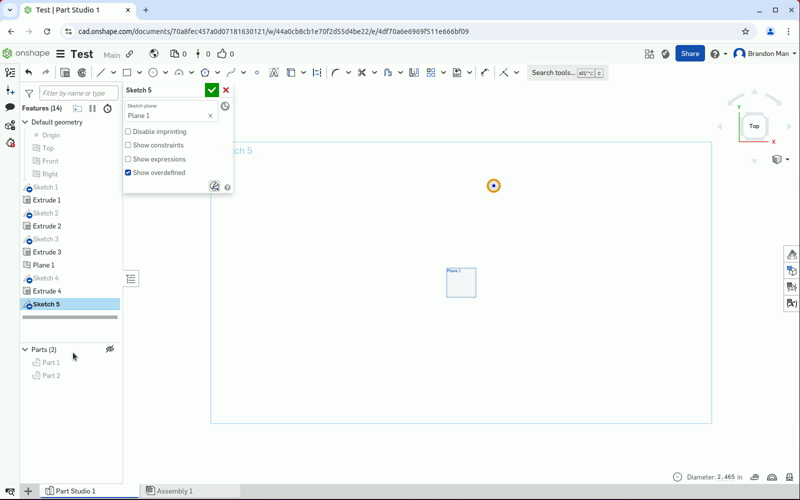
key(shift+e)
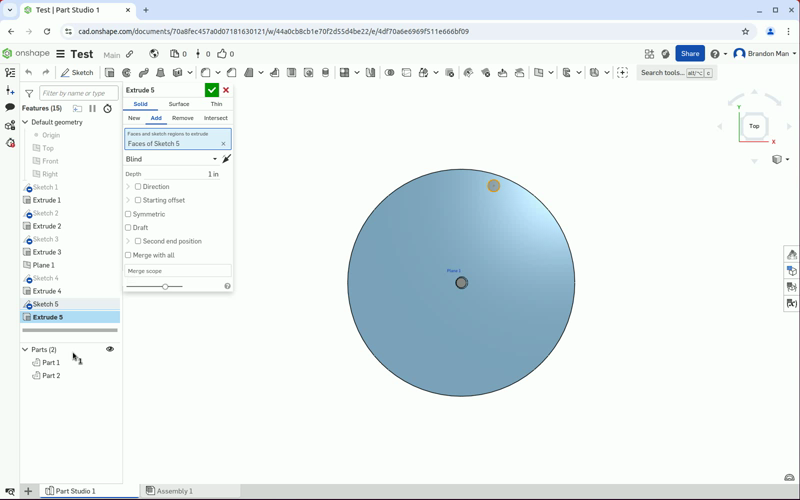
mouse_move(143, 106)
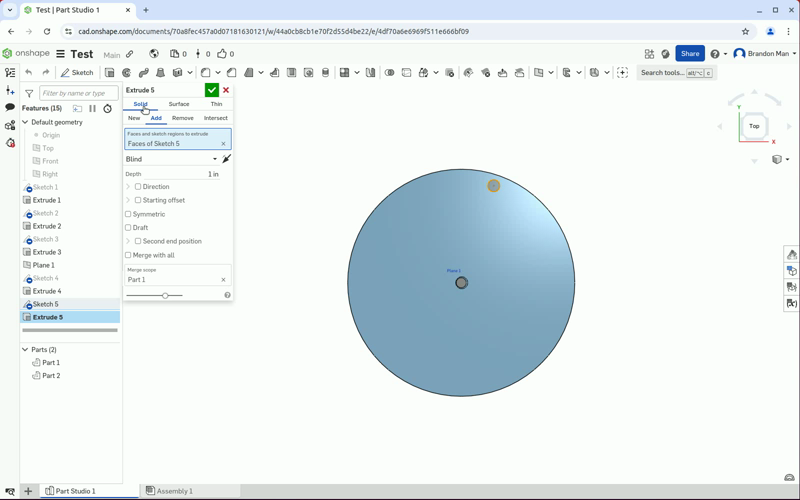
click(143, 106)
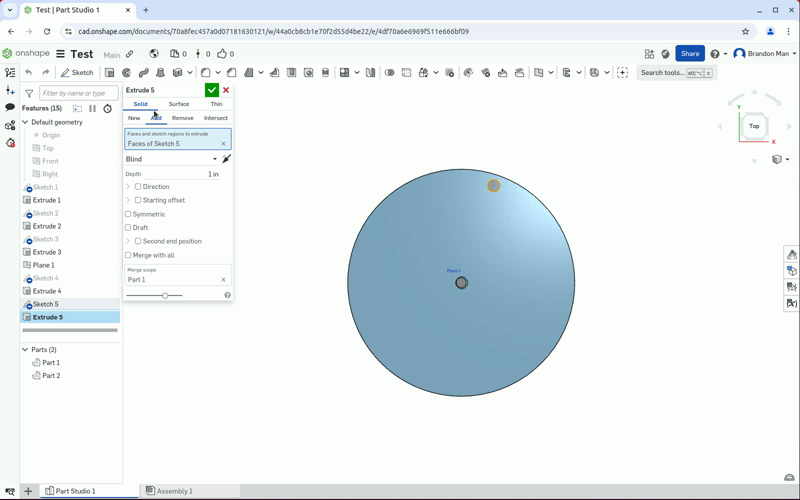
mouse_move(186, 120)
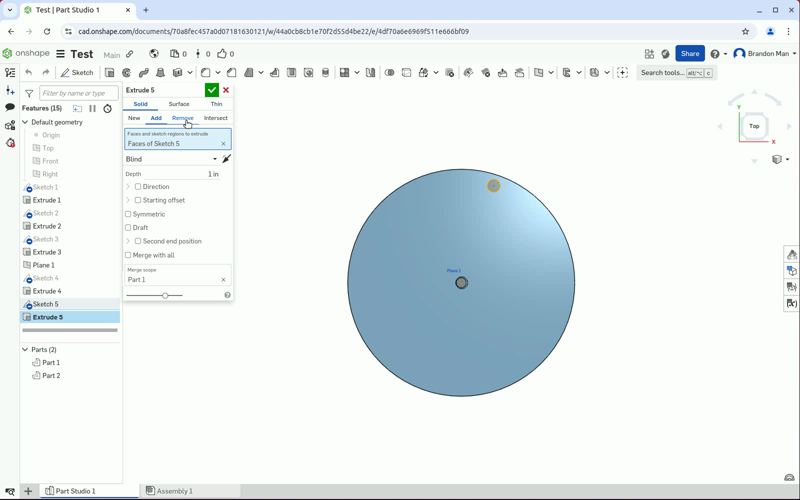
click(186, 120)
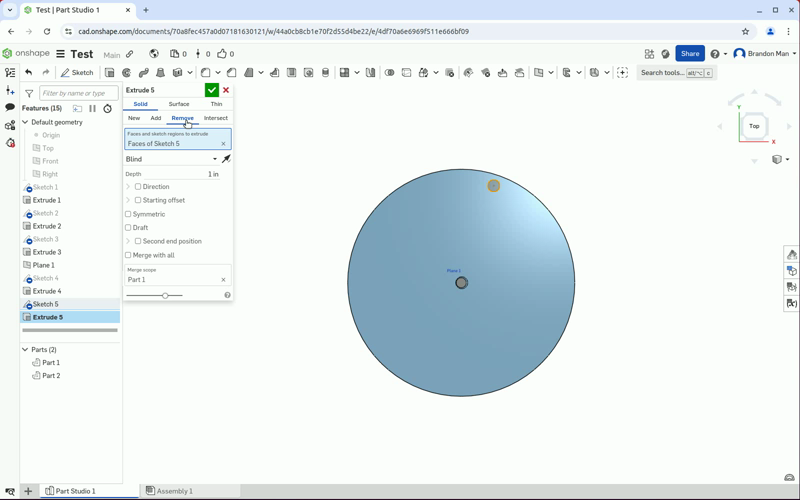
key(tab, 4)
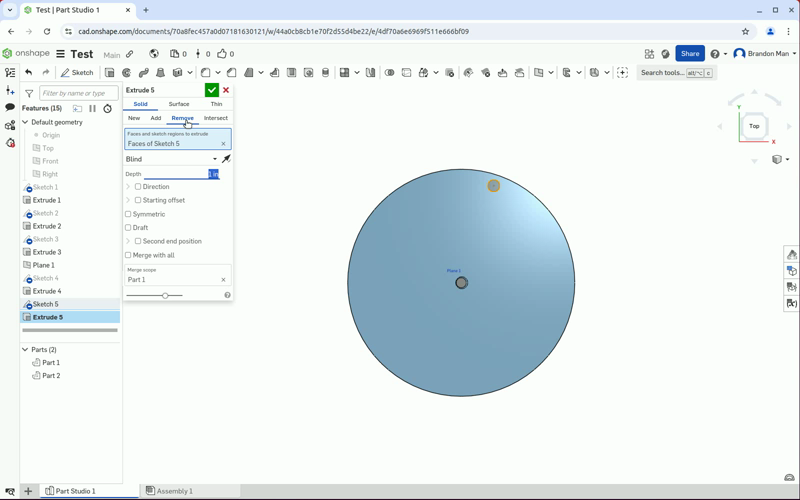
text(0.963)
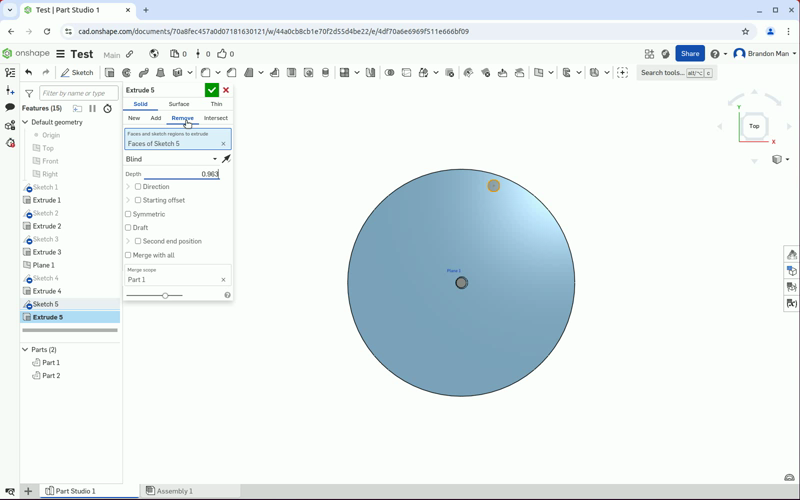
key(tab, 6)
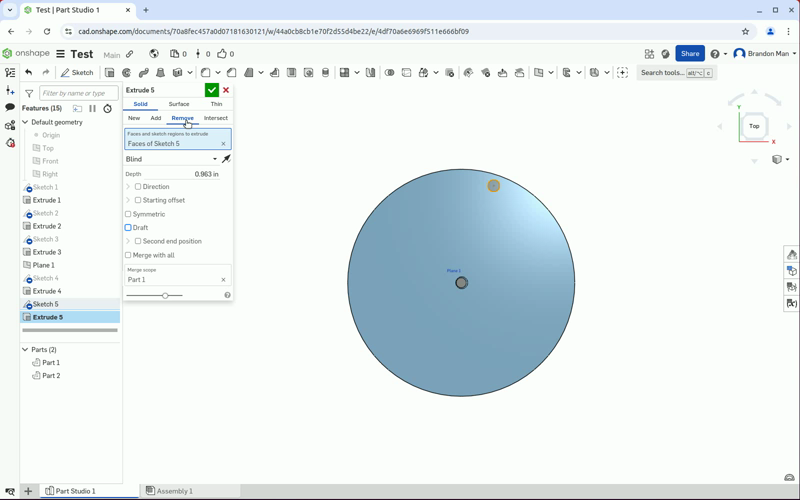
key(space)
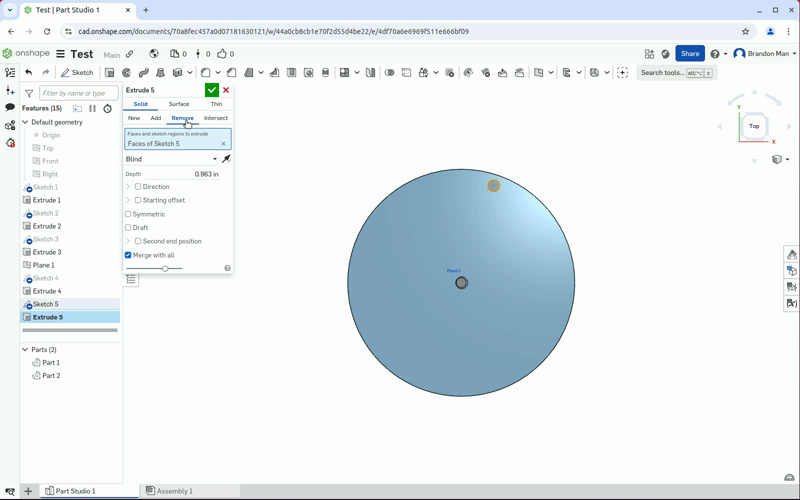
key(enter)
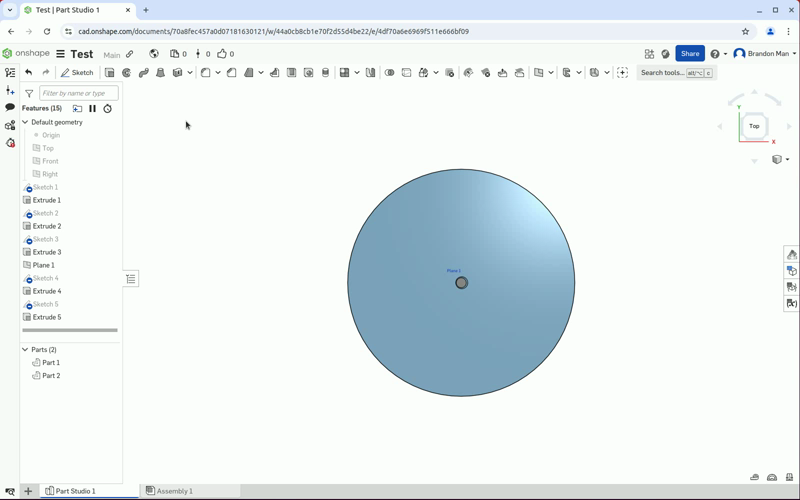
key(shift+h)
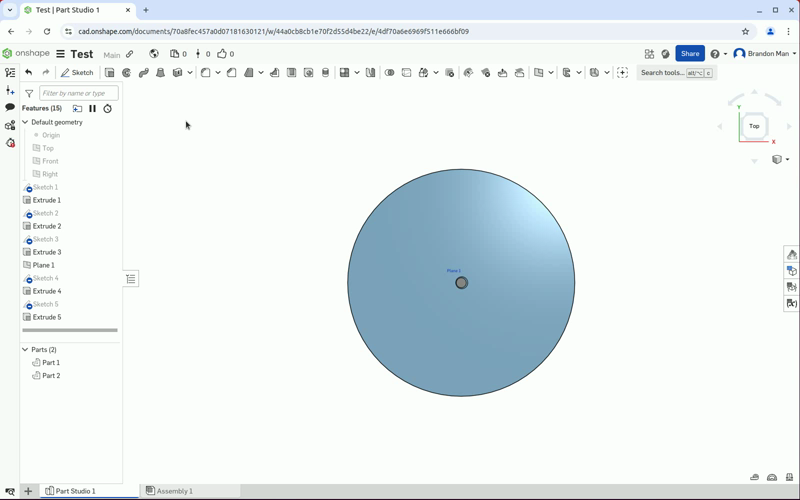
key(shift+h)
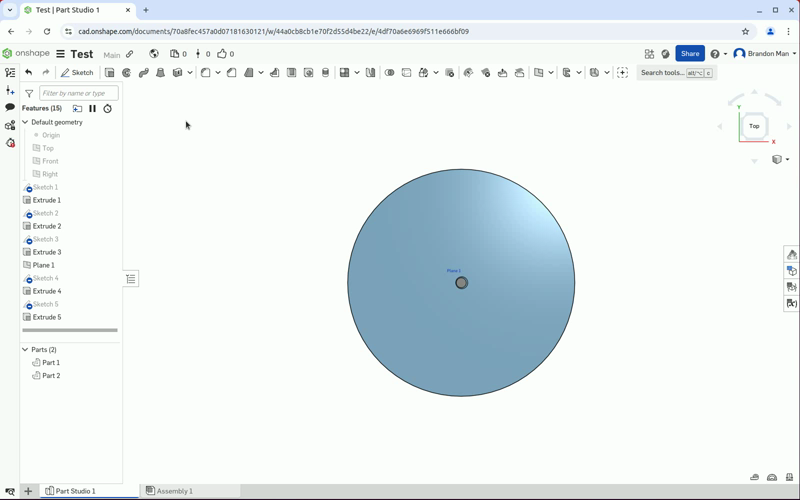
mouse_move(73, 189)
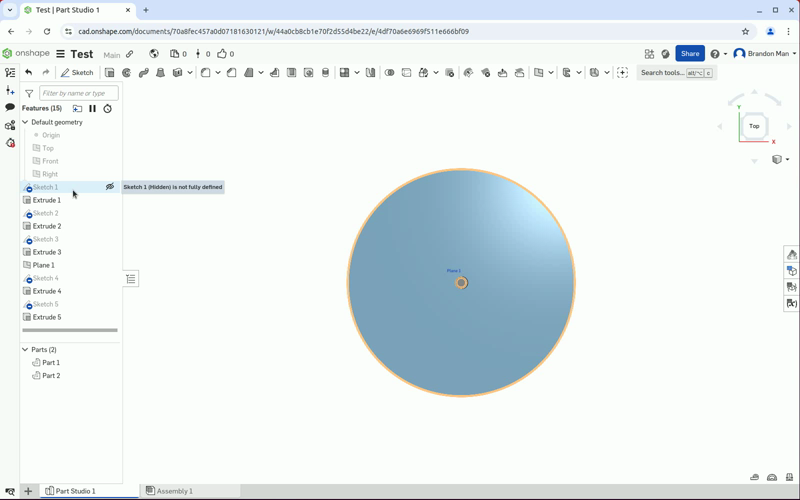
click(73, 189)
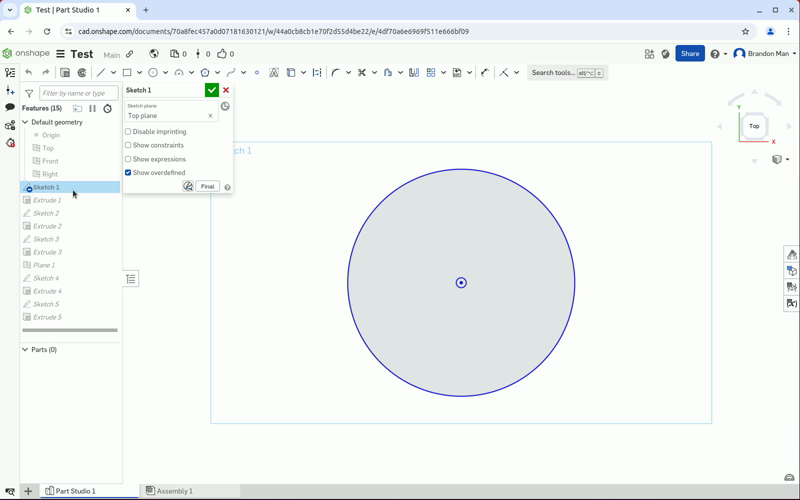
mouse_move(229, 92)
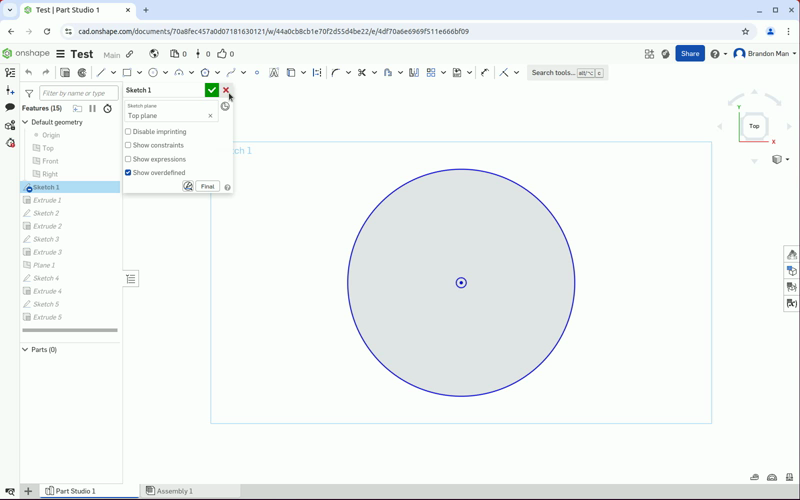
click(229, 92)
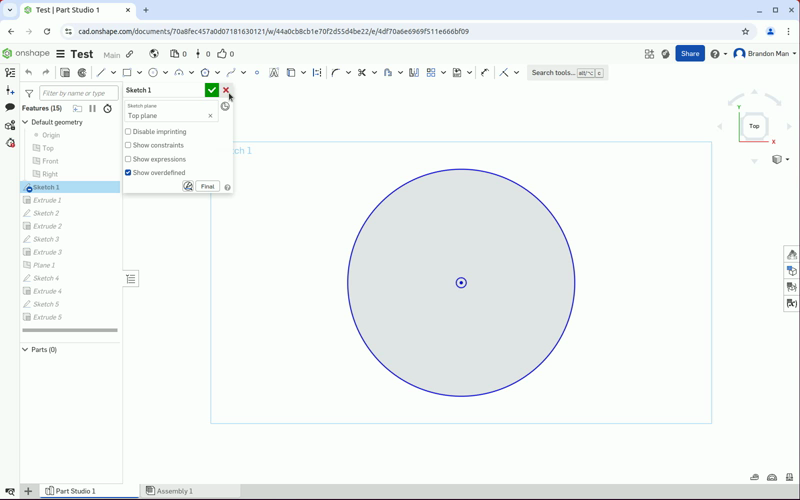
key(shift+s)
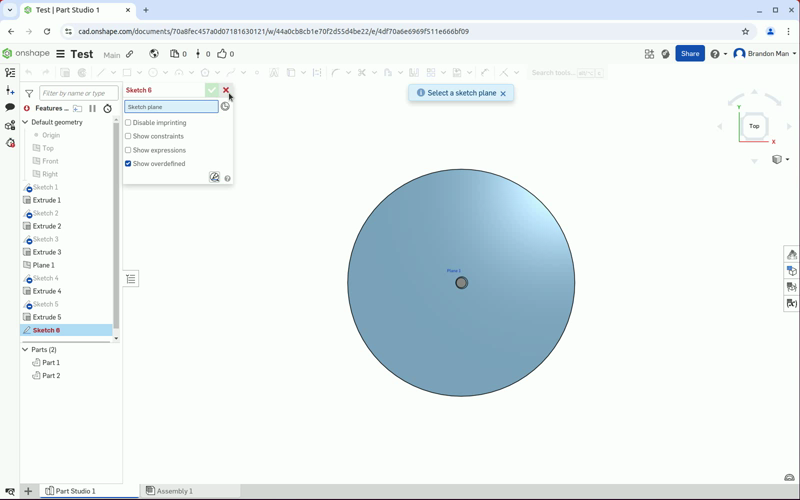
mouse_move(69, 267)
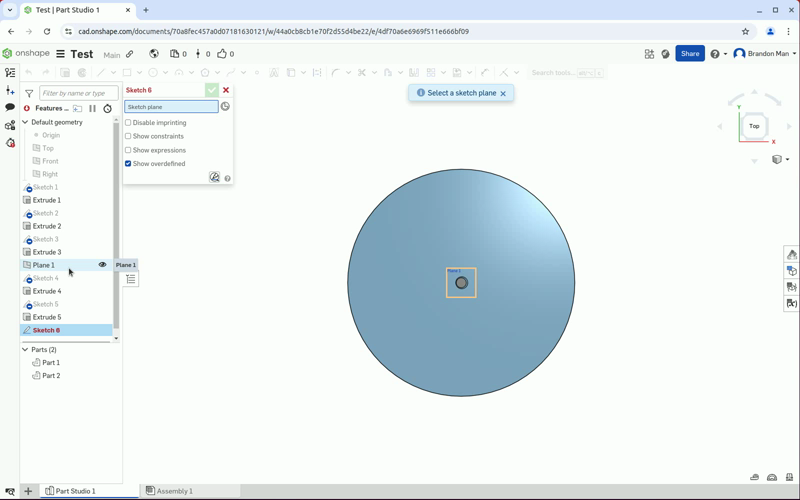
click(69, 267)
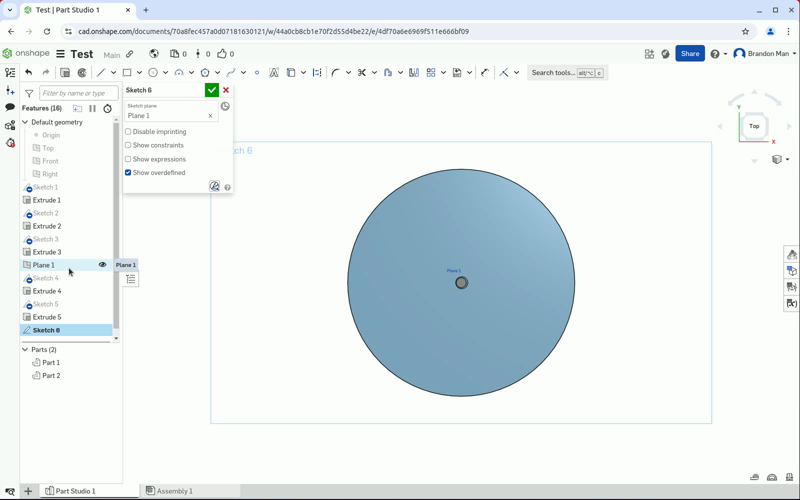
mouse_move(73, 352)
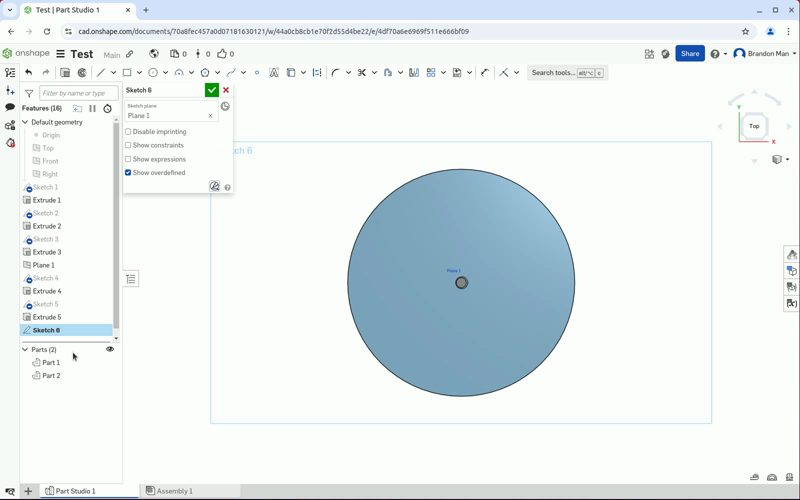
key(y)
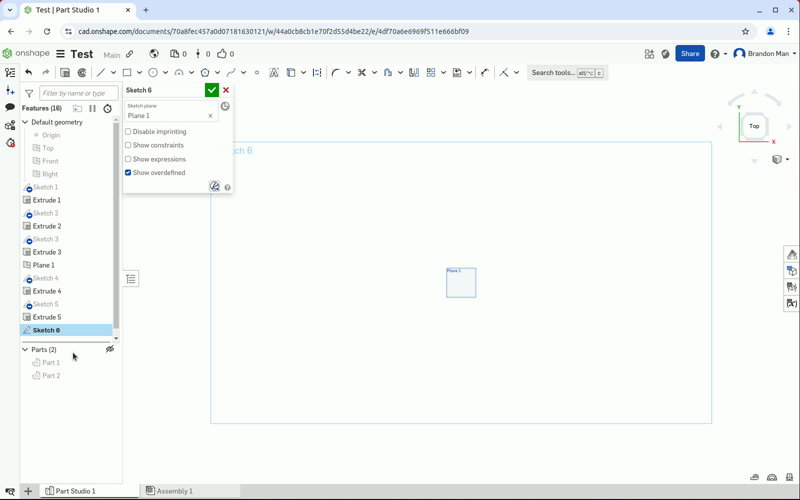
key(c)
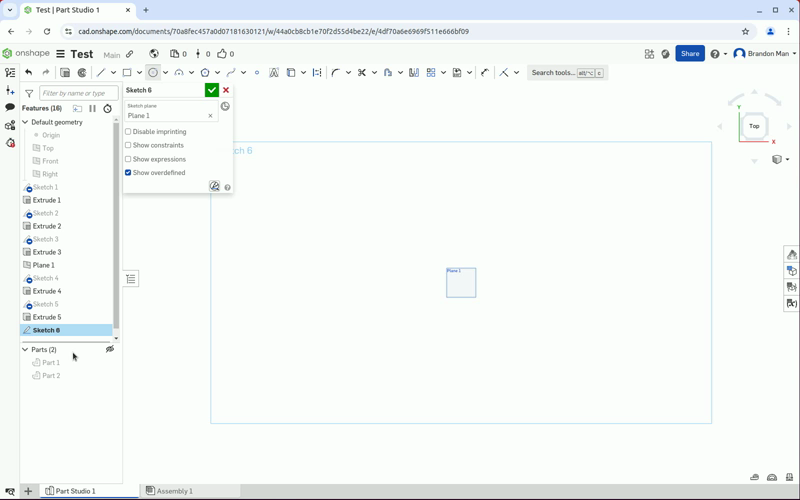
key_down(shift)
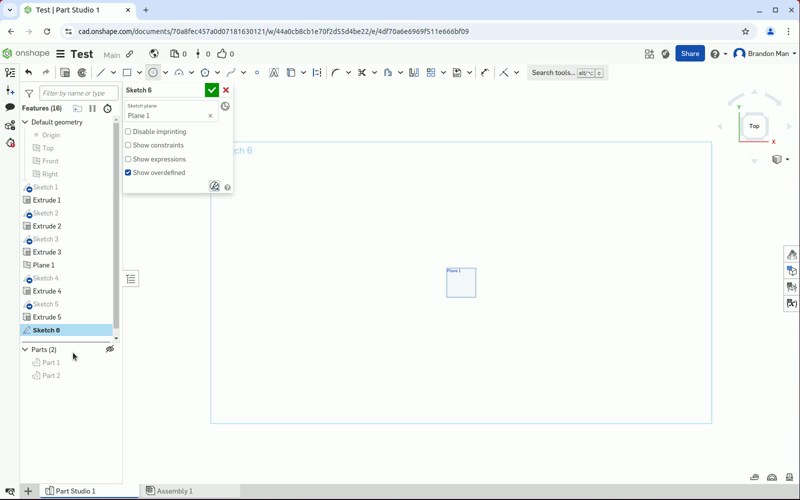
mouse_move(545, 339)
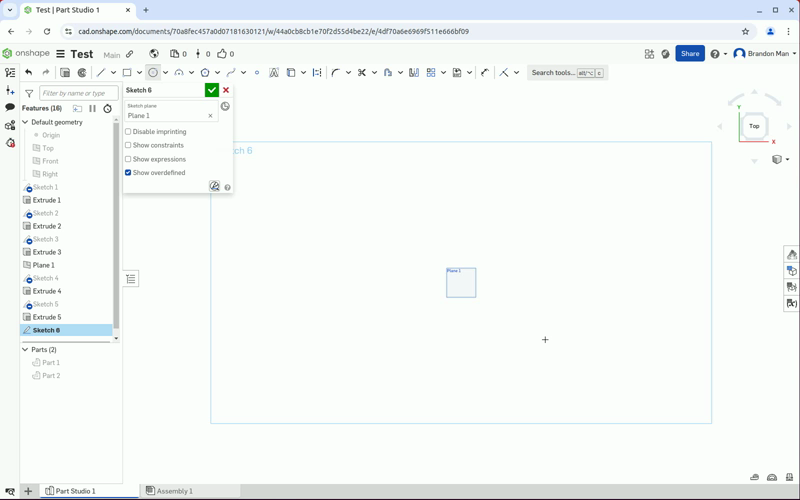
click(545, 339)
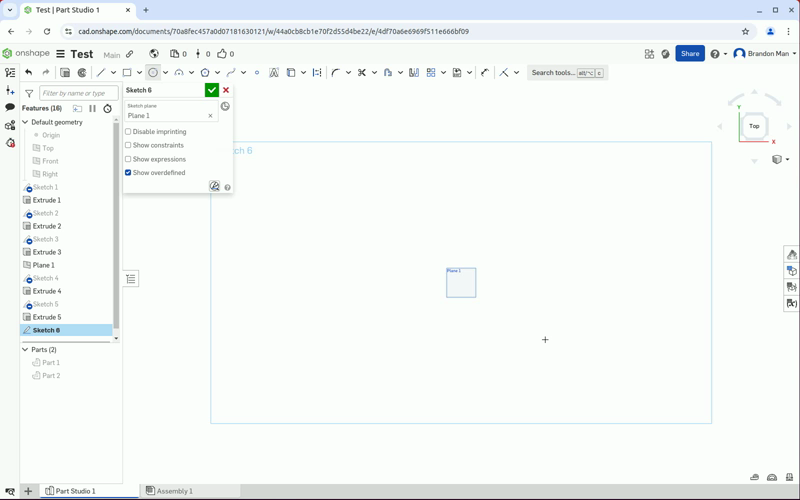
key_up(shift)
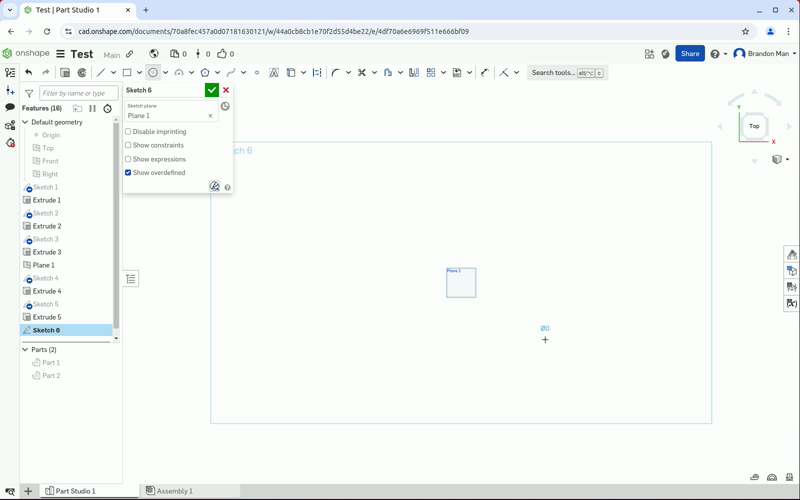
mouse_move(550, 339)
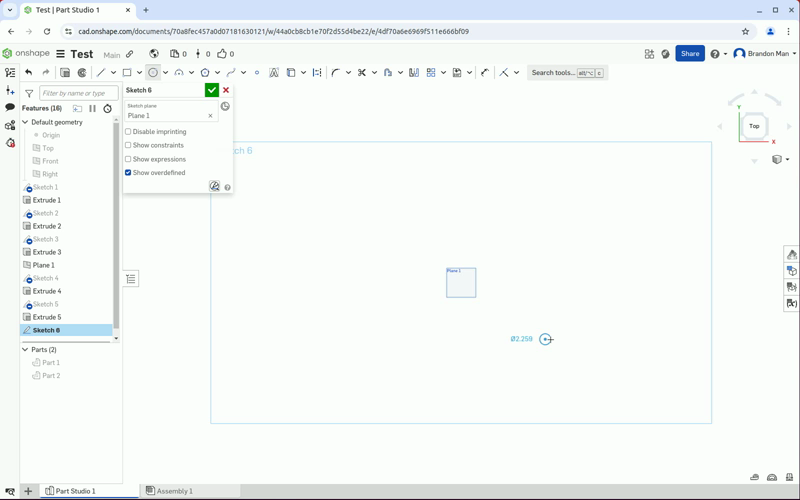
click(550, 339)
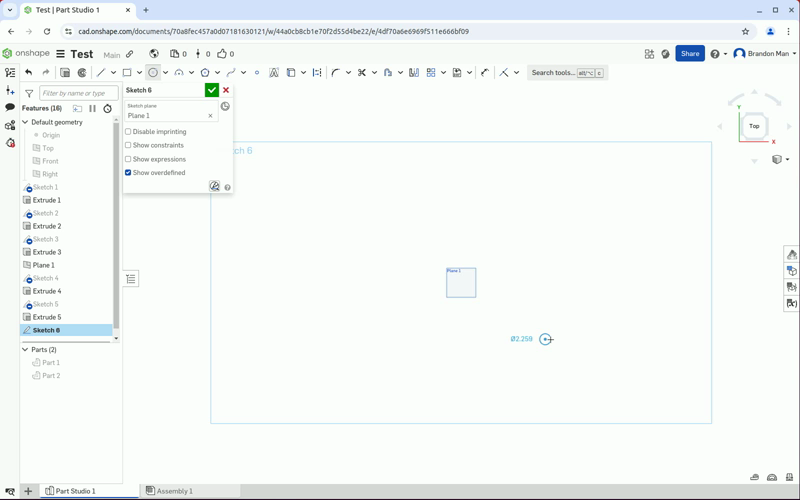
key(esc)
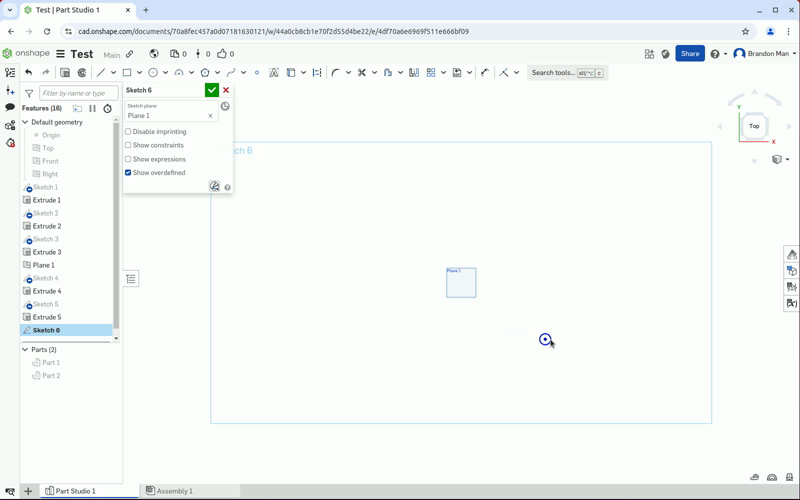
mouse_move(544, 334)
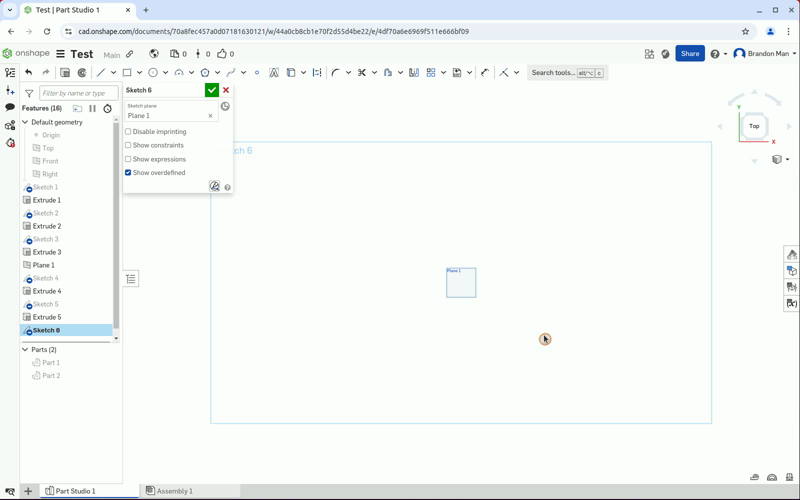
scroll(6)
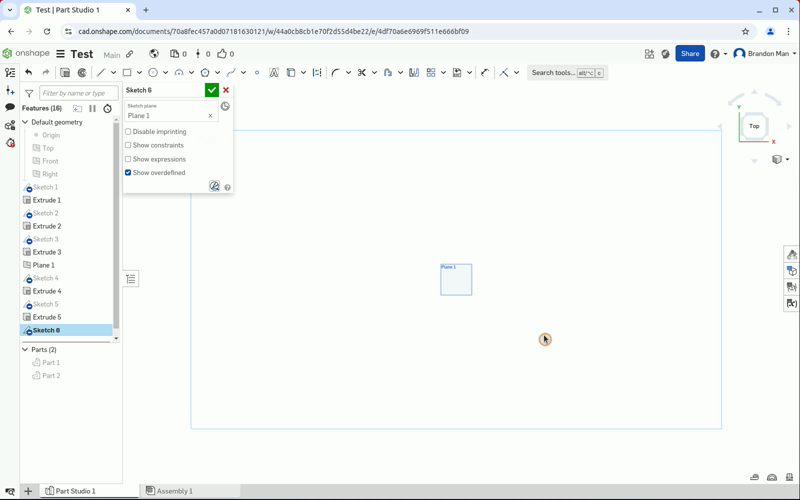
scroll(6)
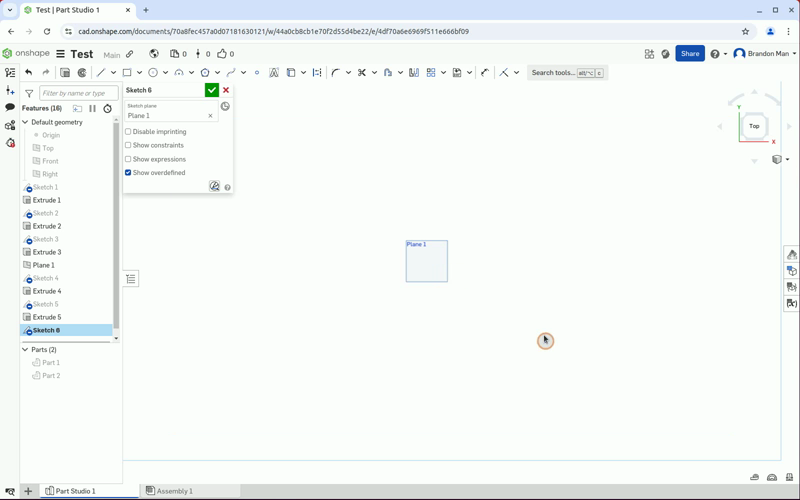
scroll(6)
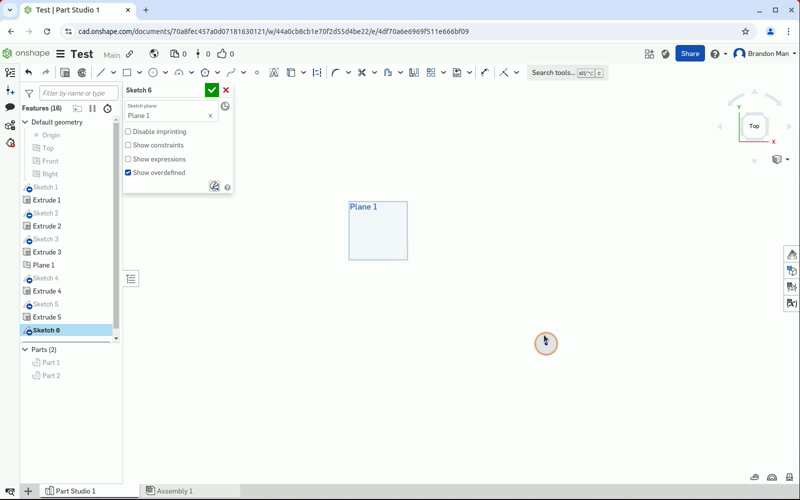
scroll(6)
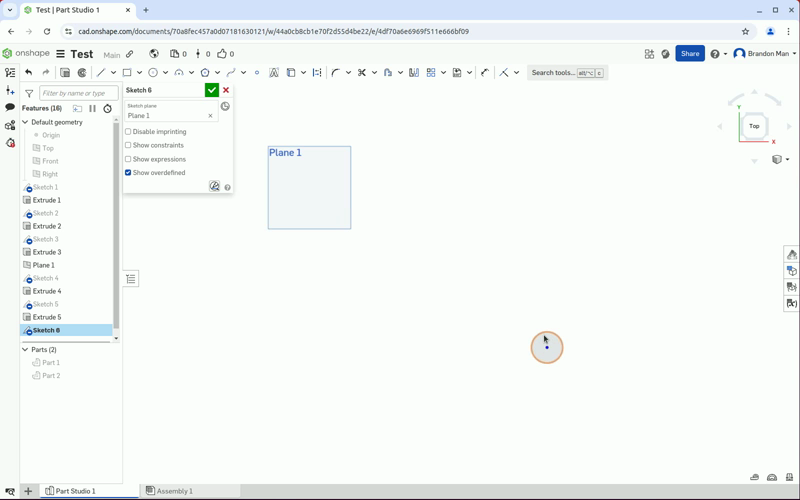
scroll(6)
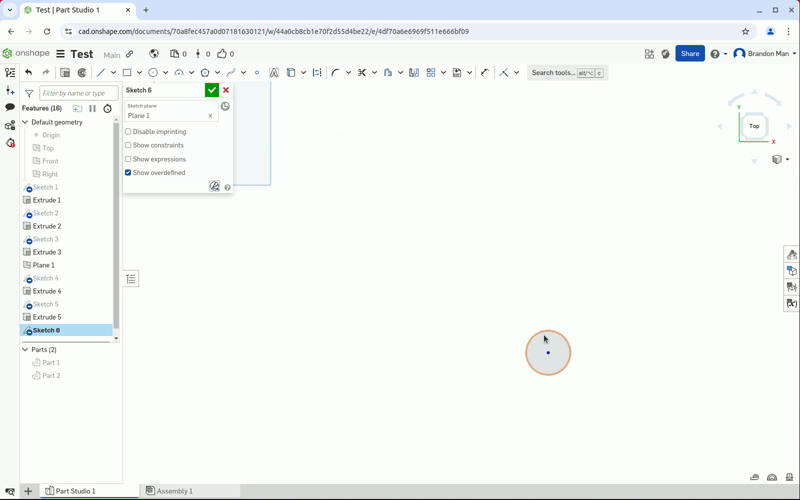
scroll(6)
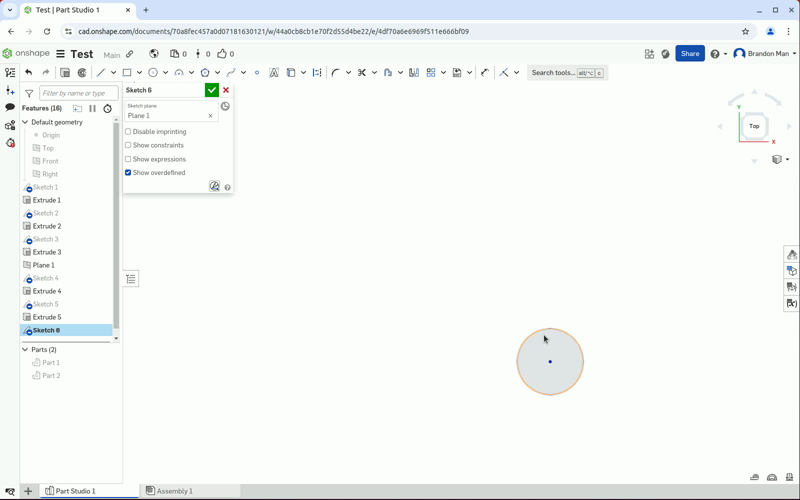
scroll(6)
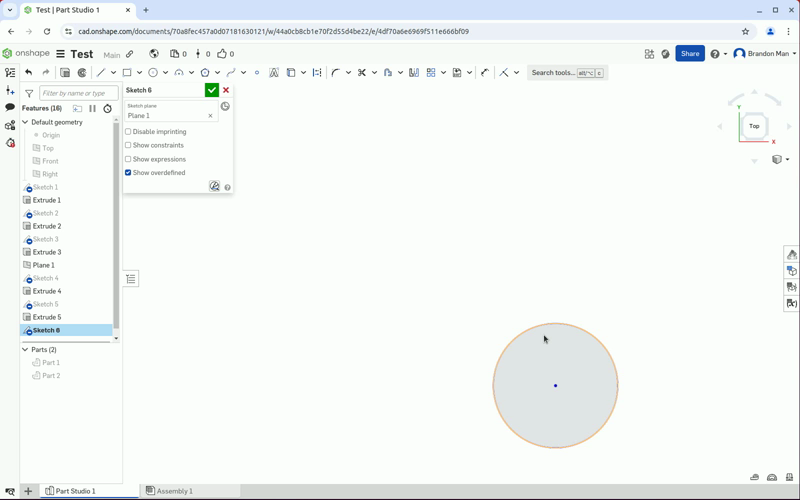
click(544, 334)
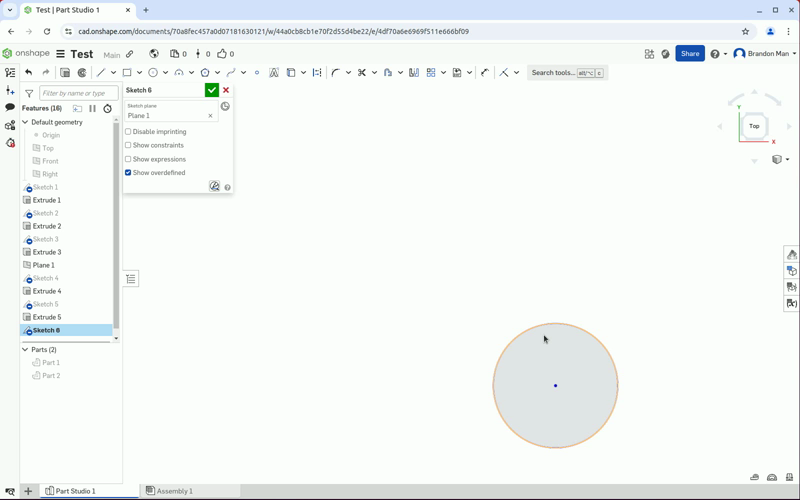
scroll(-6)
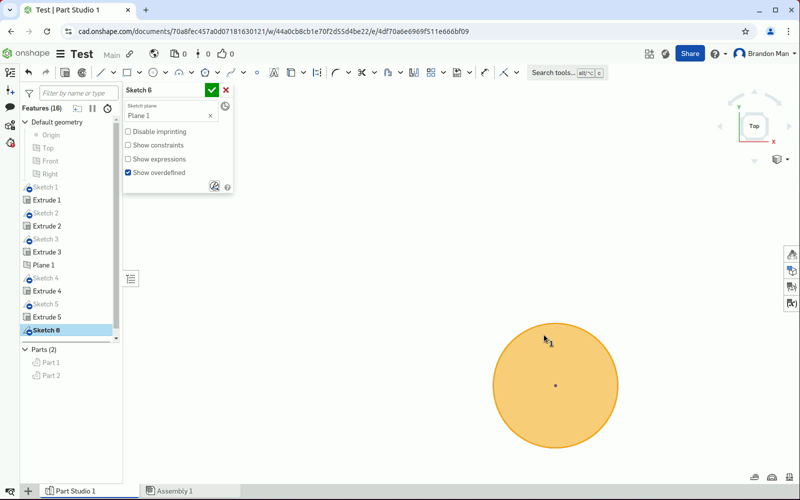
scroll(-6)
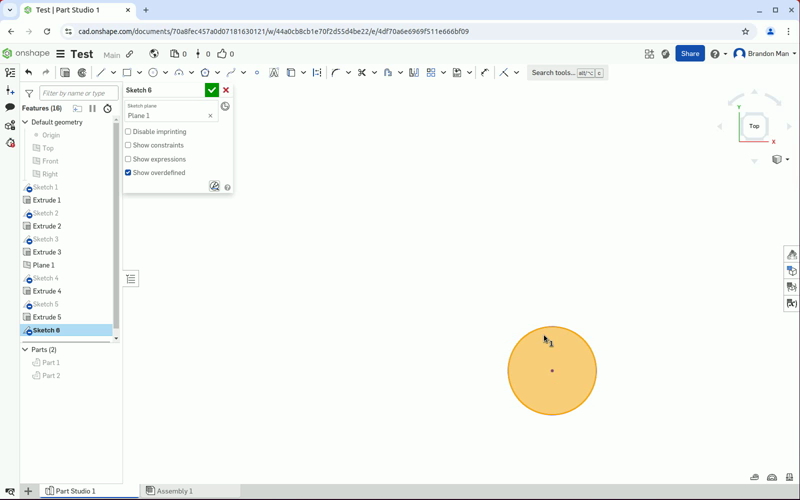
scroll(-6)
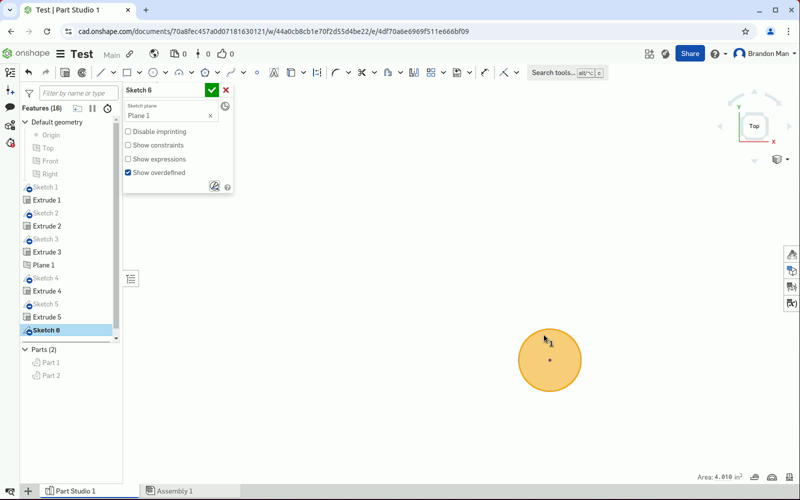
scroll(-6)
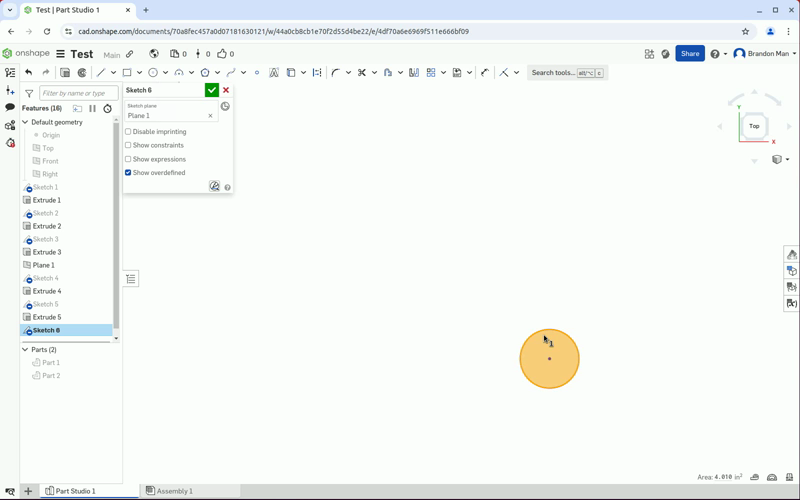
scroll(-6)
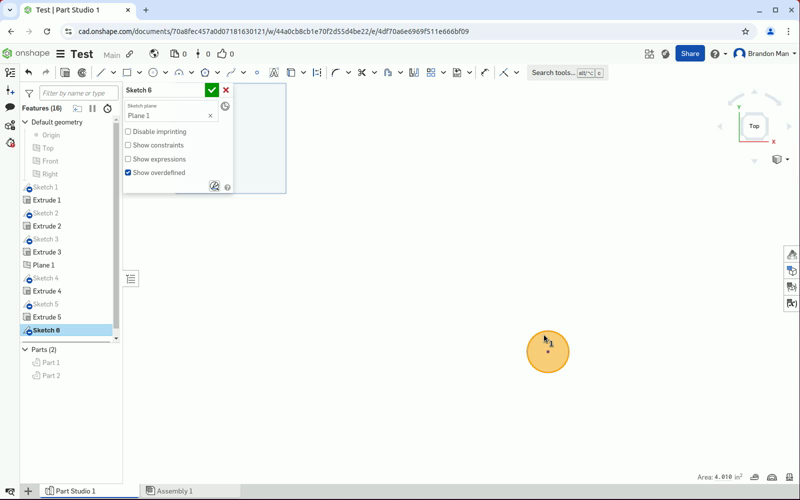
scroll(-6)
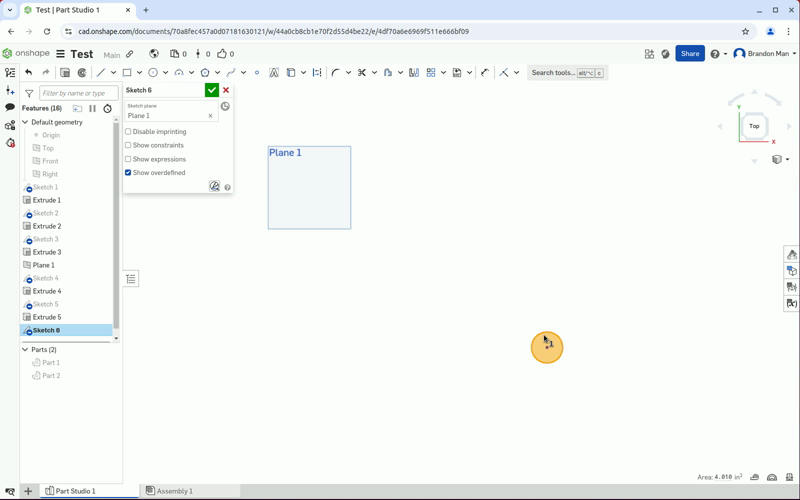
scroll(-6)
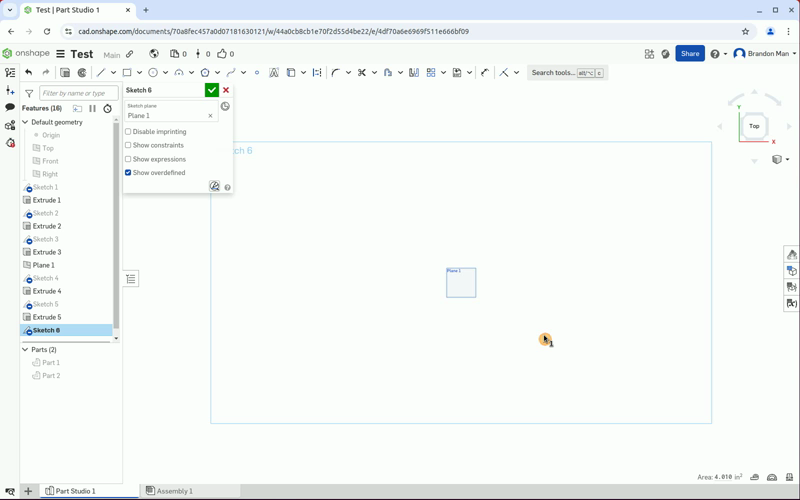
mouse_move(73, 352)
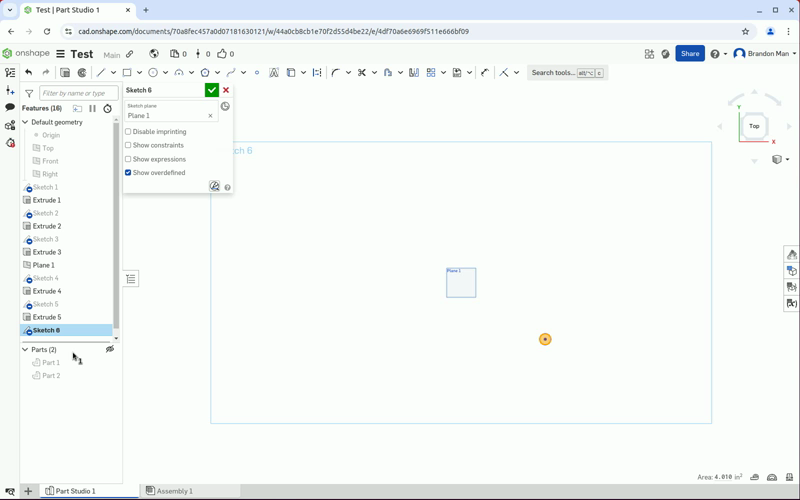
key(shift+y)
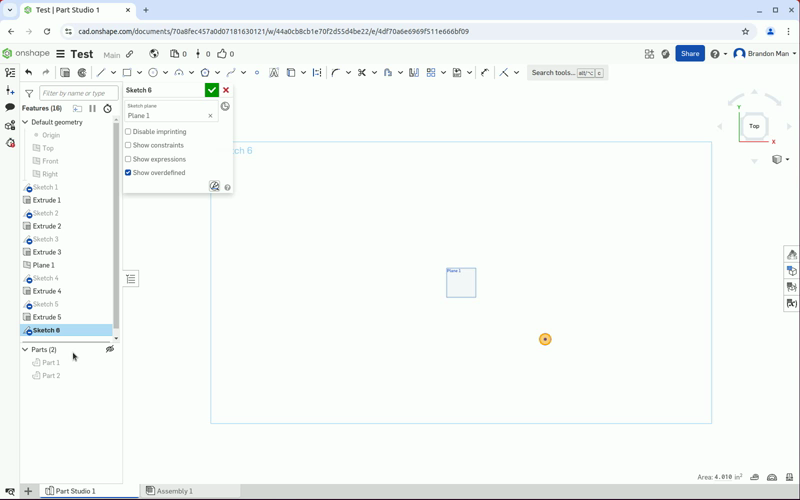
key(shift+e)
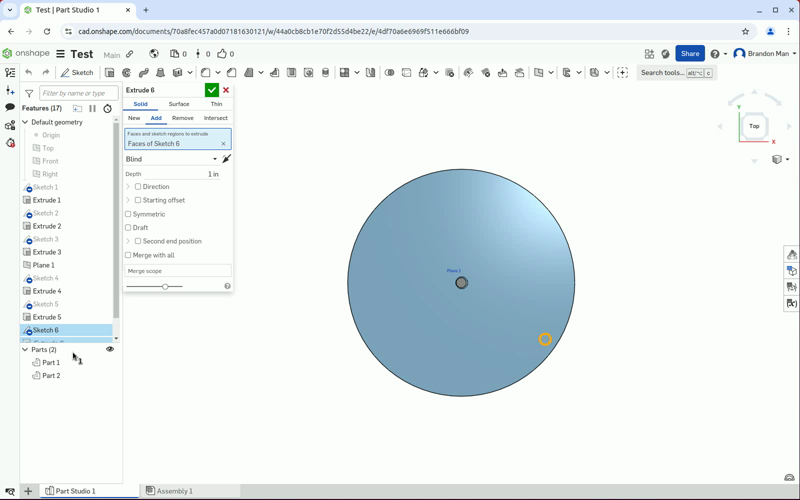
mouse_move(143, 106)
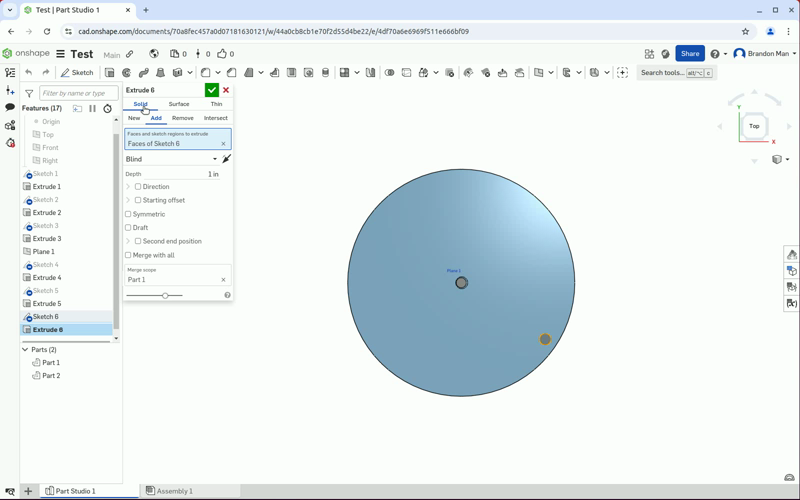
click(143, 106)
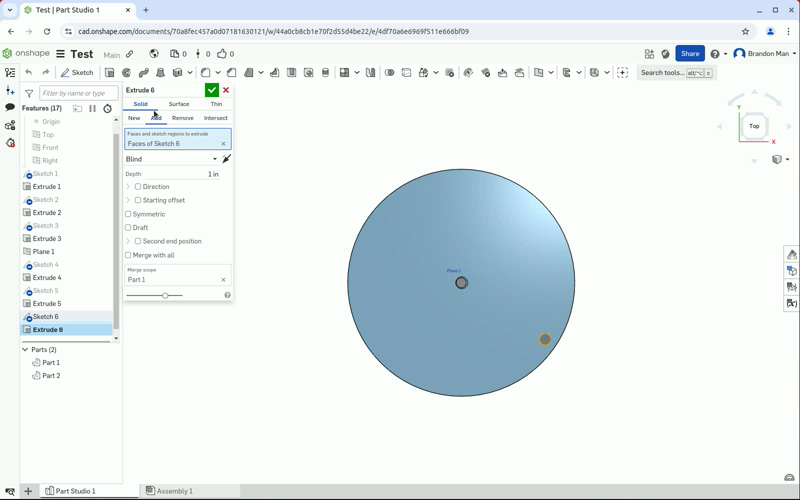
mouse_move(186, 120)
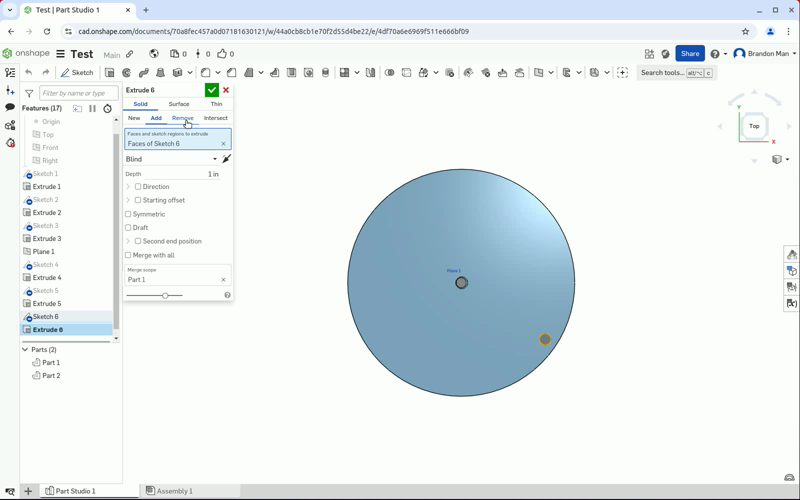
click(186, 120)
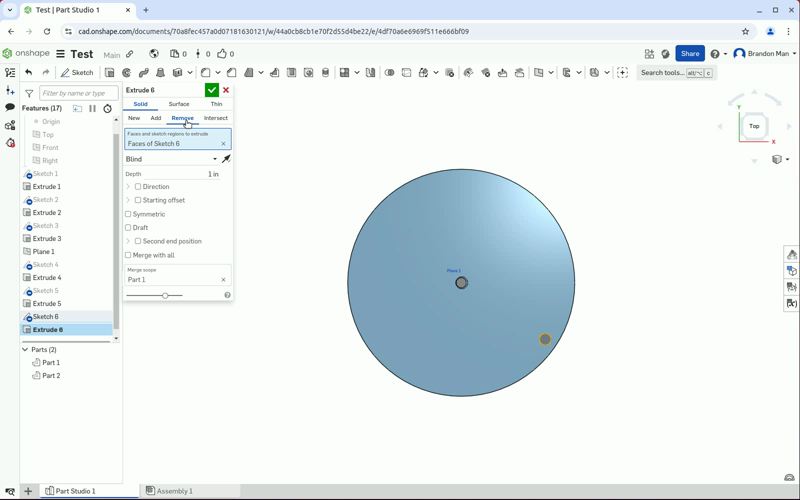
key(tab, 4)
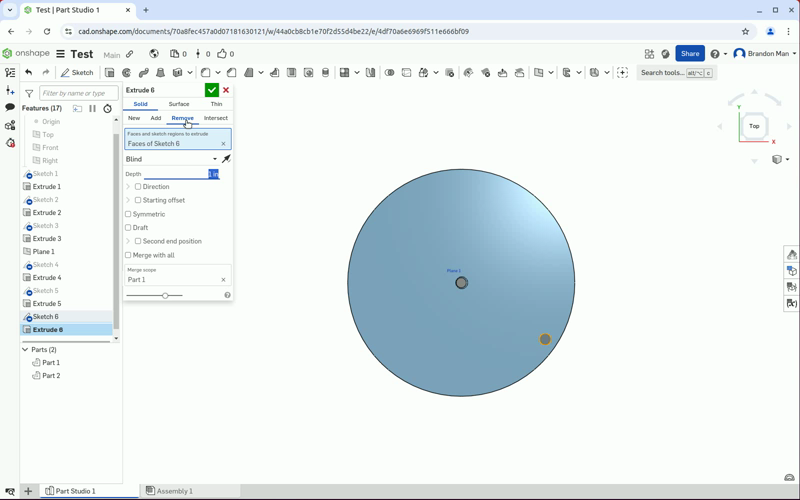
text(0.963)
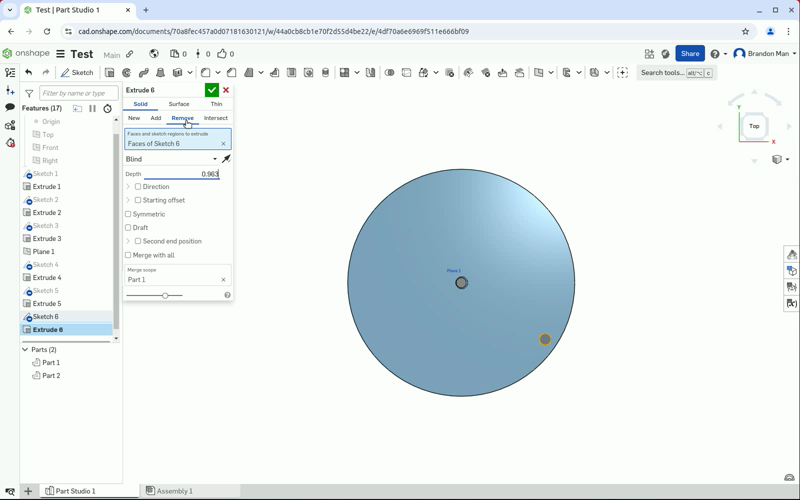
key(tab, 6)
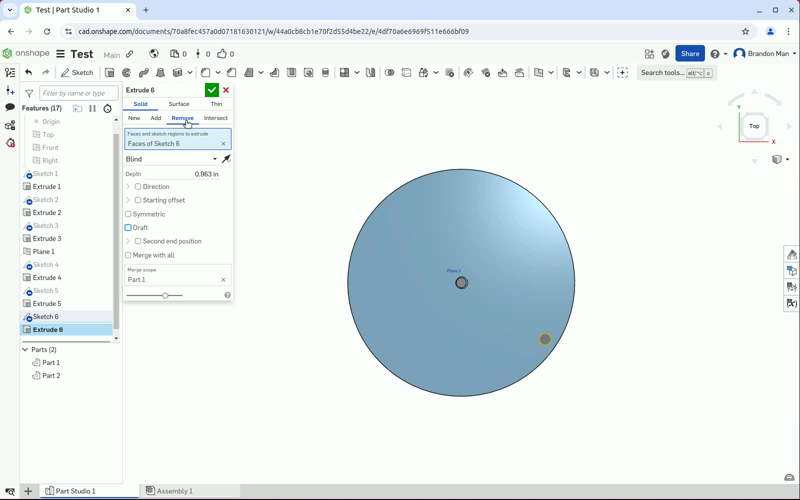
key(space)
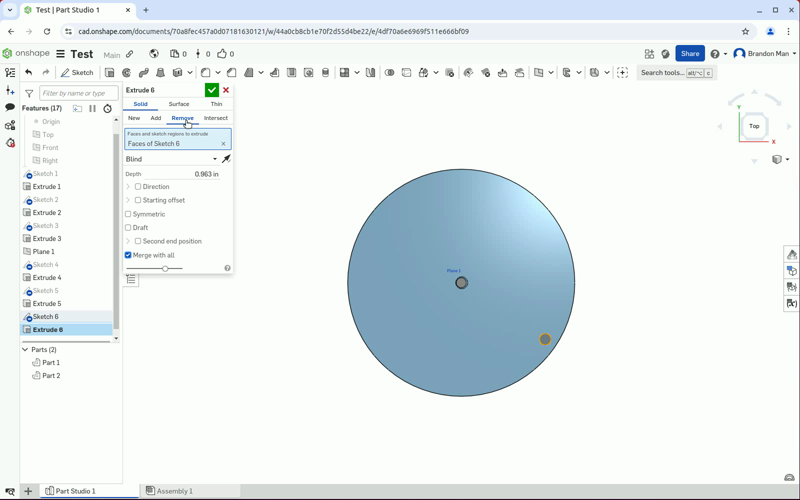
key(enter)
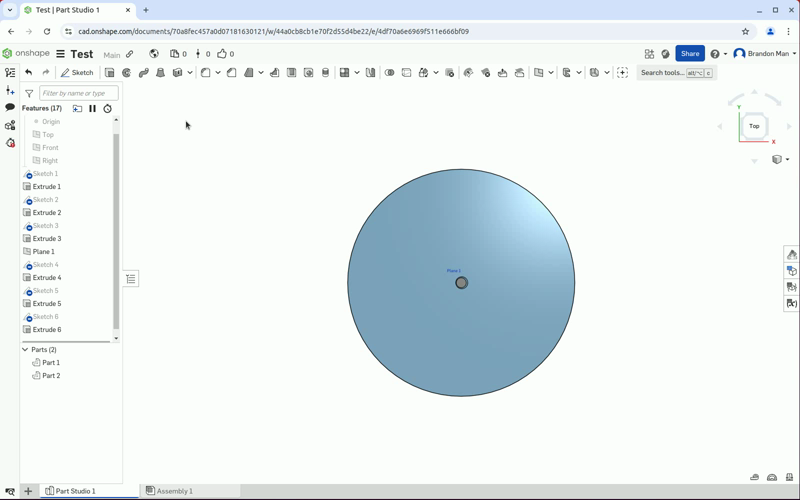
key(shift+h)
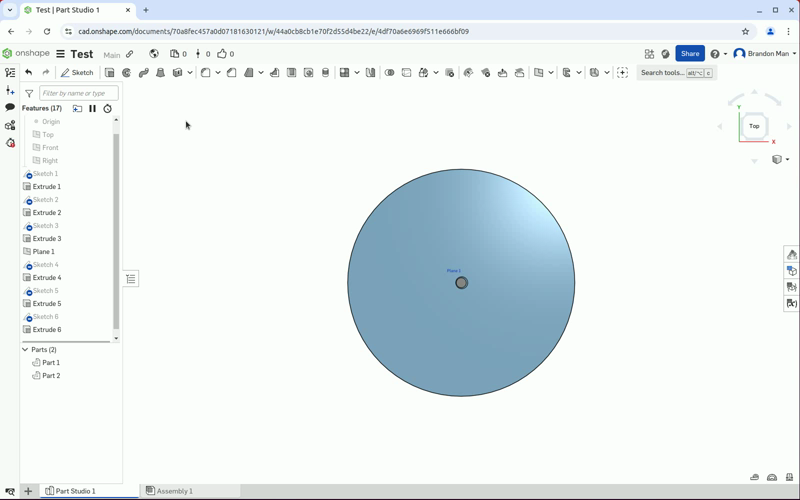
key(shift+h)
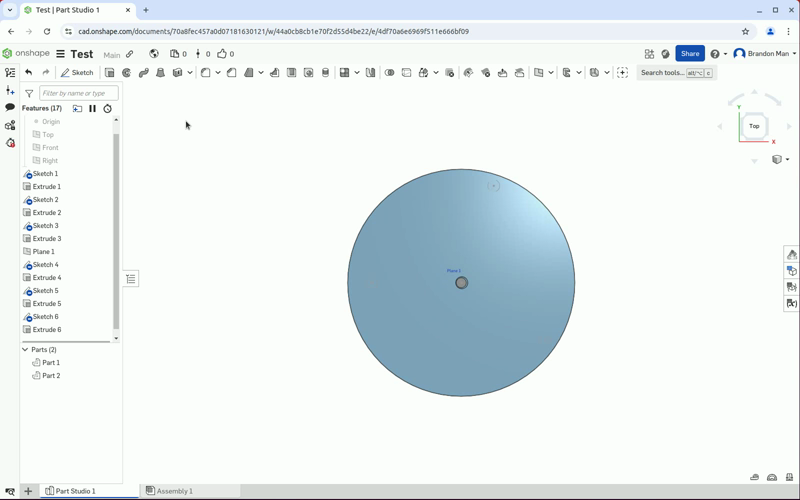
key(shift+7)
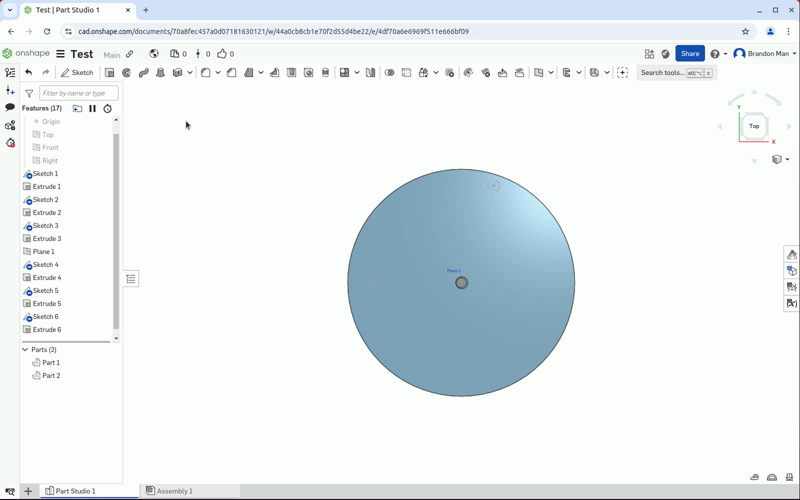
key(up, 3)
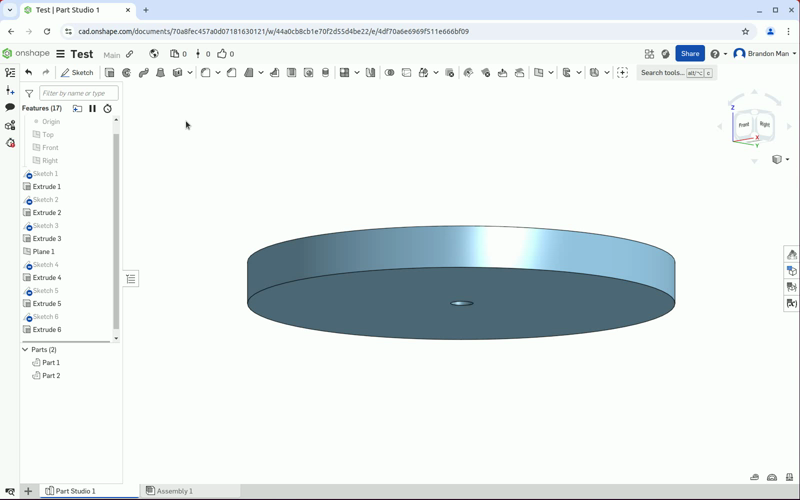
key(left, 3)
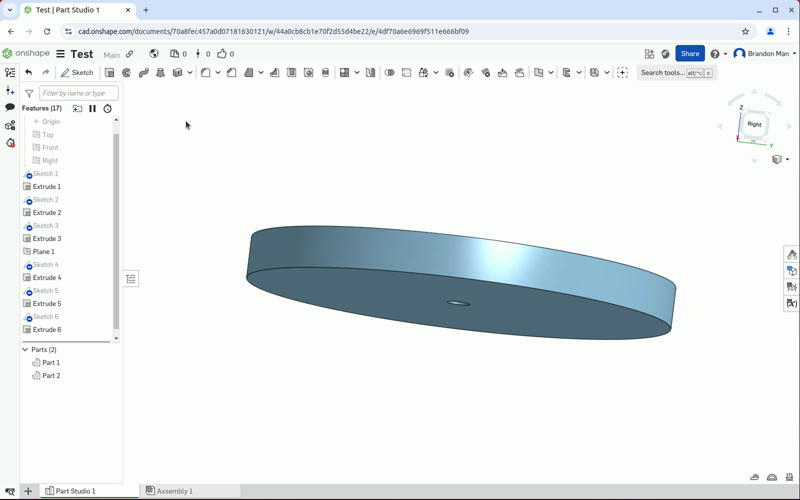
key(right, 3)
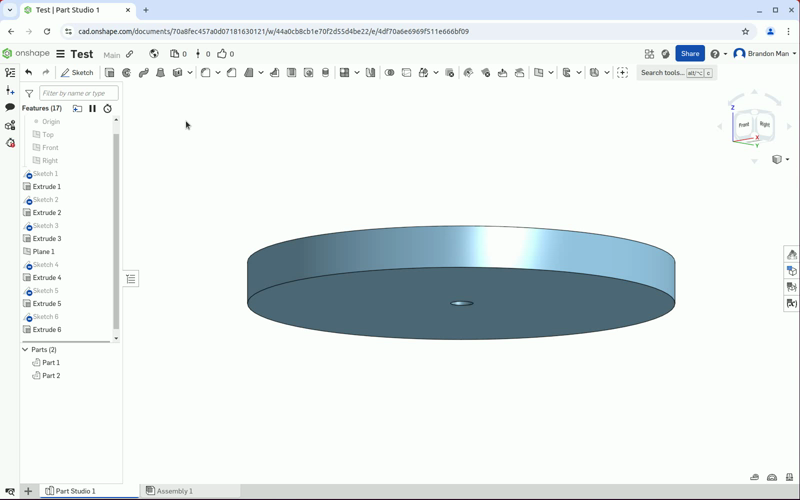
key(down, 3)
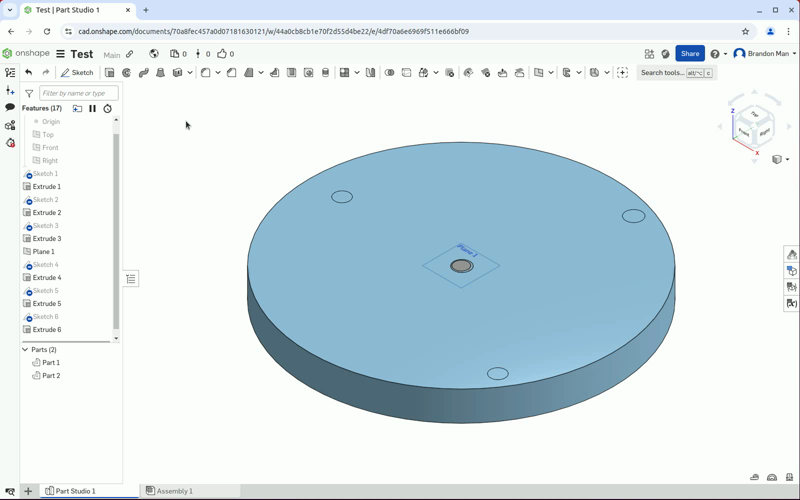
mouse_move(69, 176)
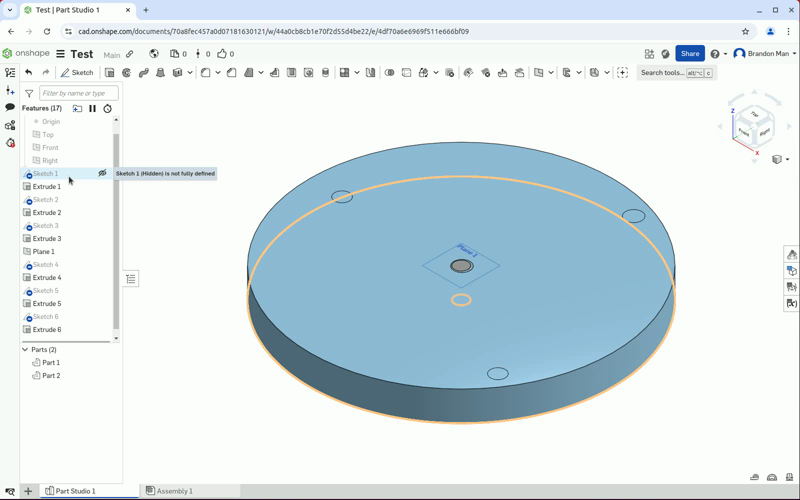
click(69, 176)